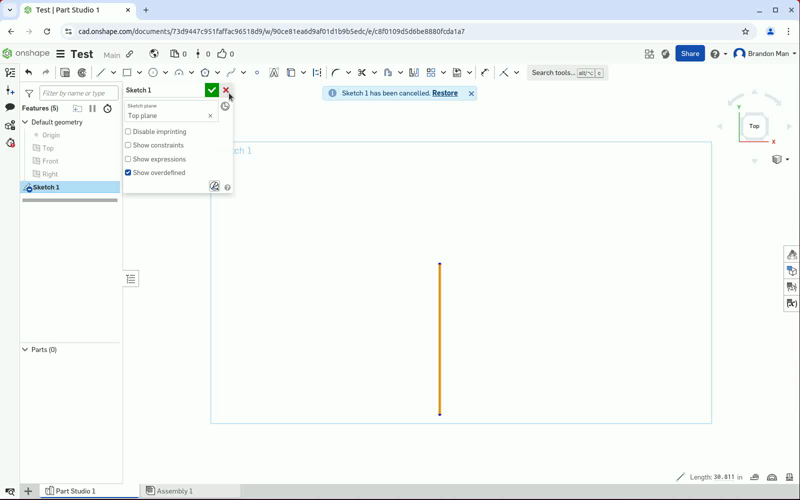
key(shift+h)
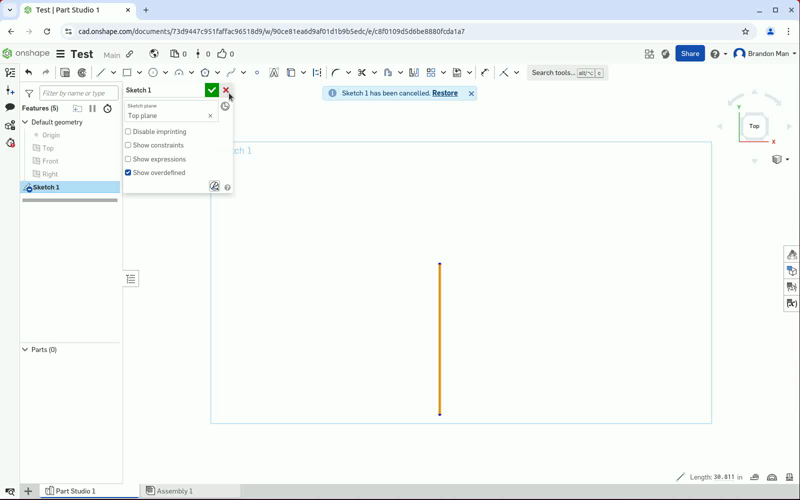
key(shift+s)
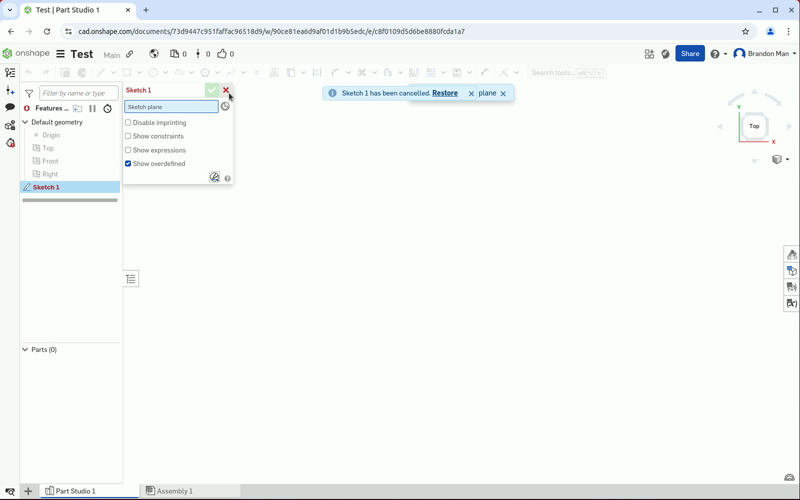
mouse_move(73, 150)
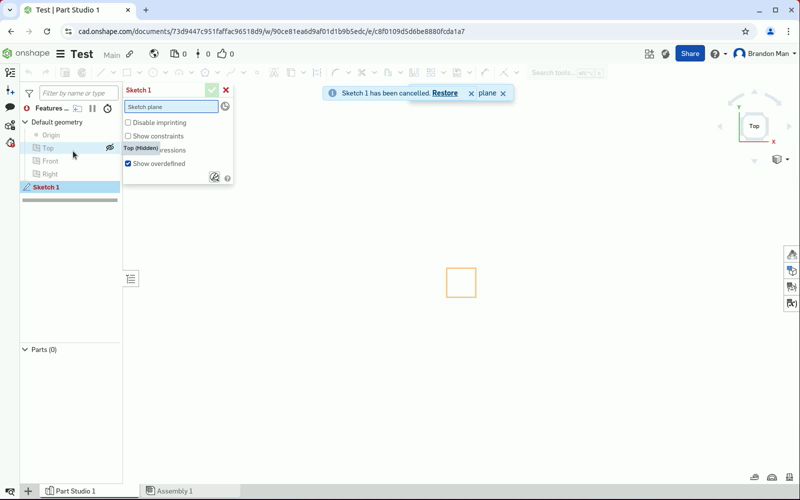
click(73, 150)
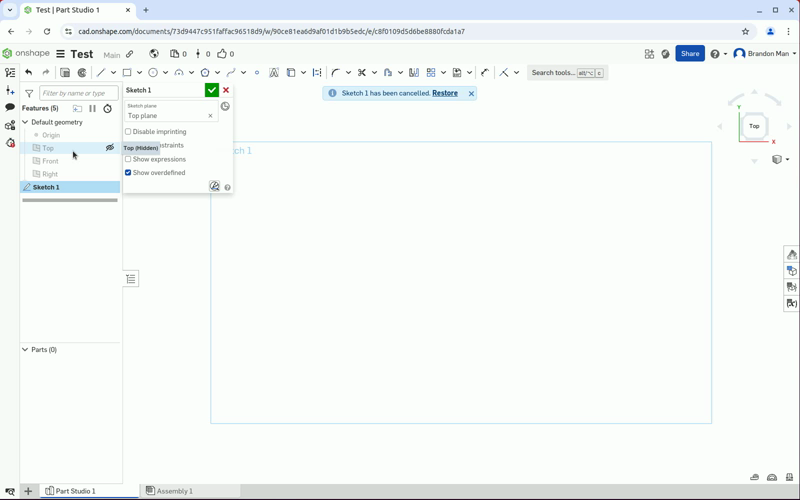
mouse_move(73, 352)
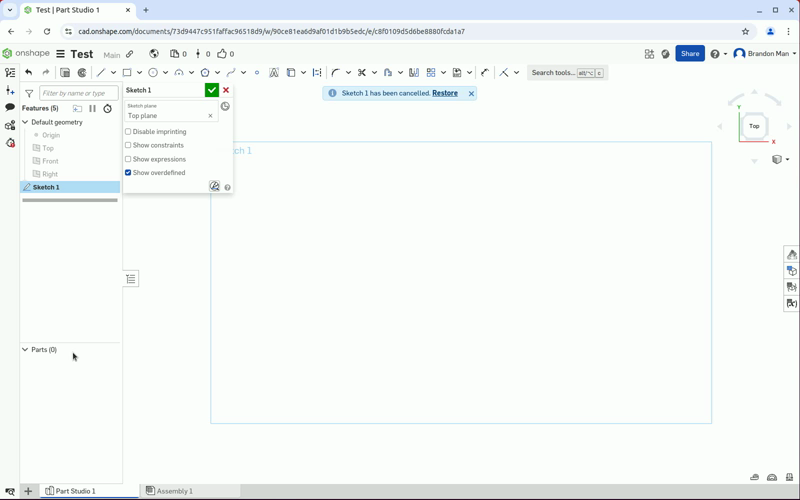
key(y)
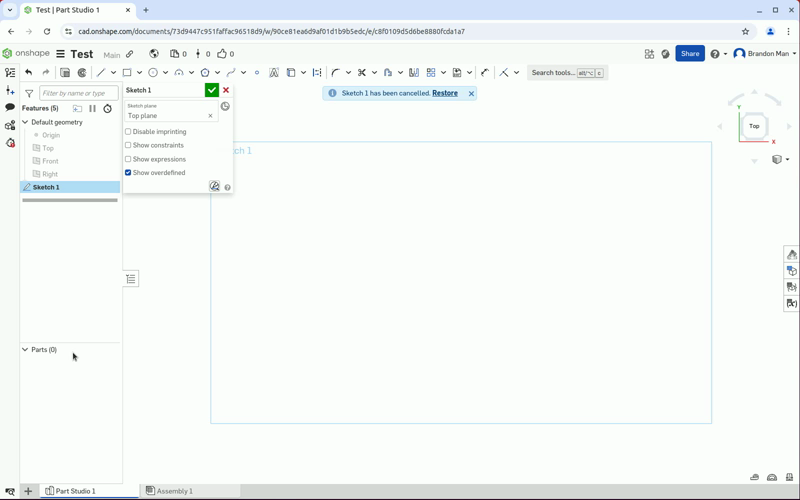
key(l)
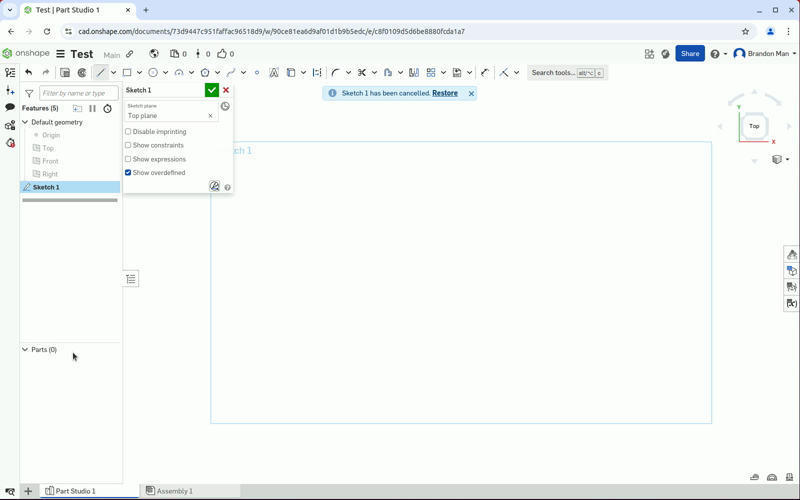
key_down(shift)
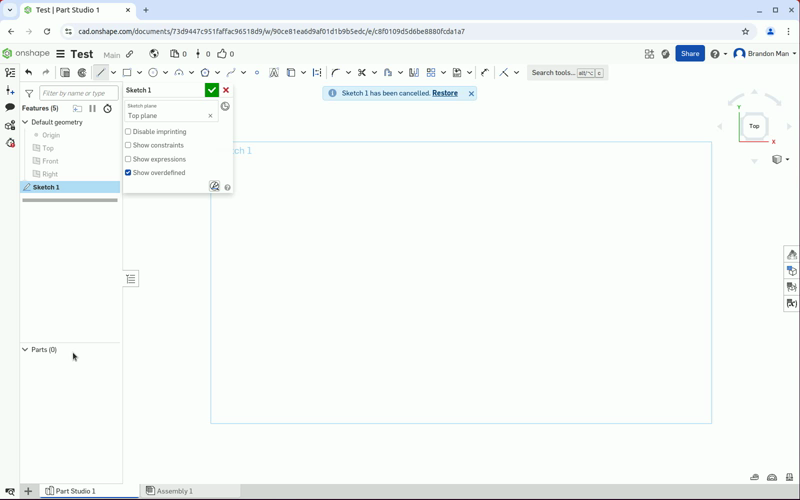
mouse_move(459, 395)
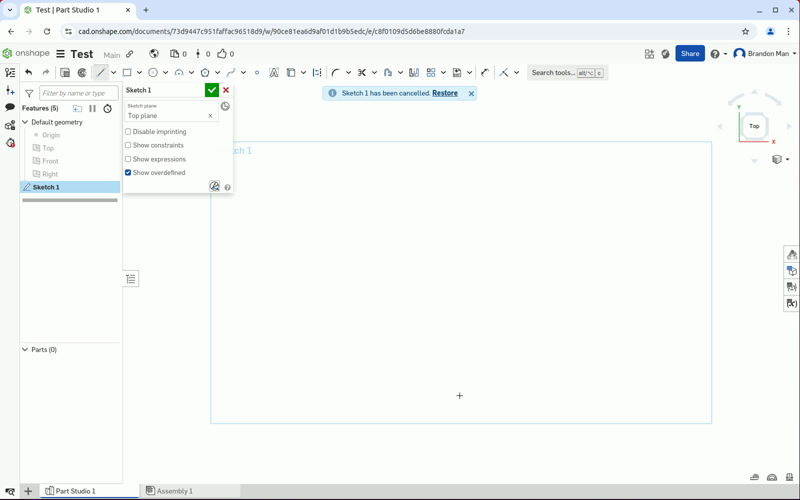
click(459, 395)
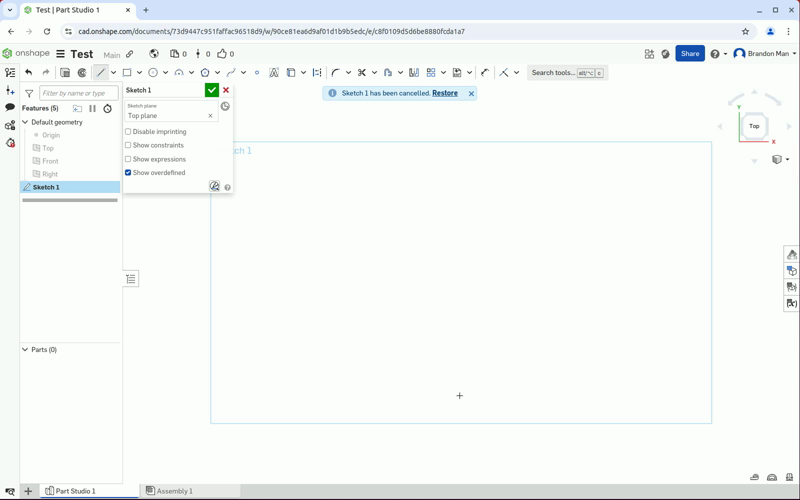
key_up(shift)
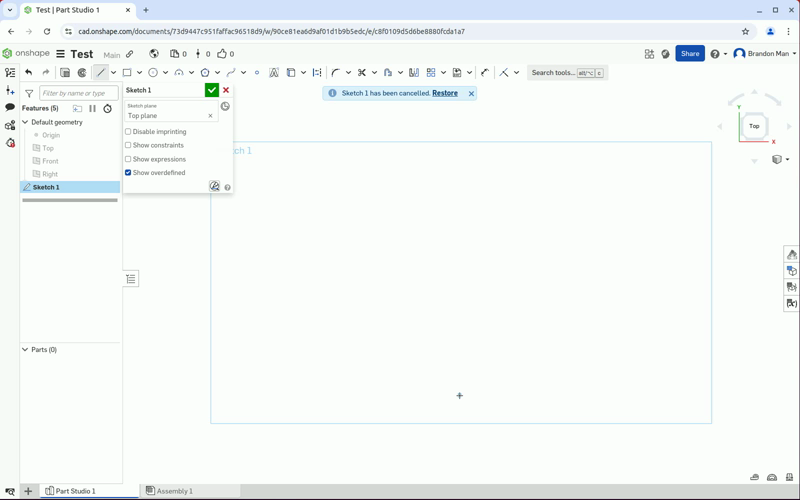
key_down(shift)
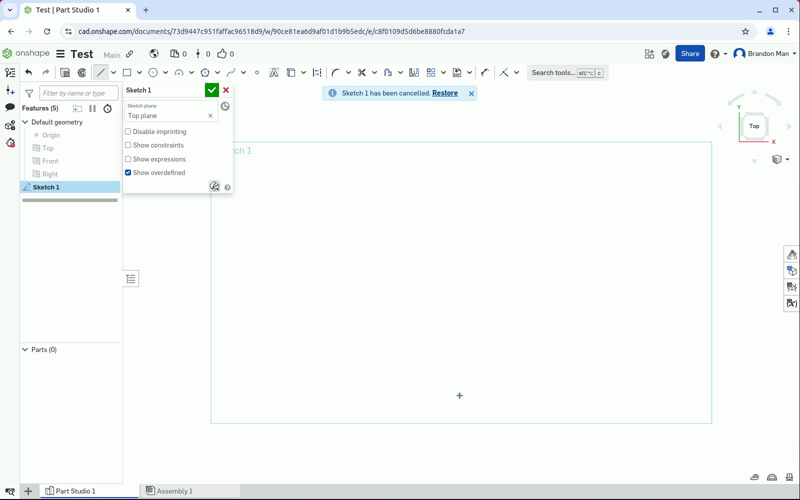
mouse_move(489, 395)
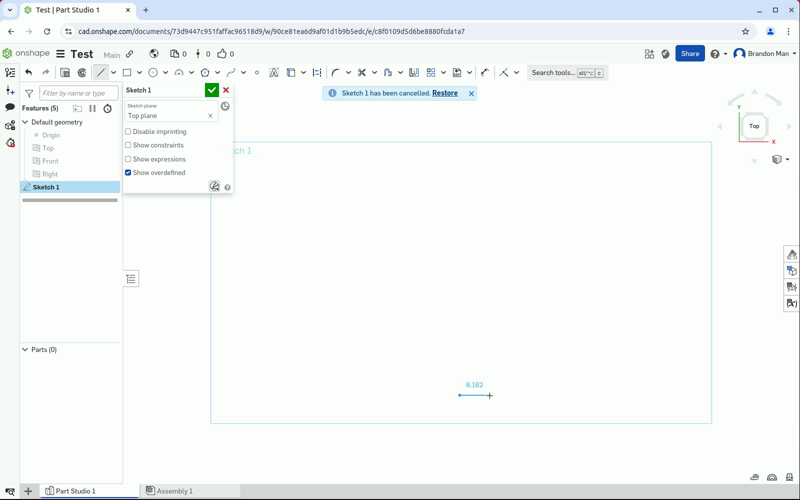
mouse_move(498, 395)
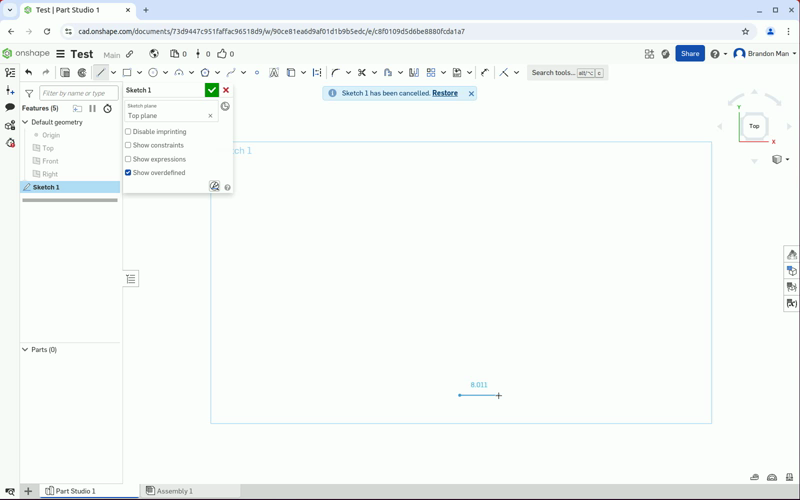
click(498, 395)
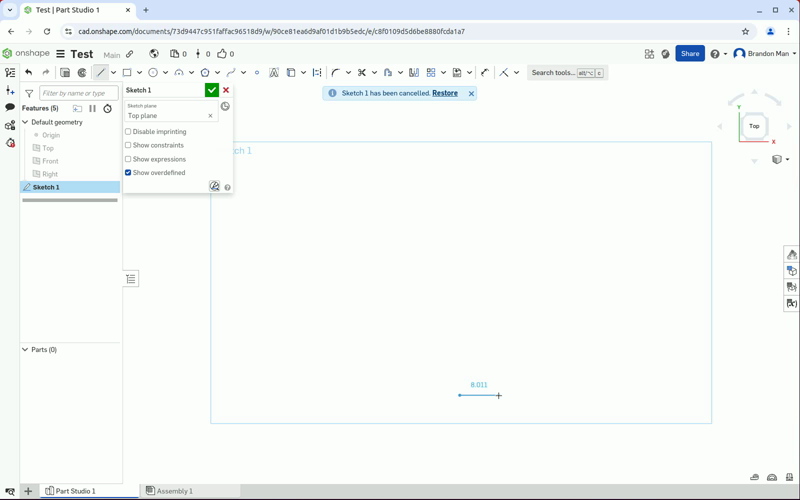
key_up(shift)
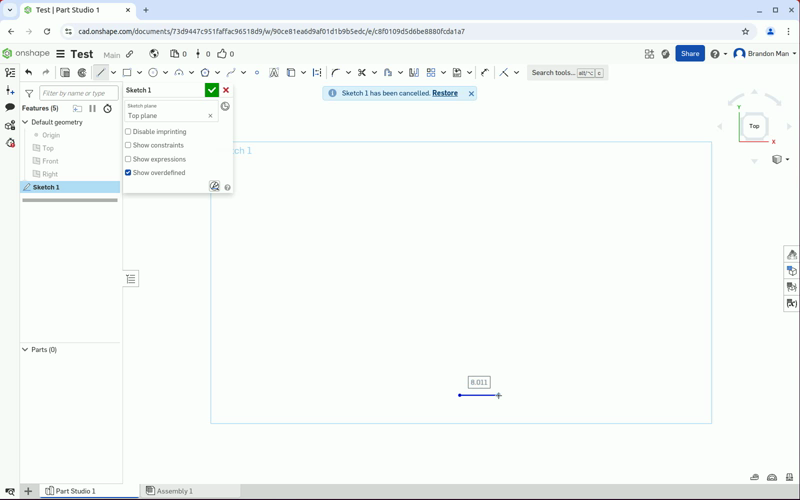
key_down(shift)
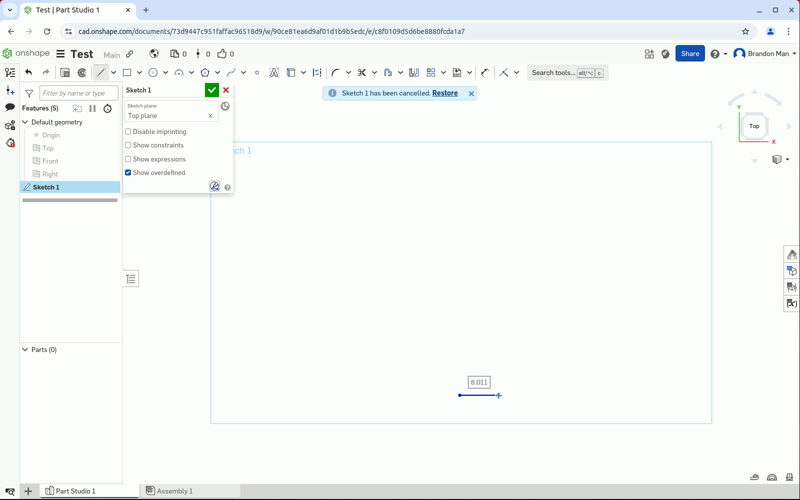
mouse_move(528, 395)
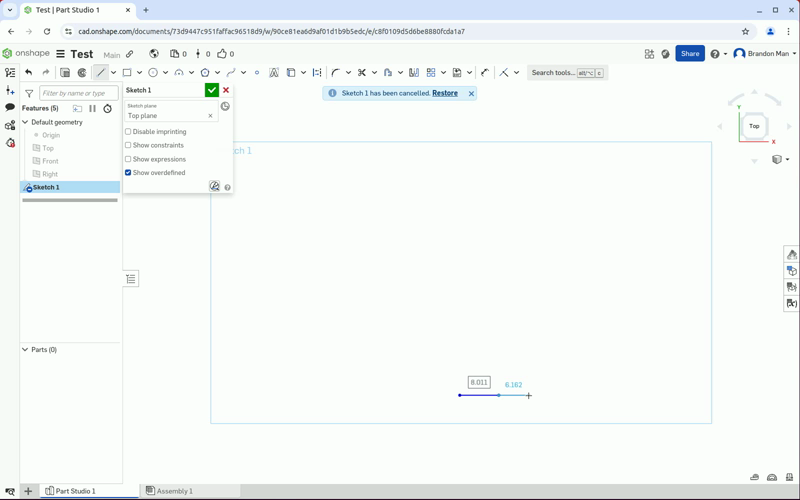
mouse_move(498, 356)
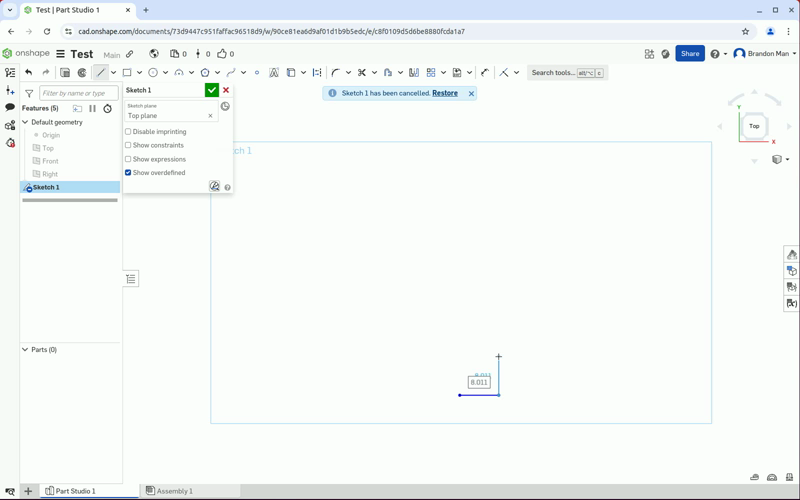
click(498, 356)
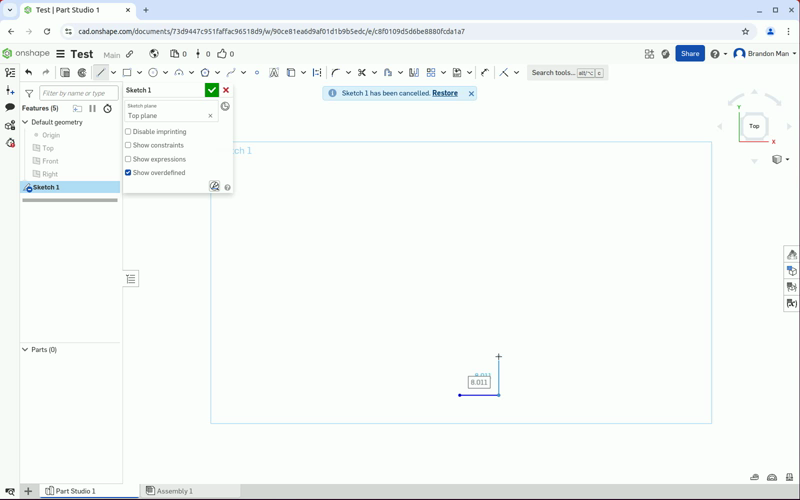
key_up(shift)
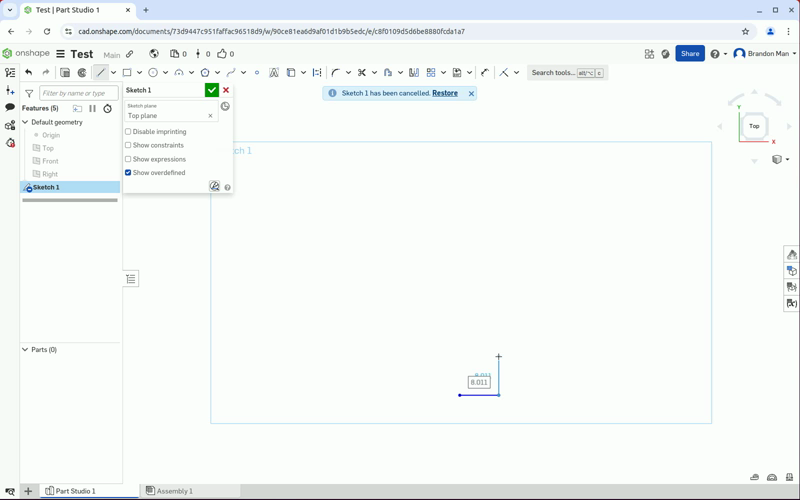
key_down(shift)
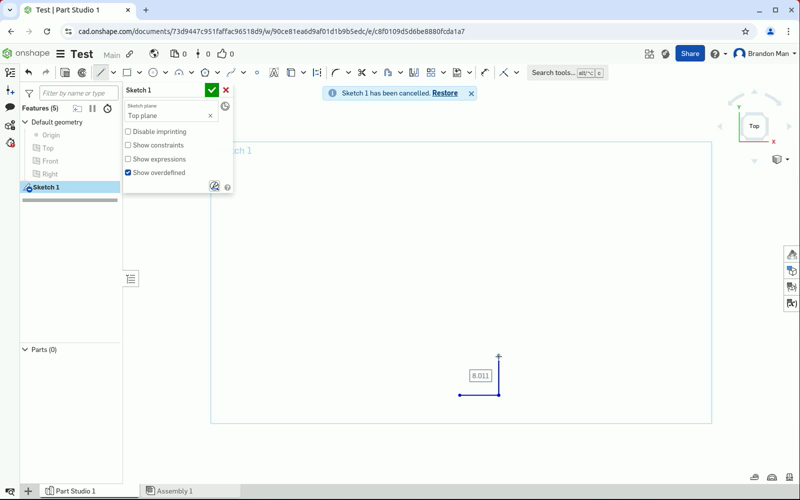
mouse_move(528, 356)
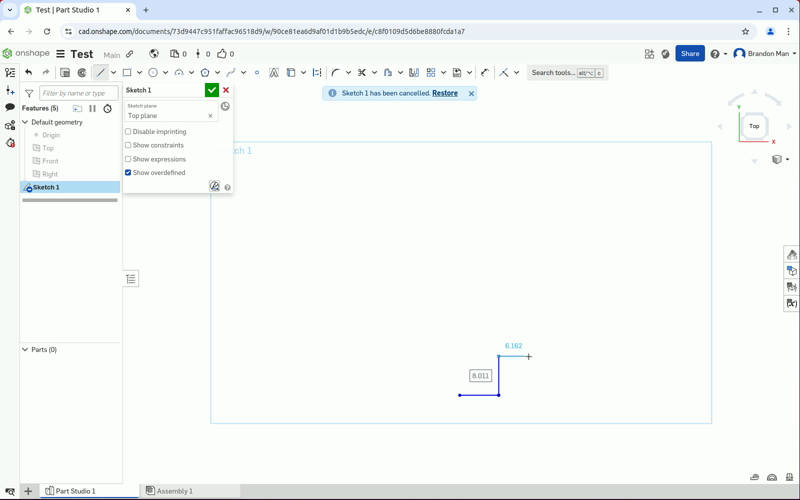
mouse_move(459, 356)
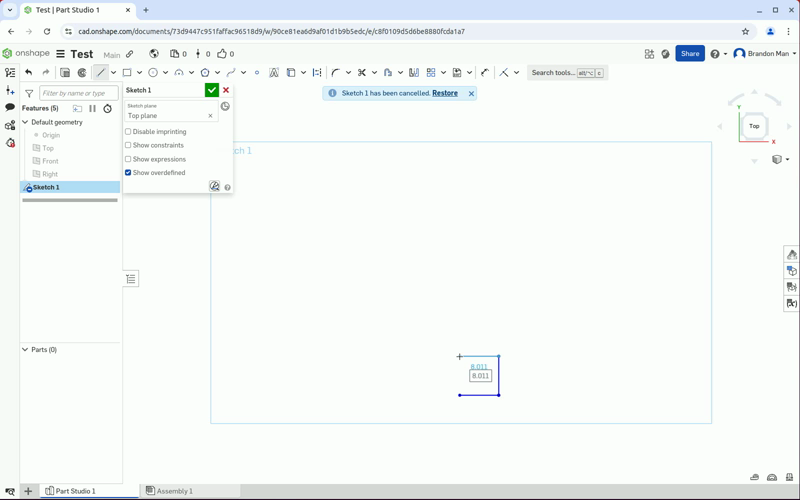
click(459, 356)
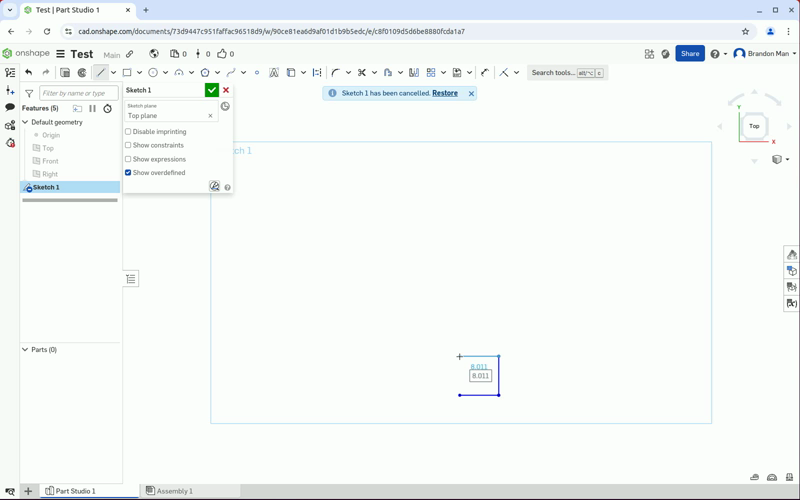
key_up(shift)
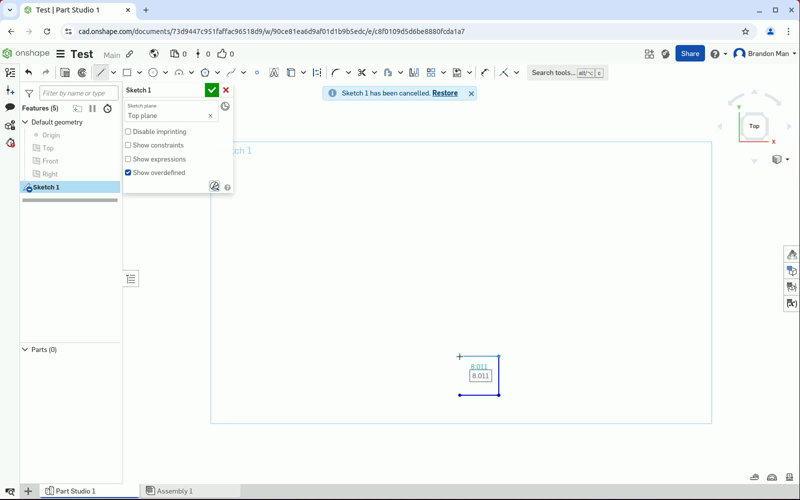
mouse_move(489, 356)
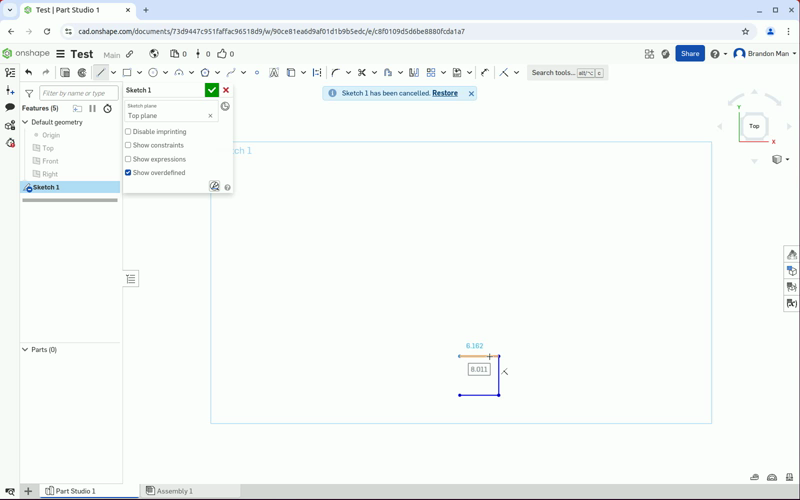
key_down(shift)
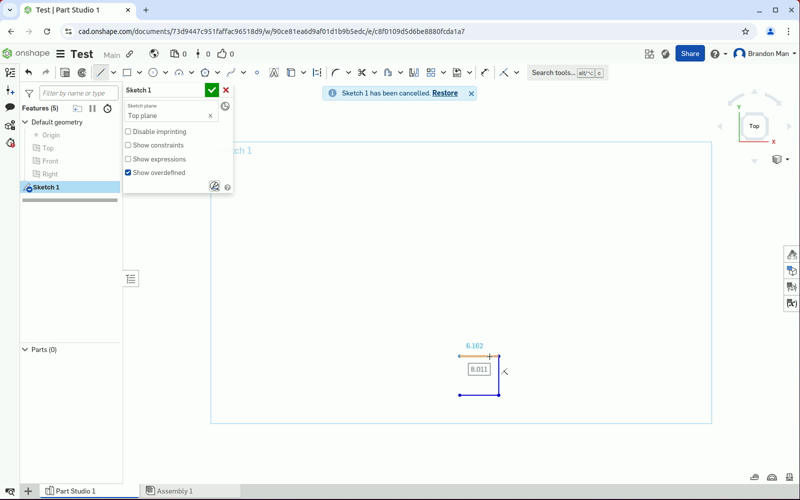
mouse_move(459, 395)
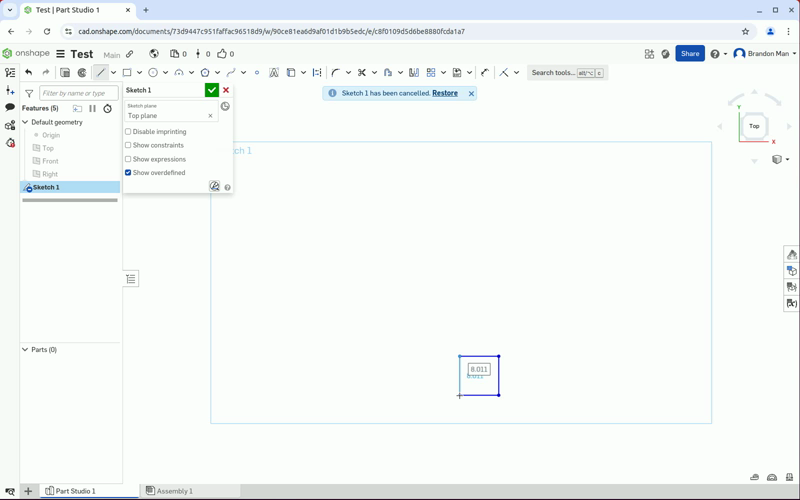
key_up(shift)
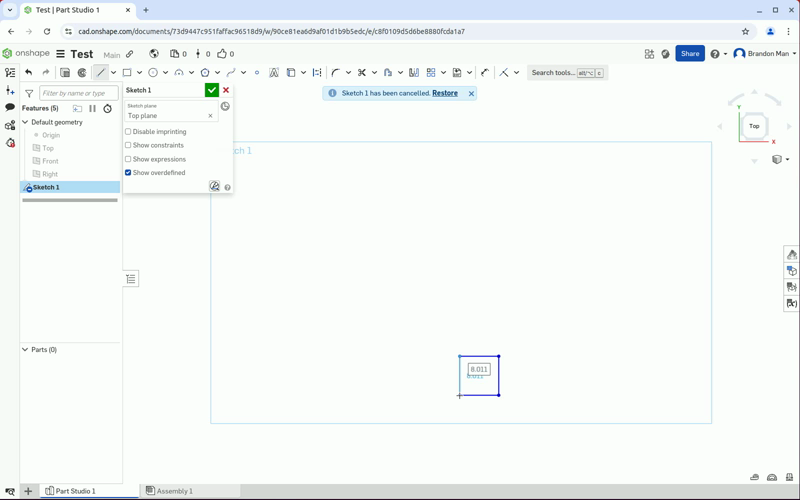
click(459, 395)
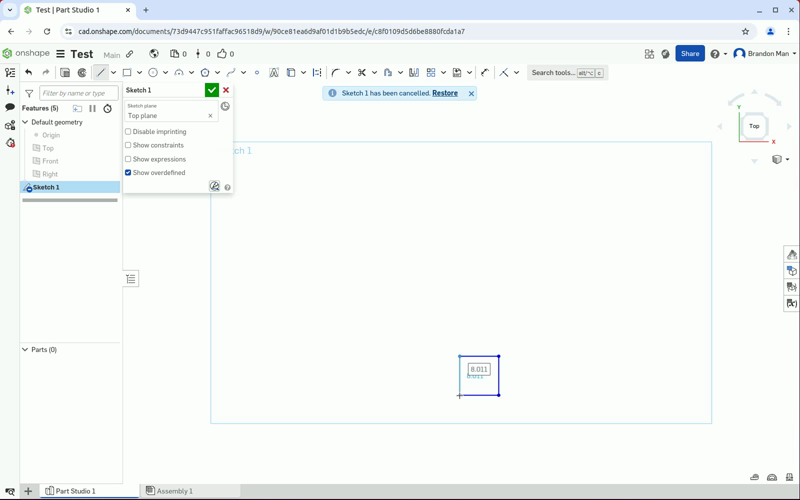
key(esc)
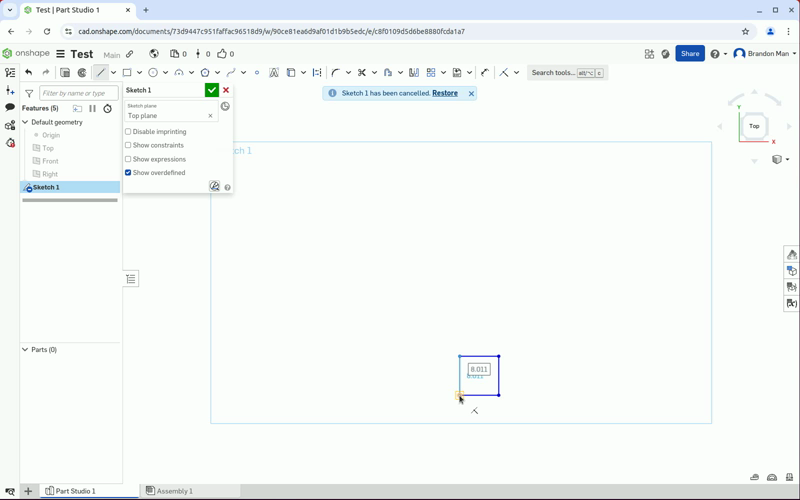
mouse_move(463, 367)
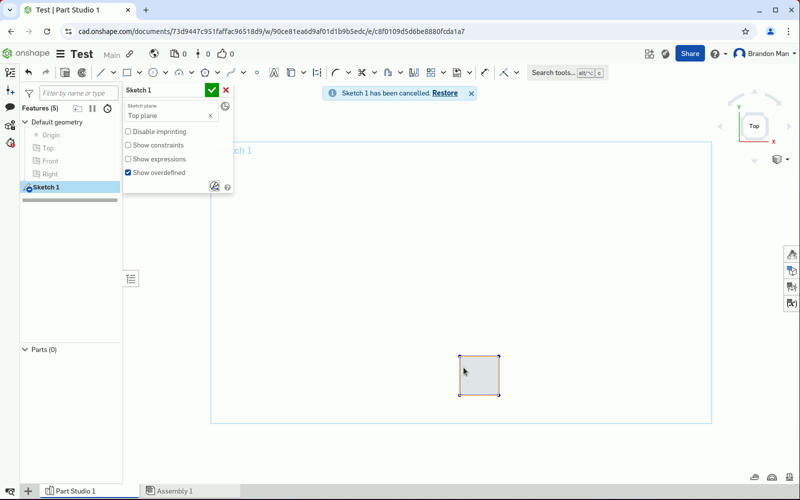
scroll(6)
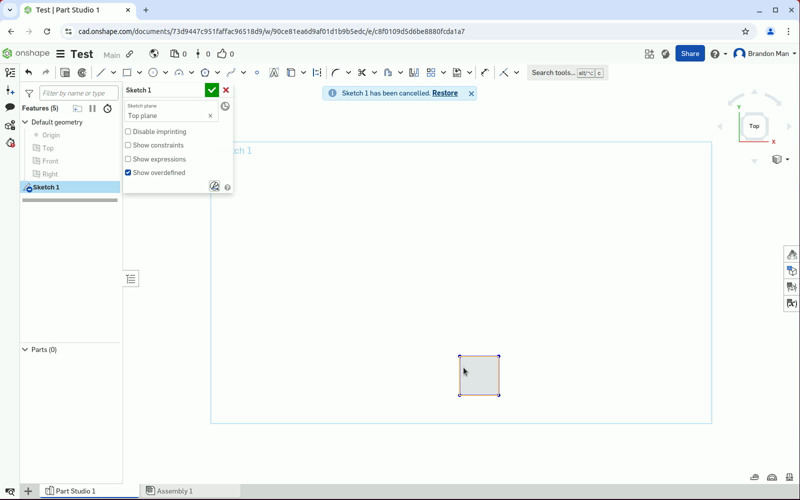
scroll(6)
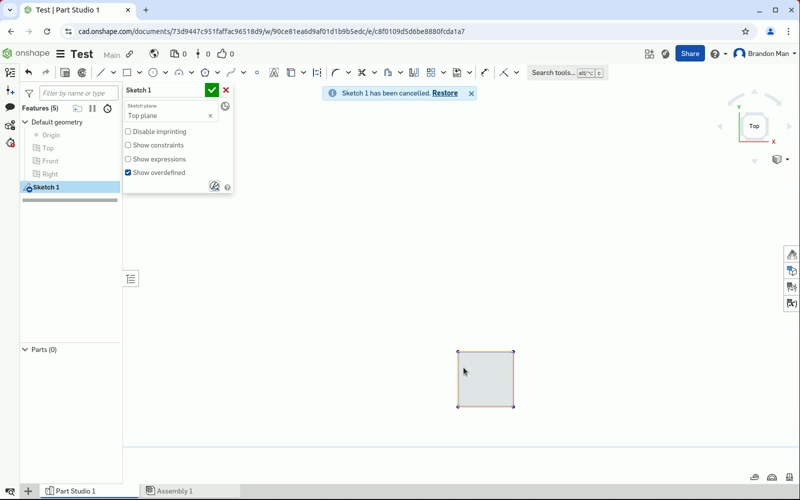
scroll(6)
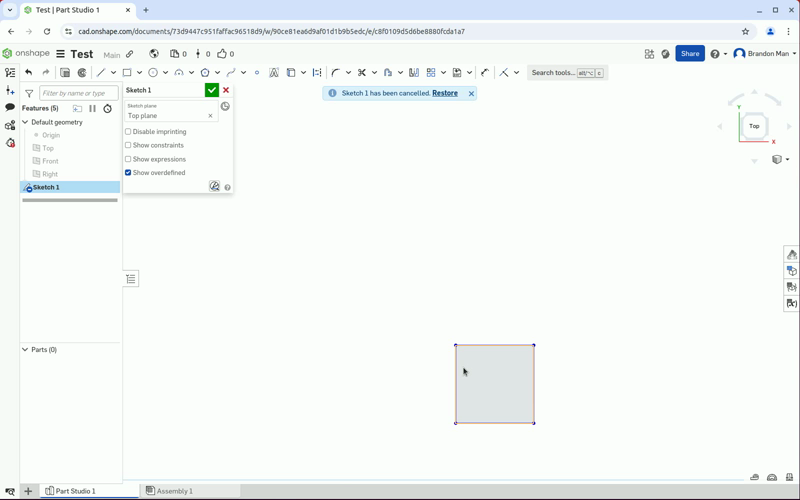
scroll(6)
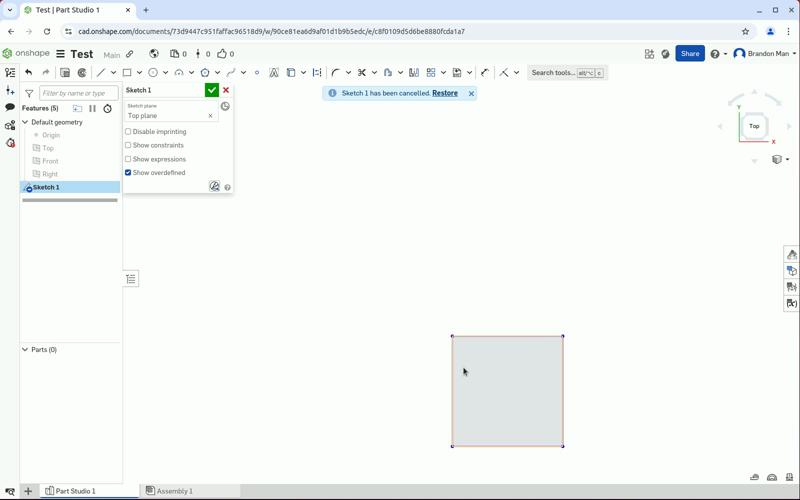
scroll(6)
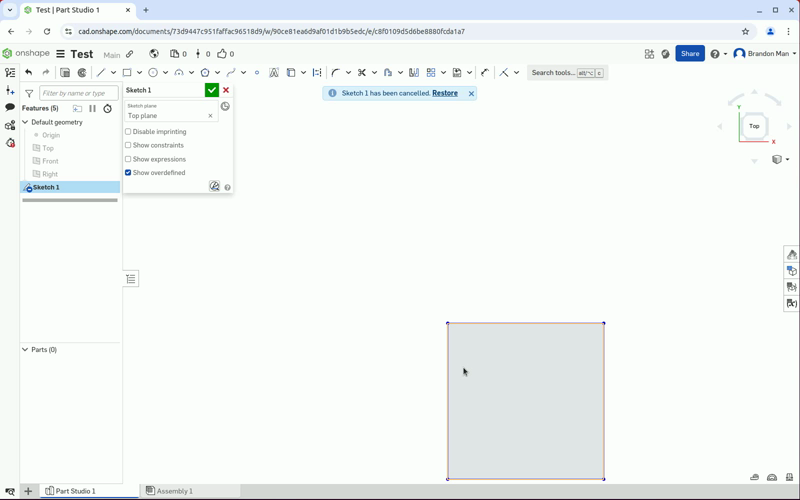
scroll(6)
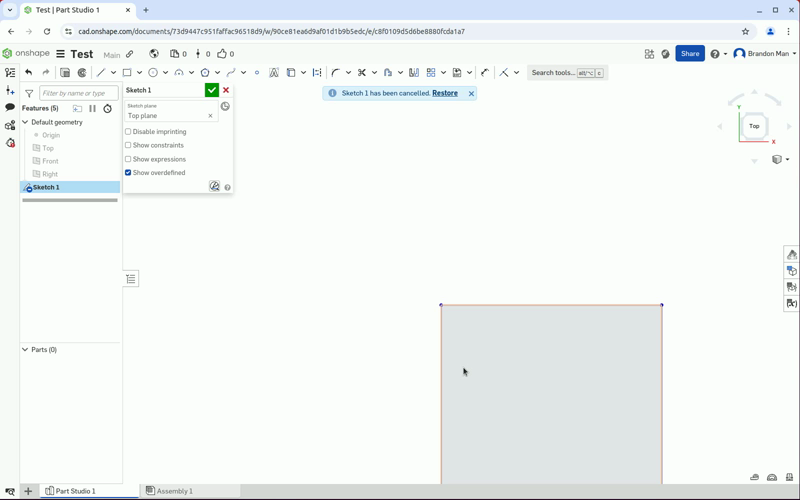
scroll(6)
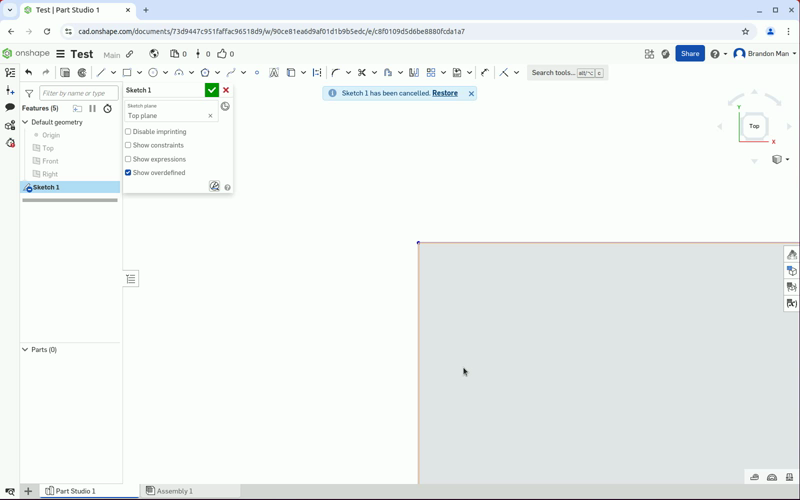
click(463, 367)
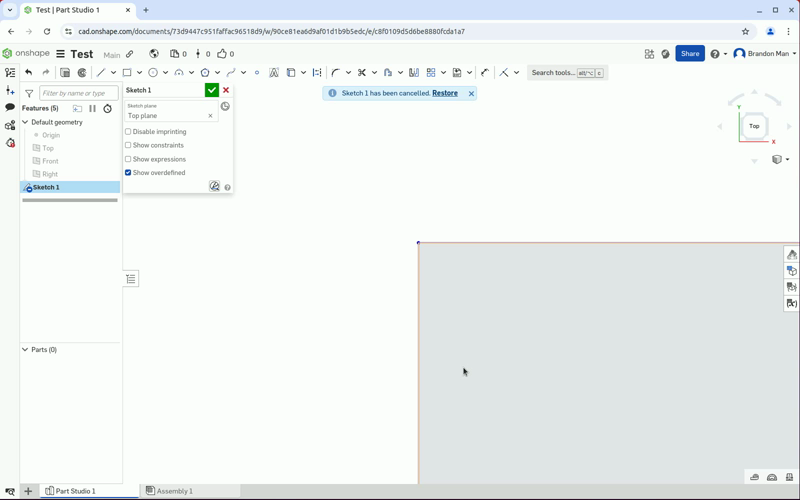
scroll(-6)
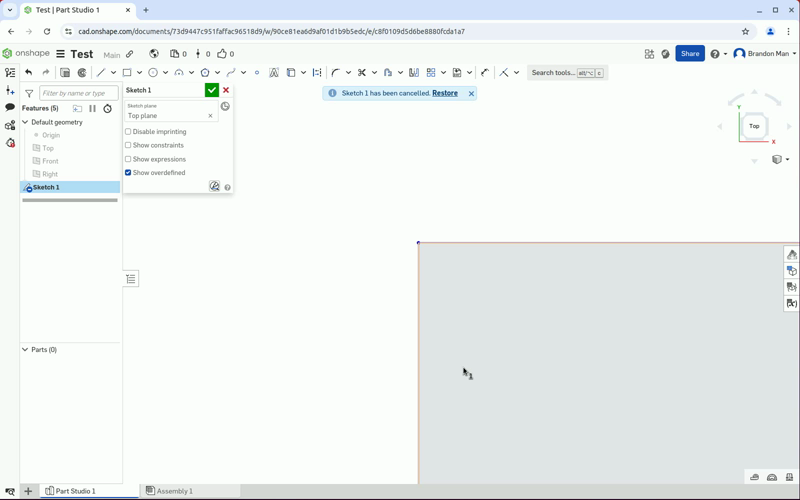
scroll(-6)
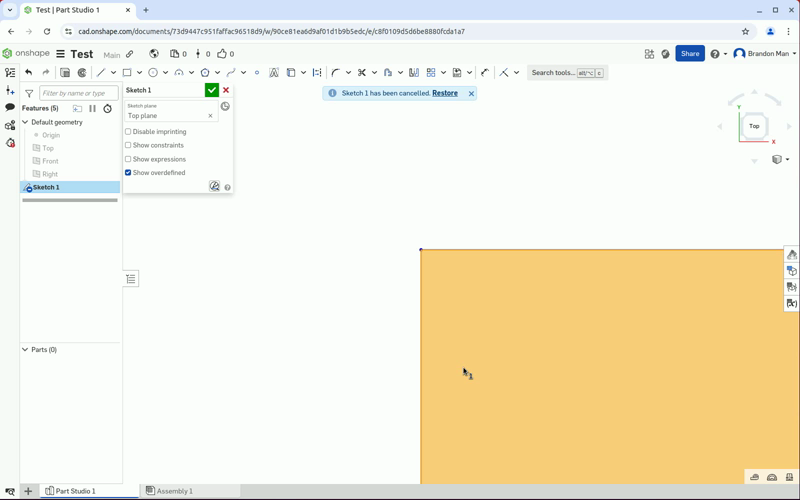
scroll(-6)
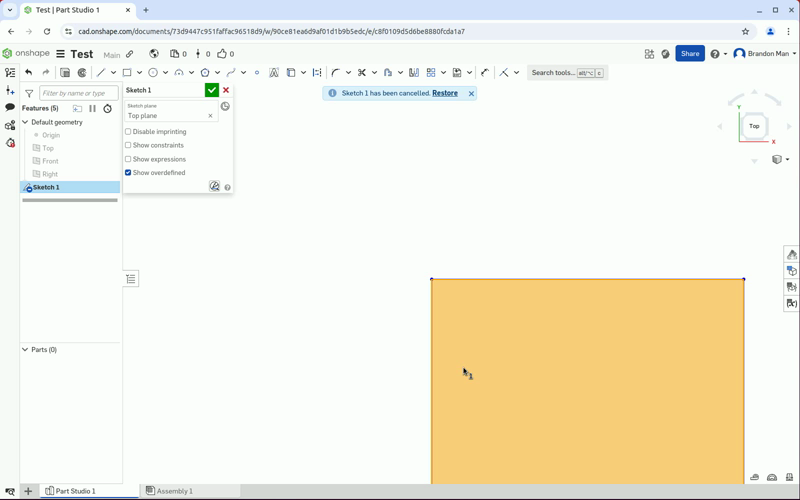
scroll(-6)
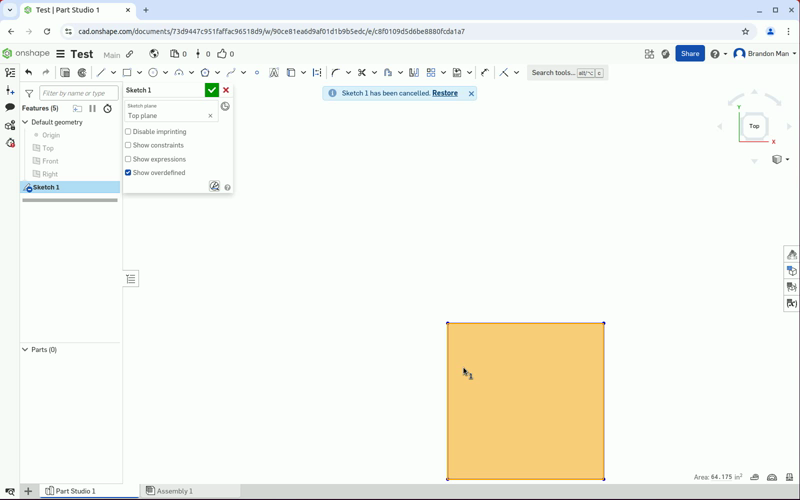
scroll(-6)
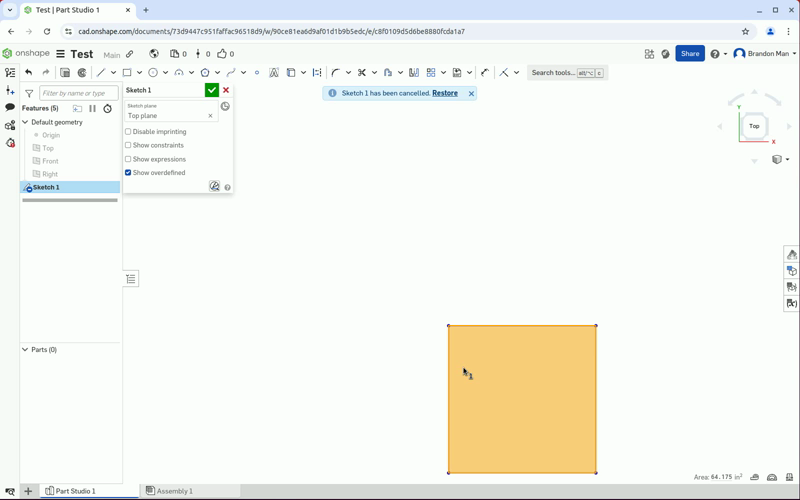
scroll(-6)
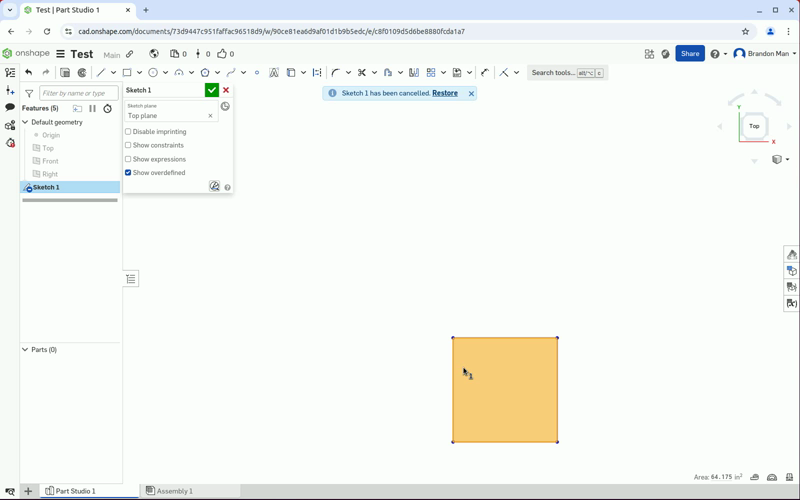
scroll(-6)
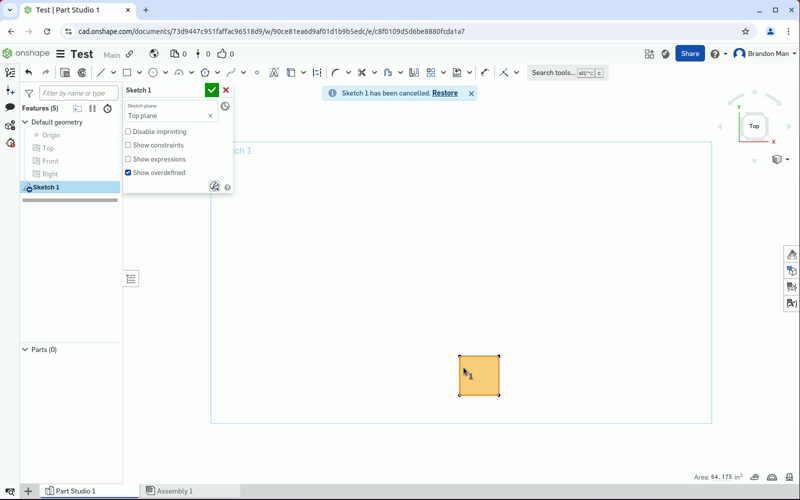
mouse_move(73, 352)
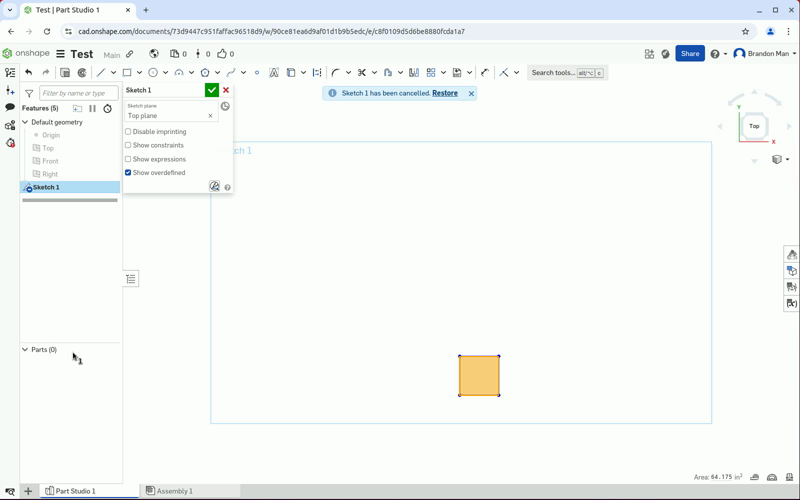
key(shift+y)
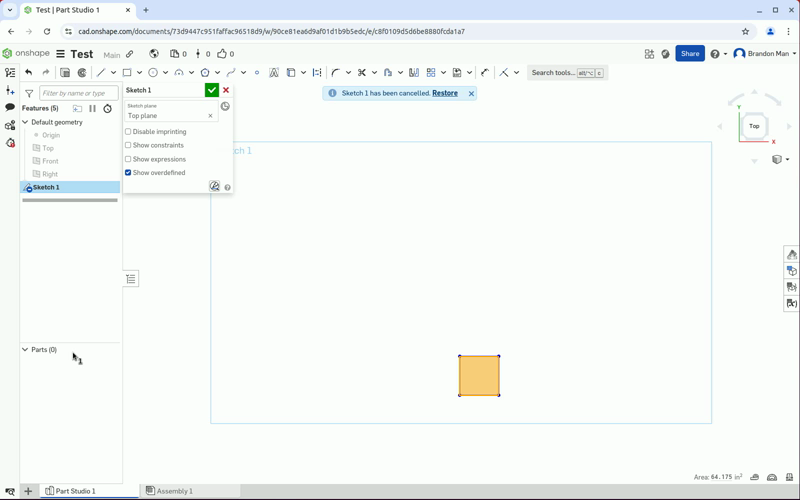
key(shift+e)
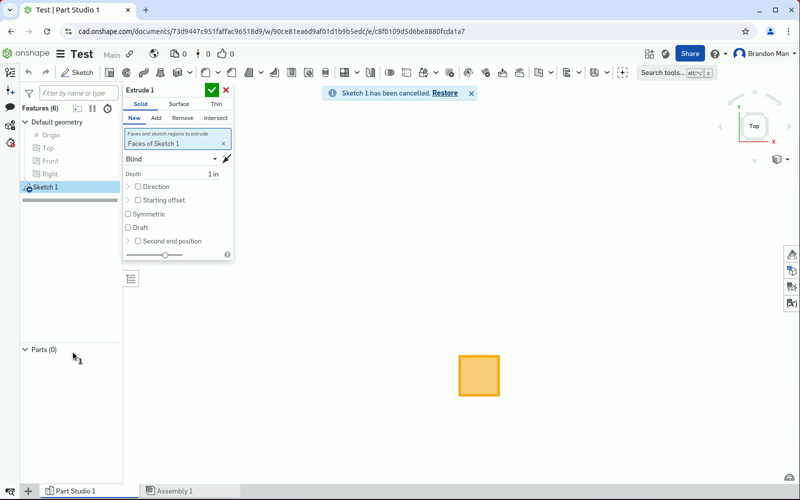
mouse_move(143, 106)
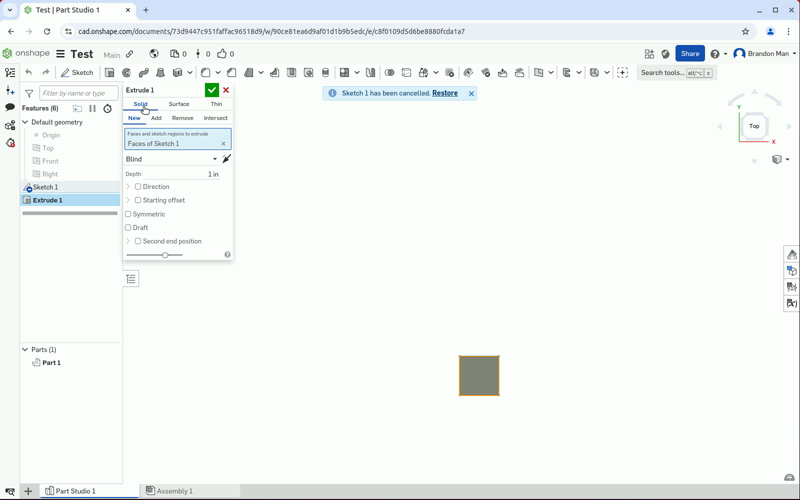
click(143, 106)
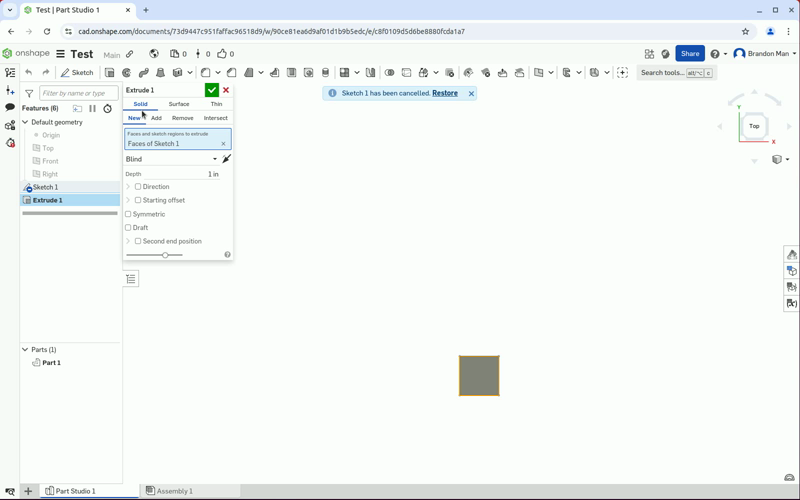
mouse_move(137, 120)
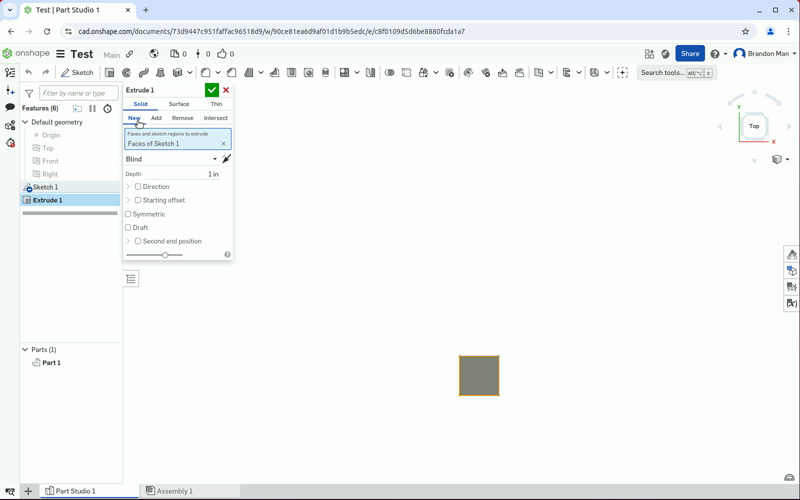
click(137, 120)
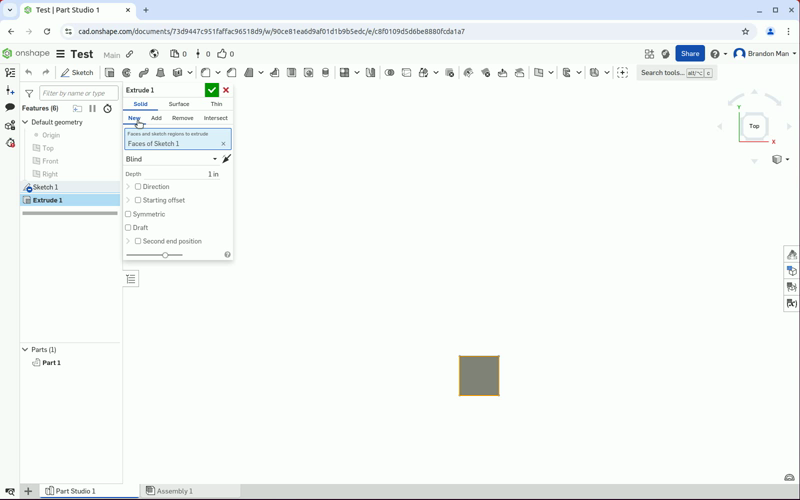
key(tab, 4)
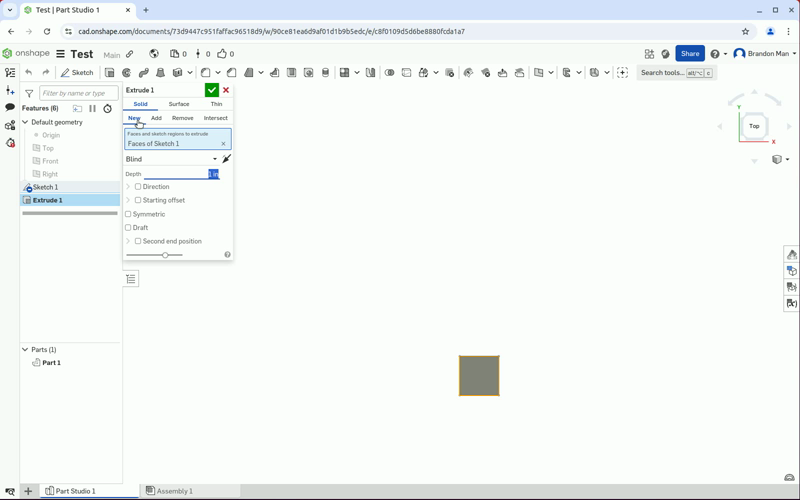
text(9.147)
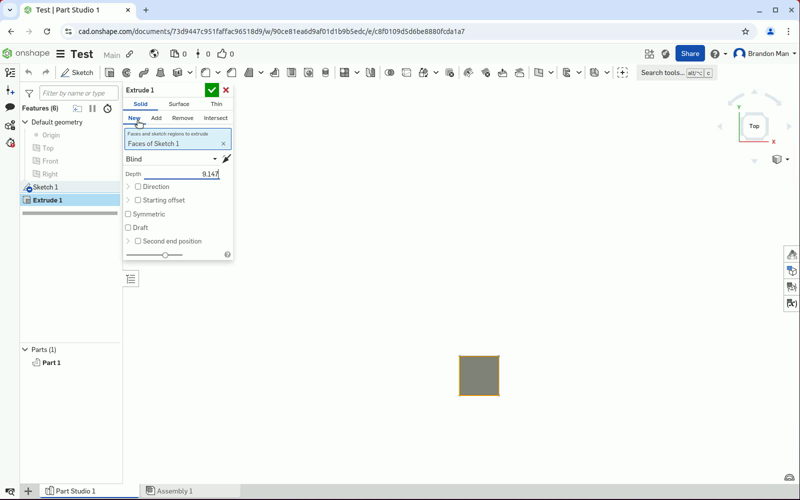
key(enter)
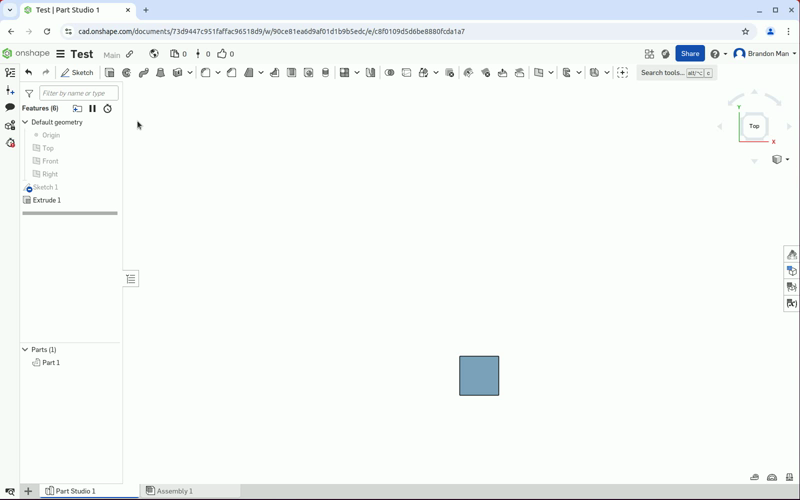
key(shift+h)
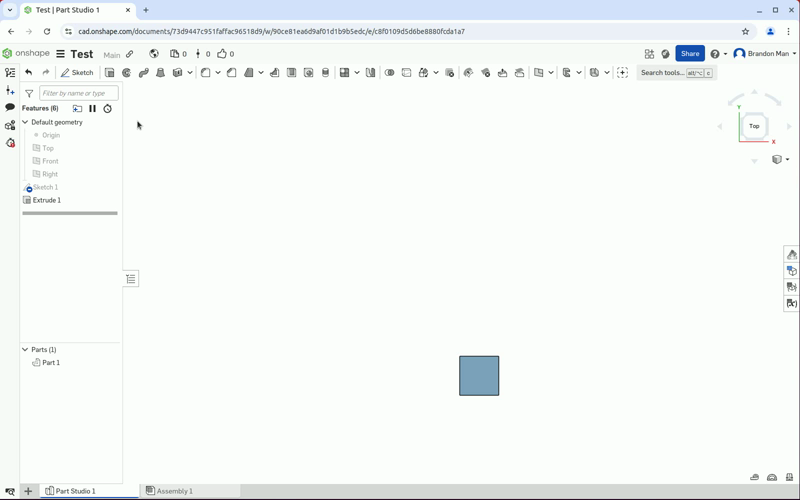
key(shift+h)
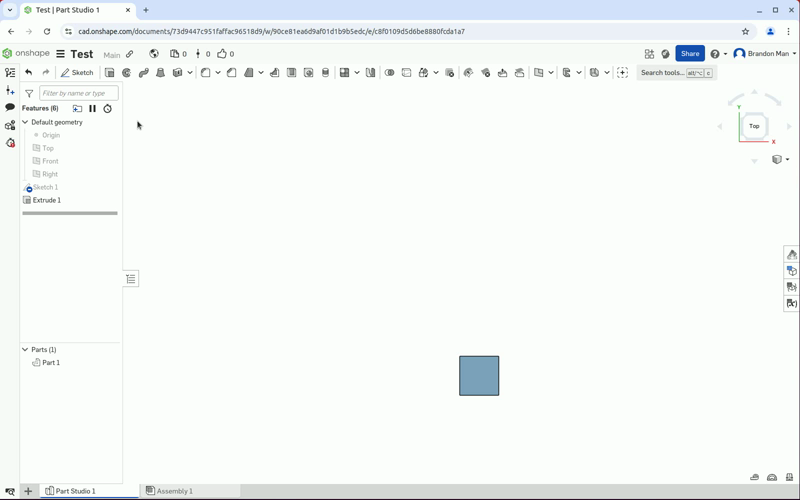
mouse_move(73, 189)
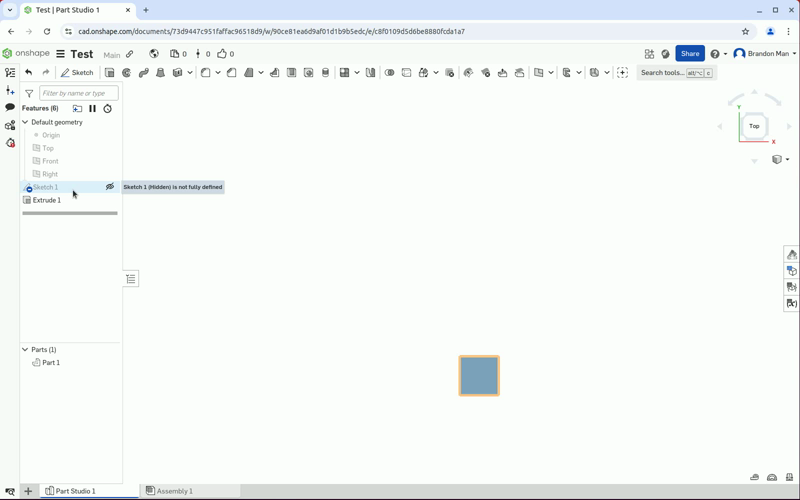
click(73, 189)
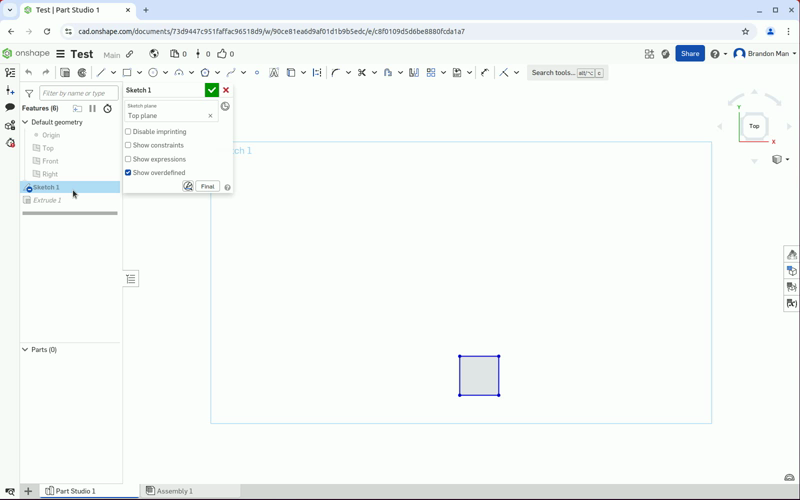
mouse_move(229, 92)
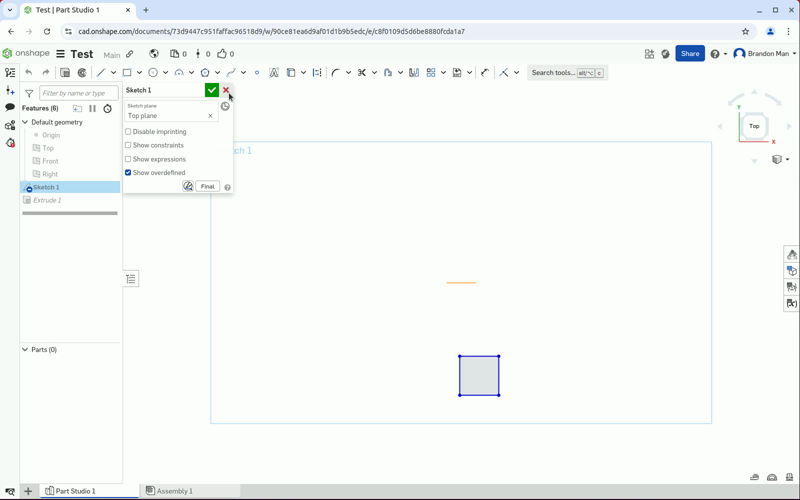
click(229, 92)
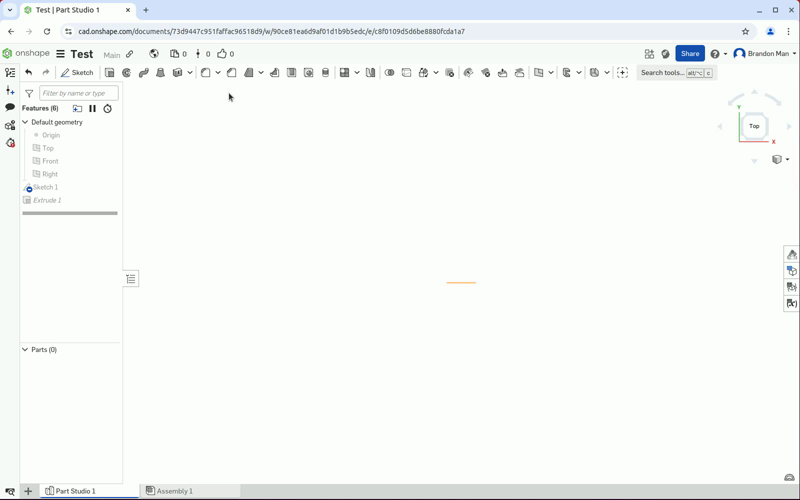
mouse_move(541, 75)
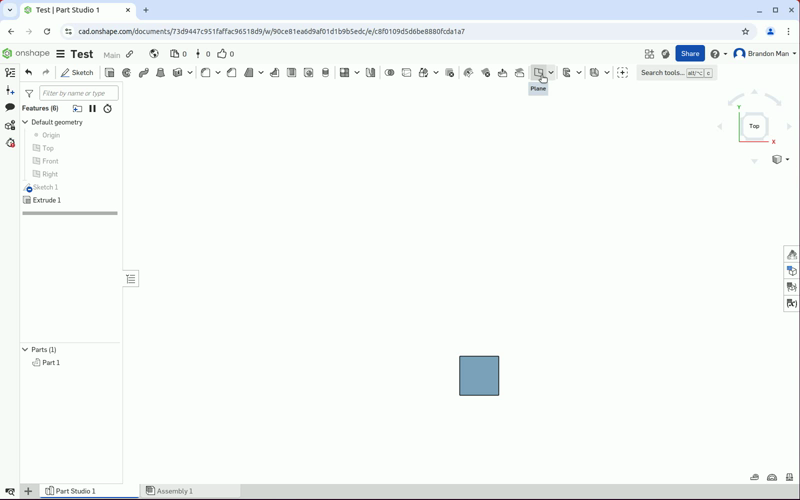
click(541, 75)
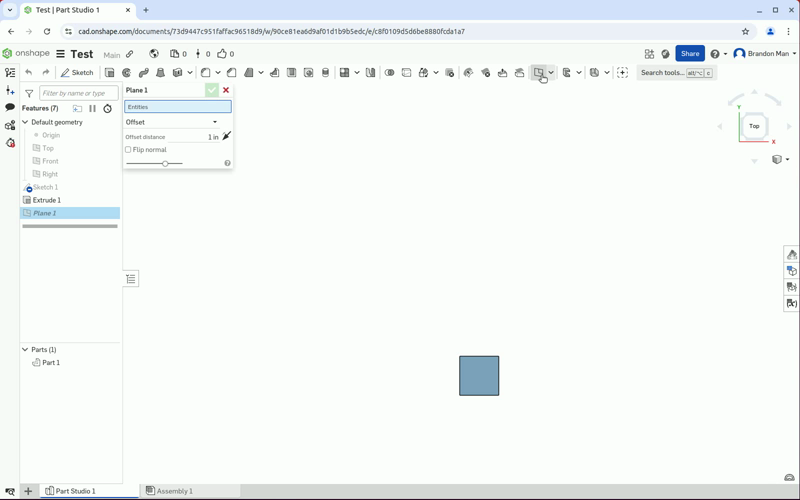
mouse_move(73, 150)
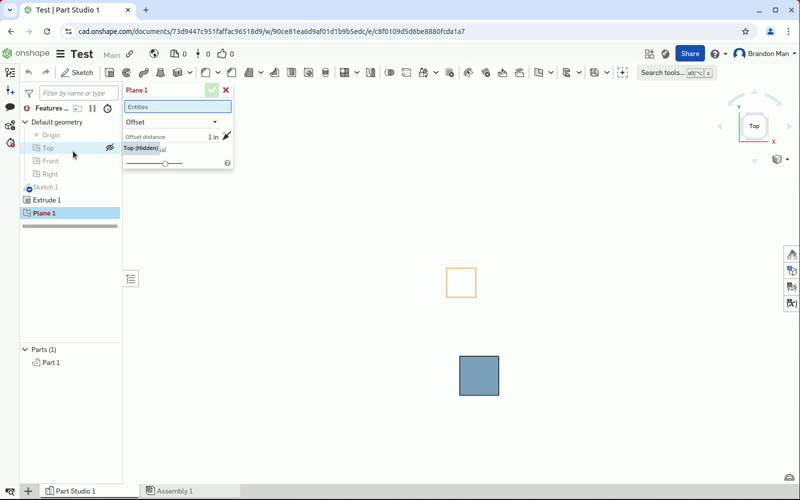
click(73, 150)
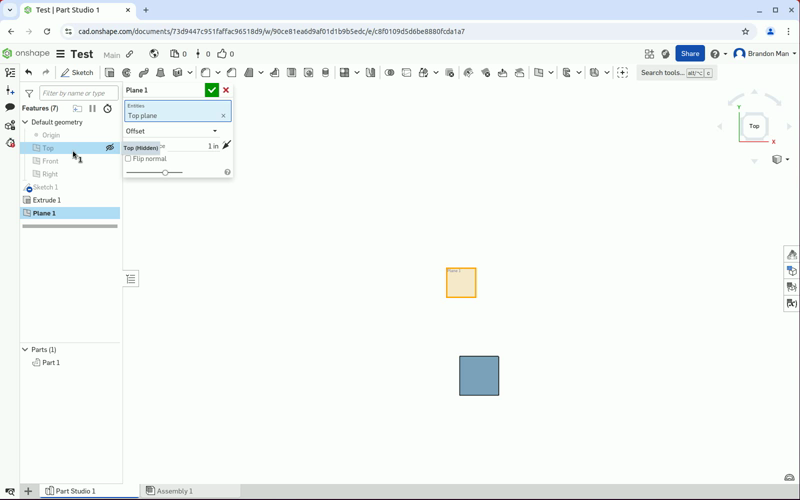
key(tab, 2)
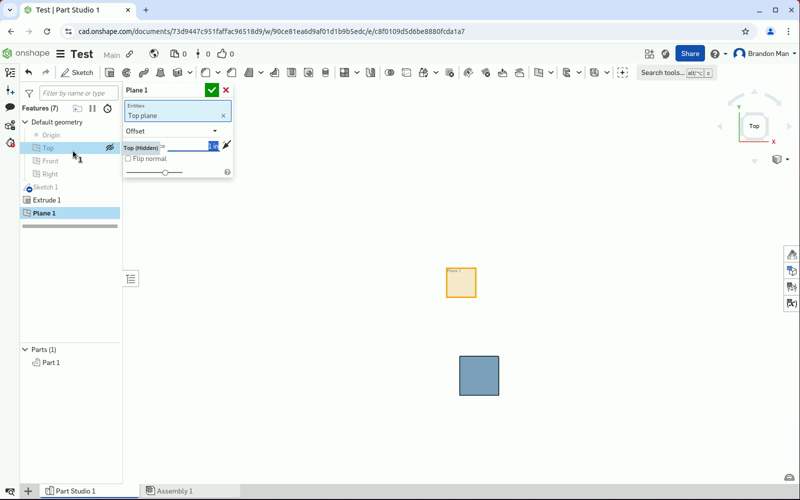
text(9.151)
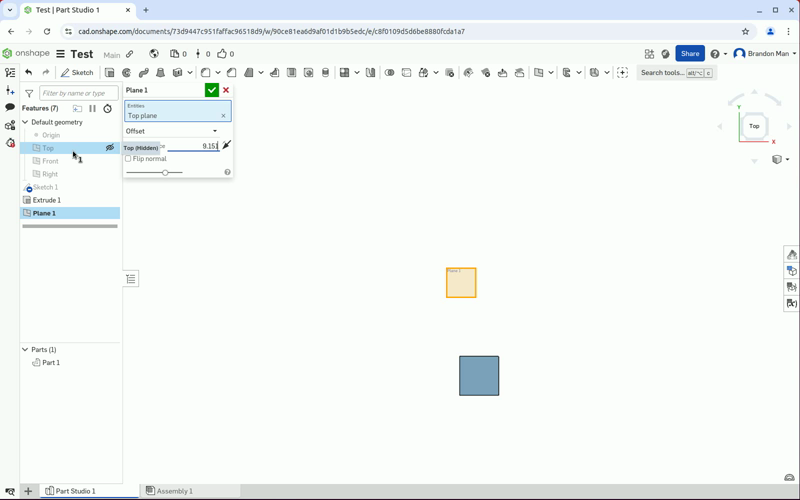
key(enter, 2)
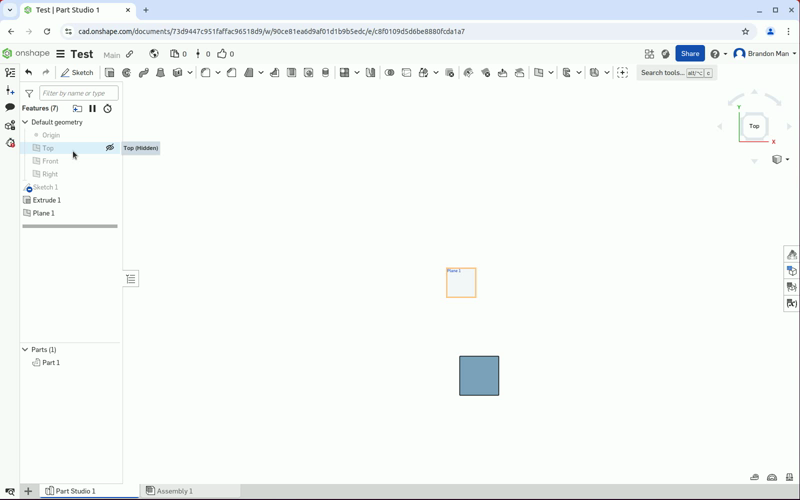
key(shift+s)
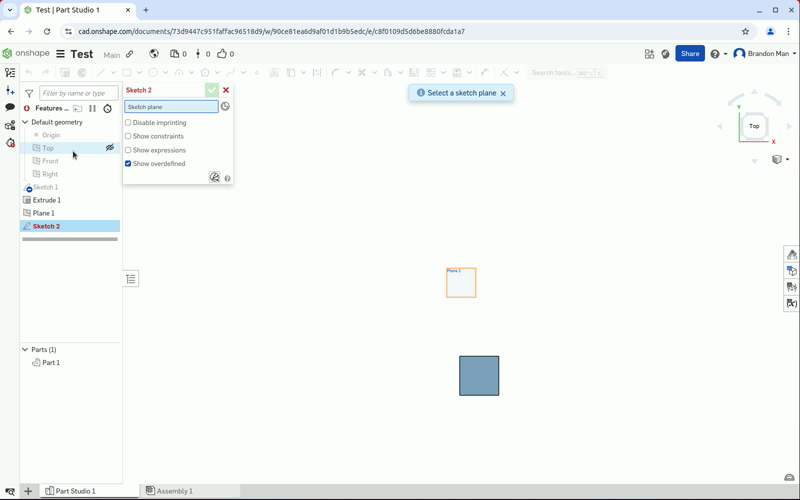
mouse_move(73, 215)
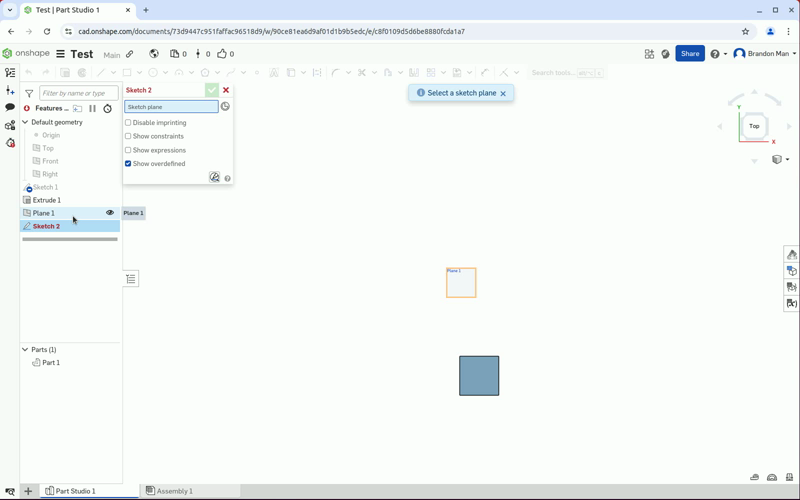
click(73, 215)
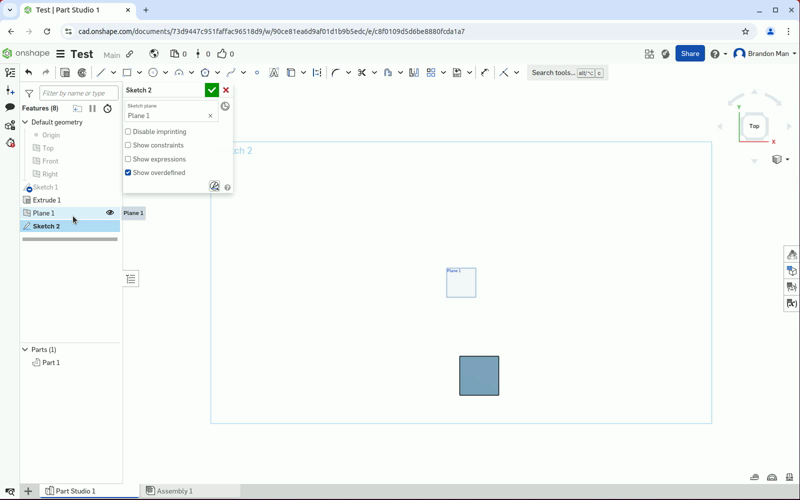
mouse_move(73, 352)
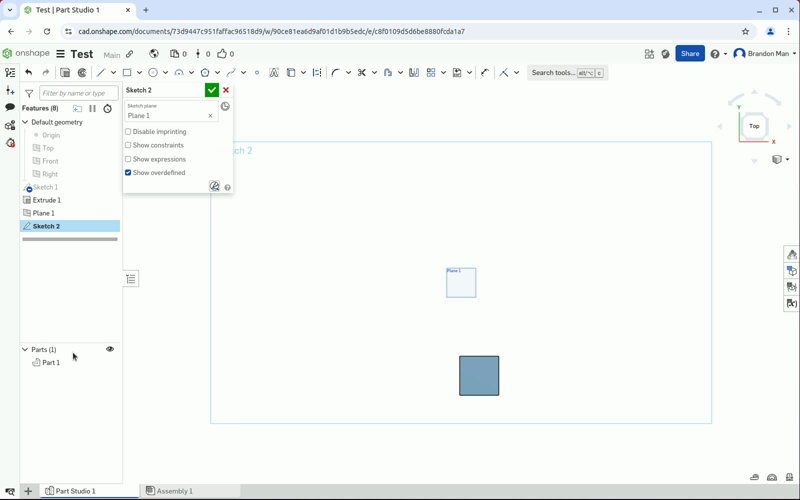
key(y)
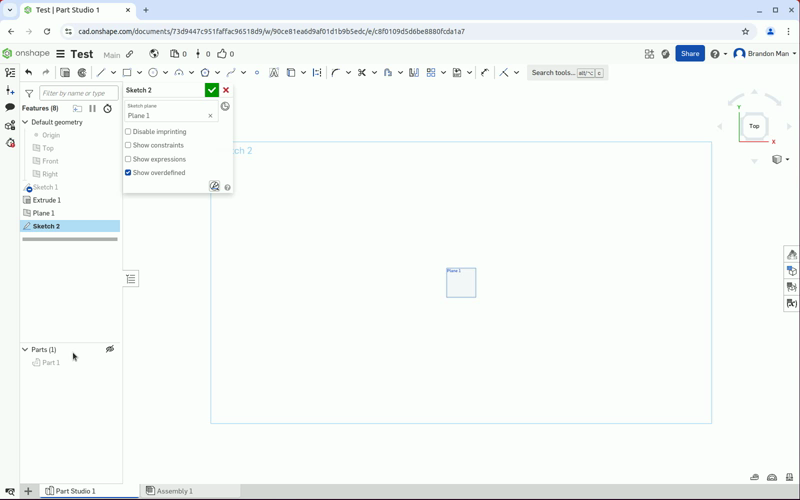
key(c)
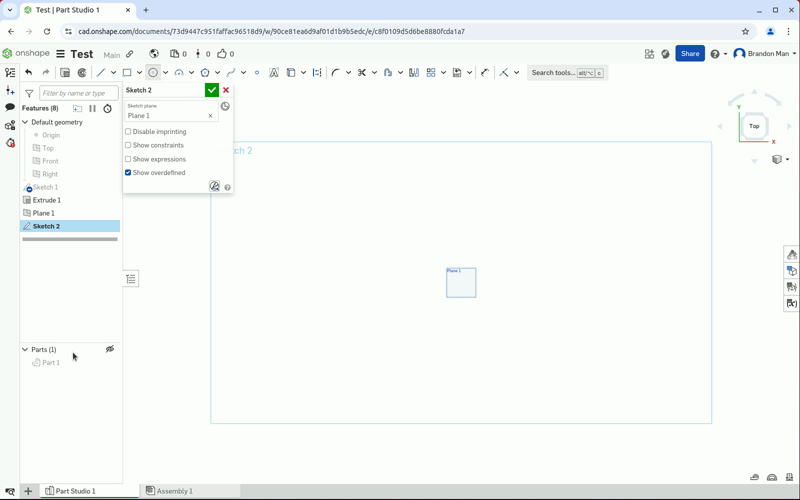
key_down(shift)
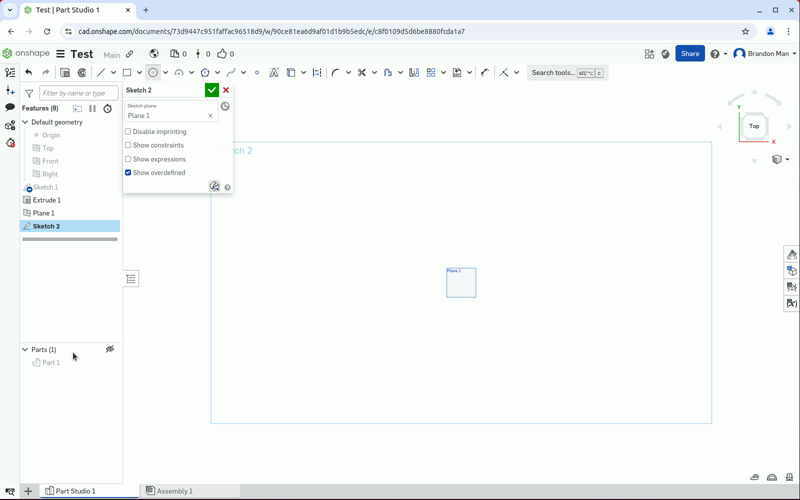
mouse_move(479, 376)
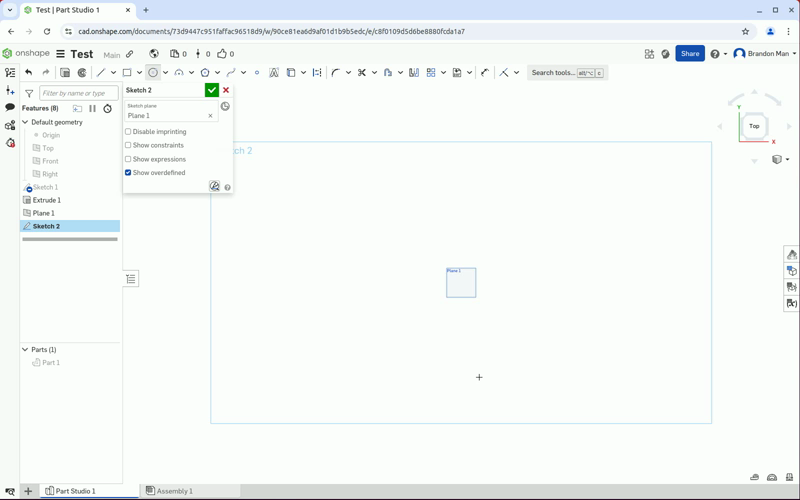
click(479, 376)
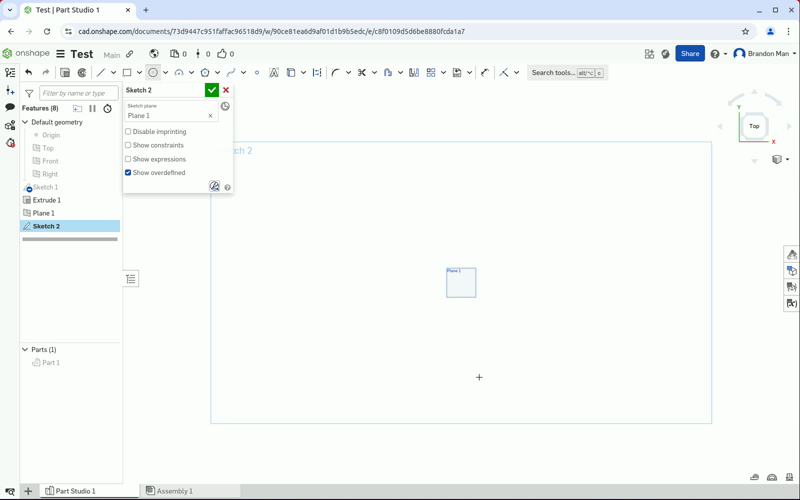
key_up(shift)
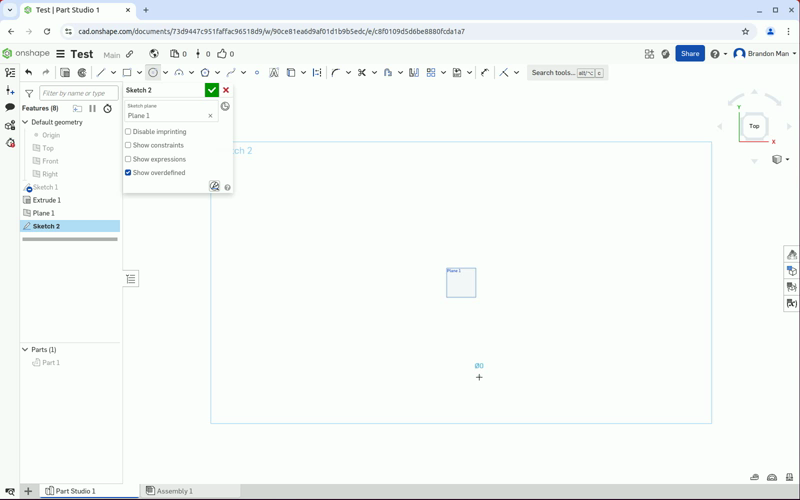
mouse_move(495, 376)
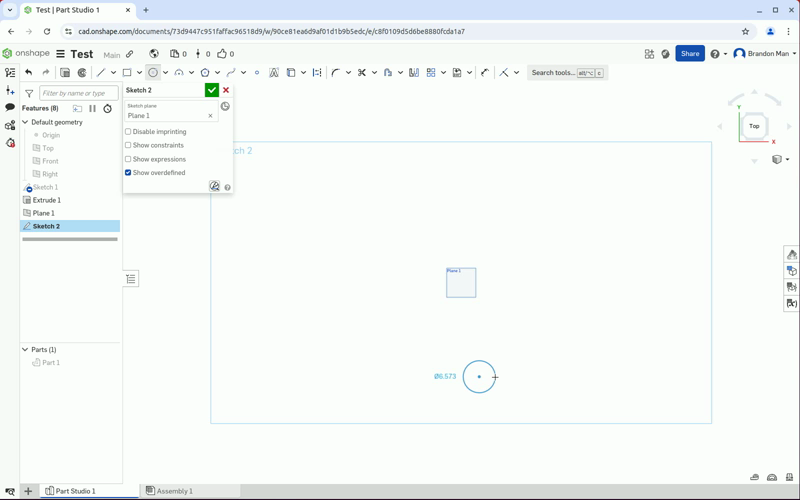
click(495, 376)
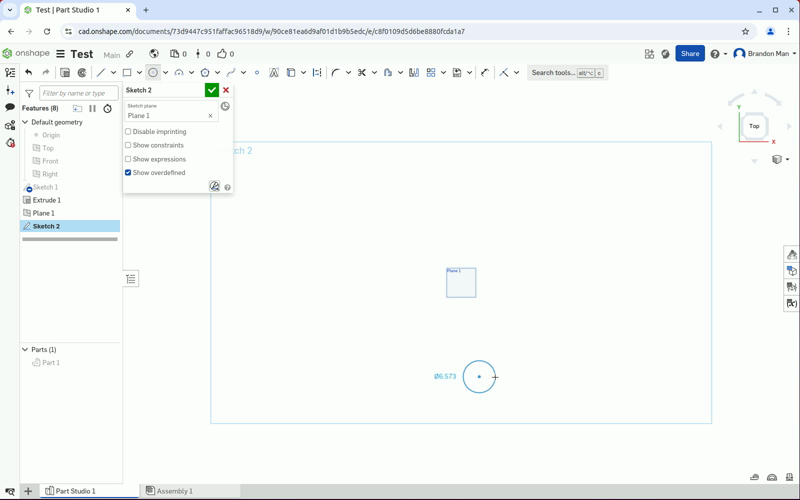
key(esc)
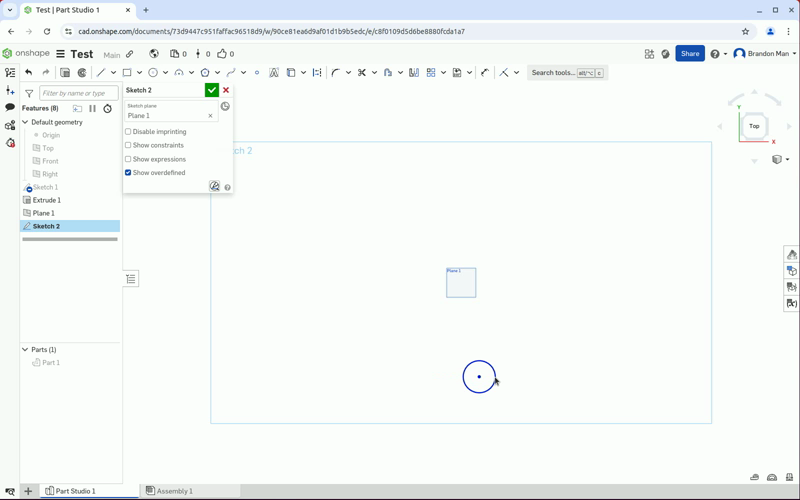
mouse_move(481, 377)
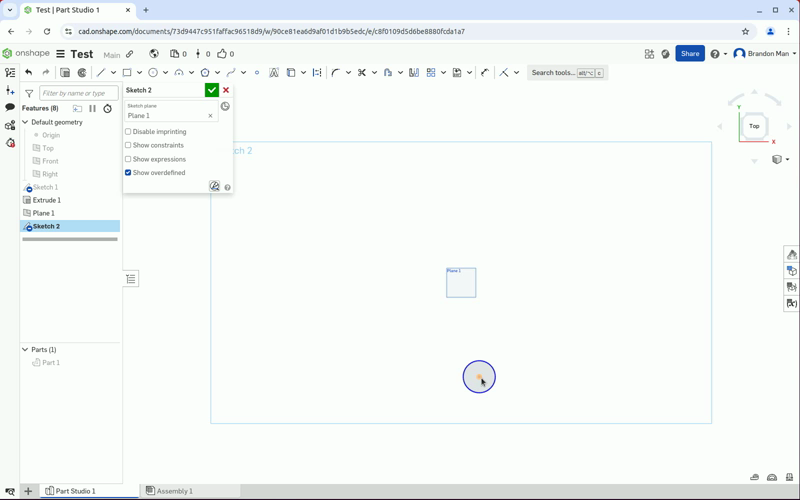
scroll(6)
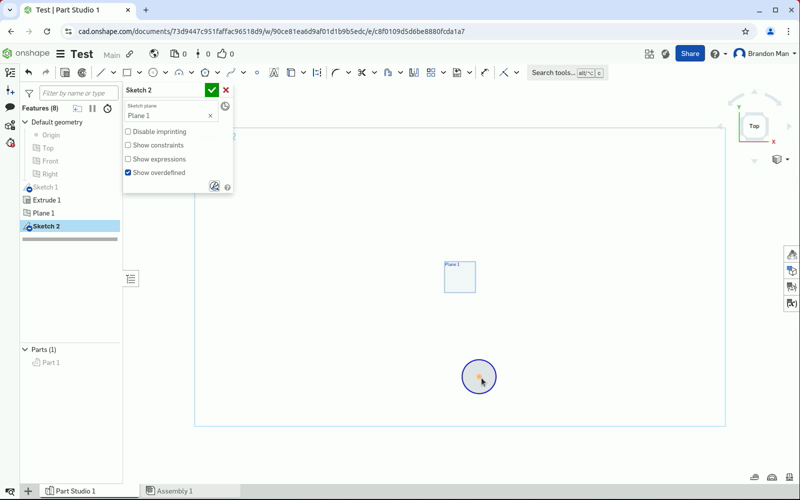
scroll(6)
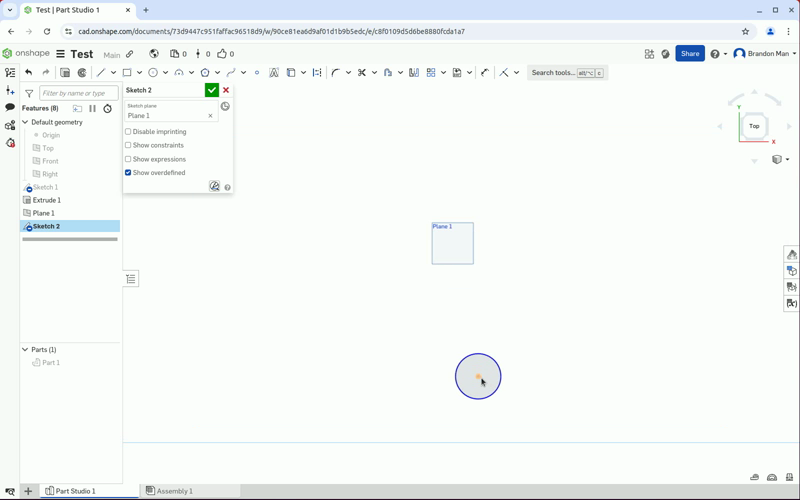
scroll(6)
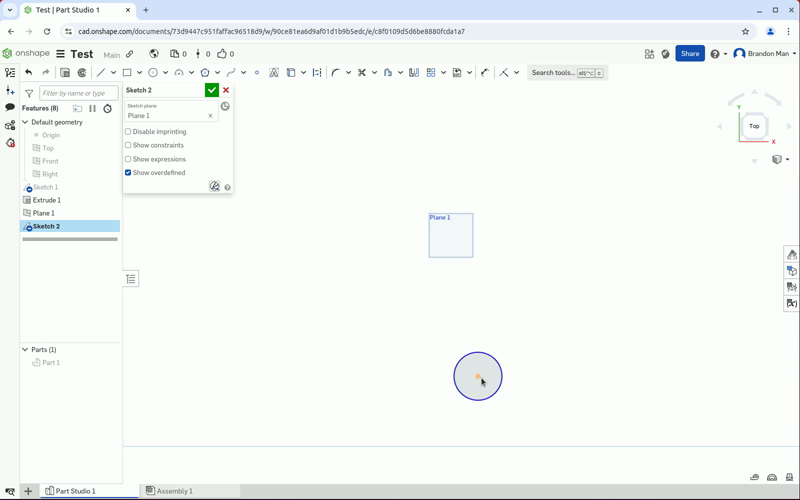
scroll(6)
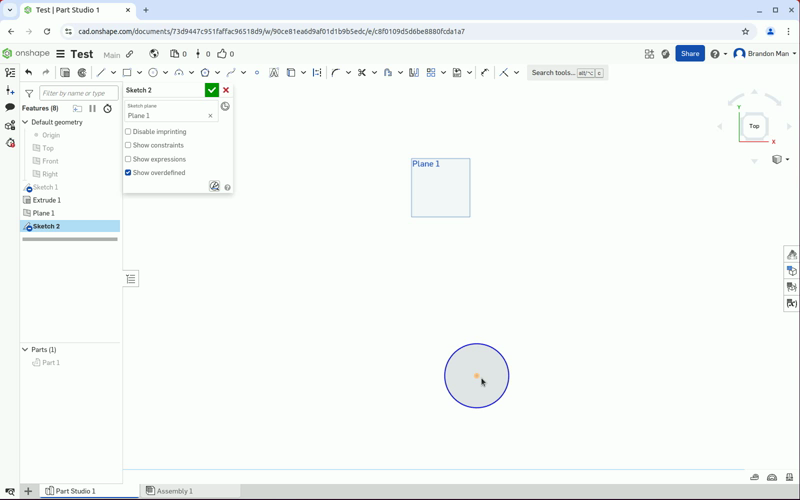
scroll(6)
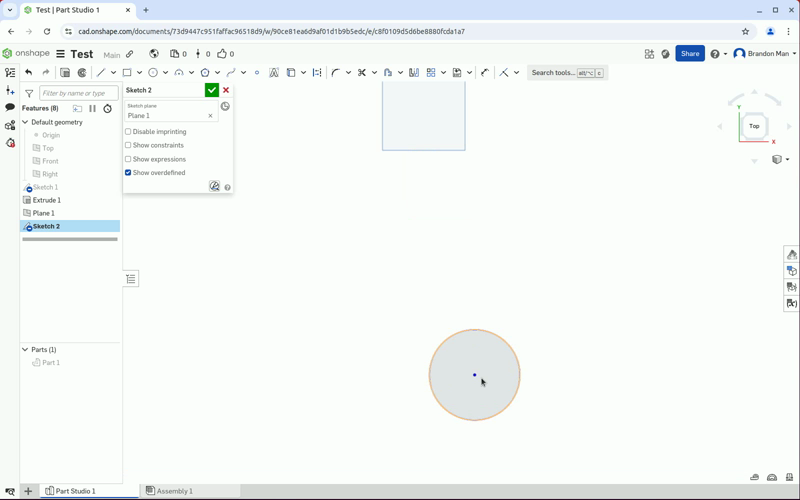
scroll(6)
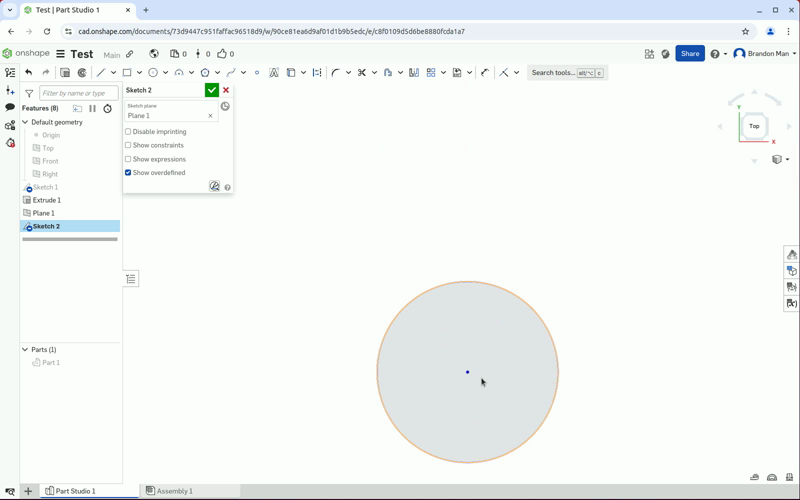
scroll(6)
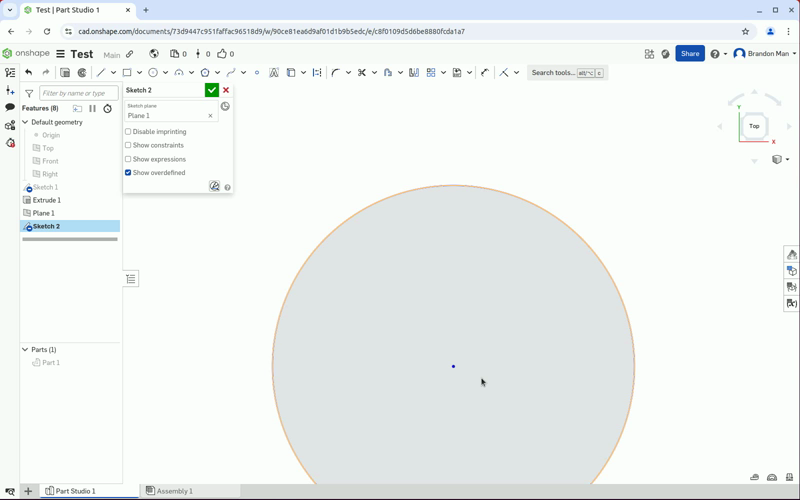
click(481, 377)
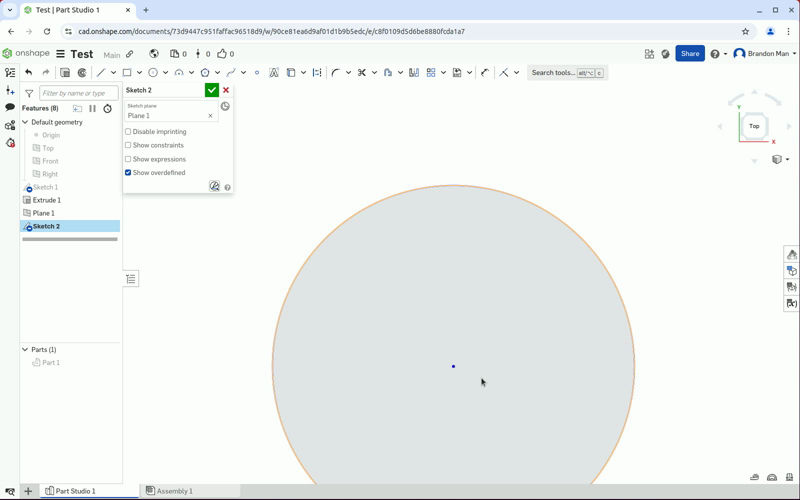
scroll(-6)
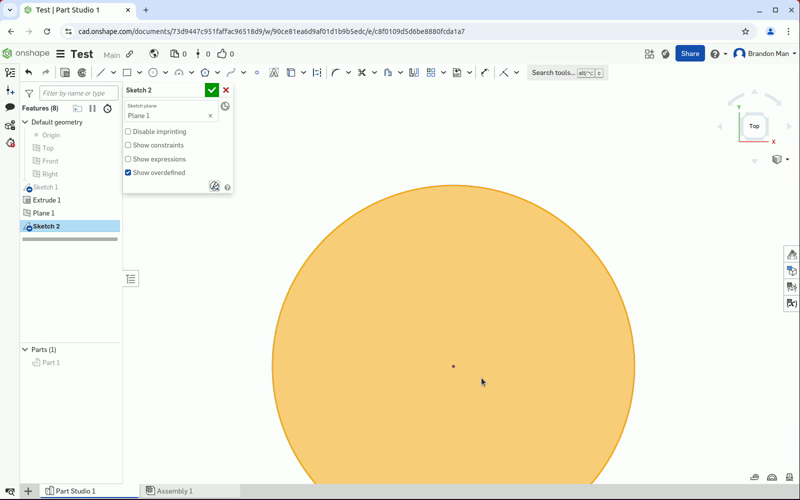
scroll(-6)
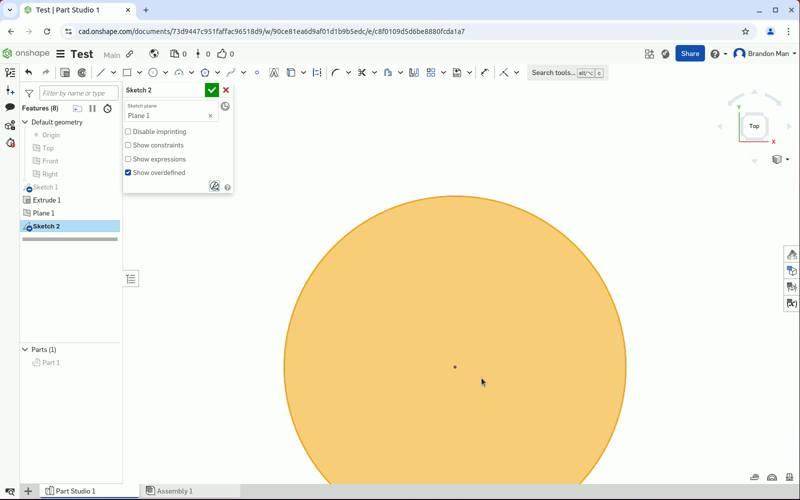
scroll(-6)
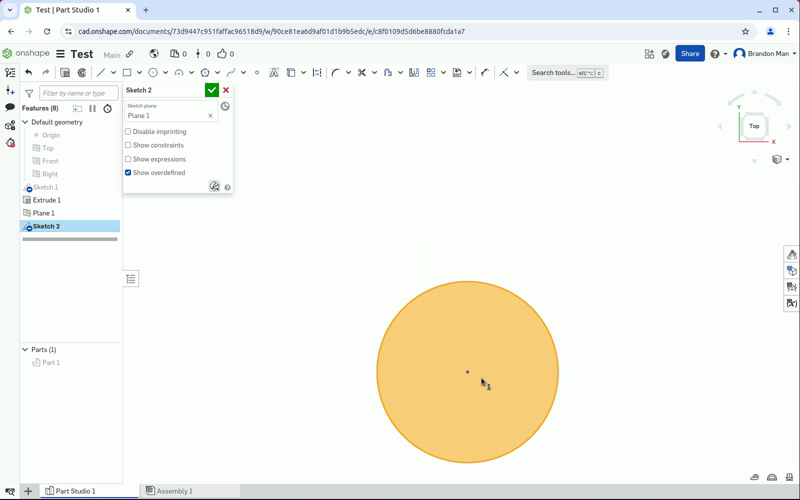
scroll(-6)
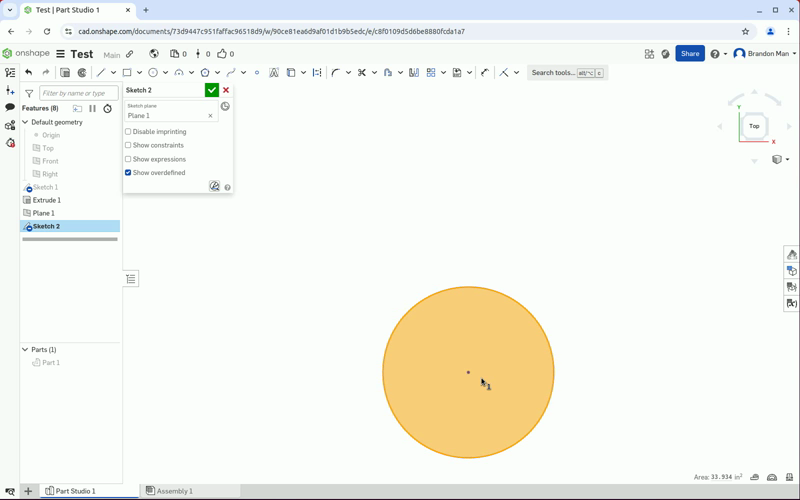
scroll(-6)
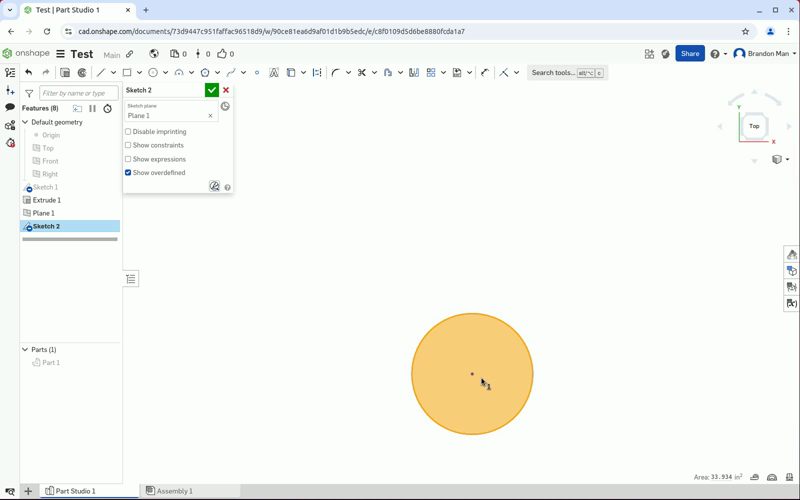
scroll(-6)
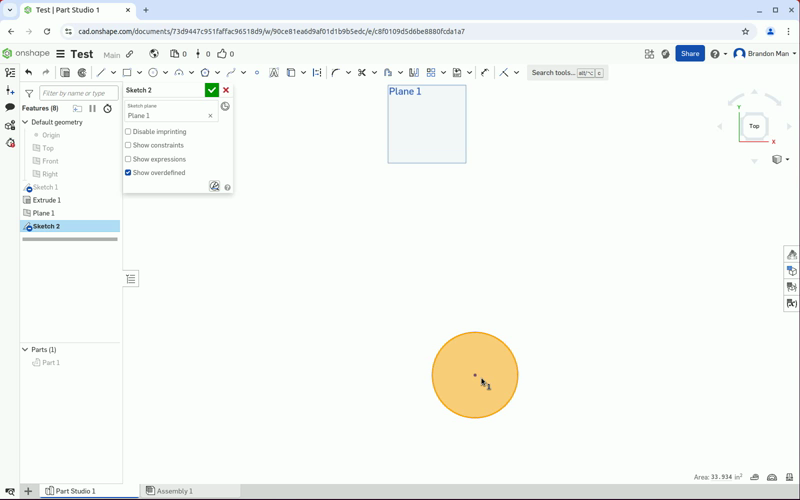
scroll(-6)
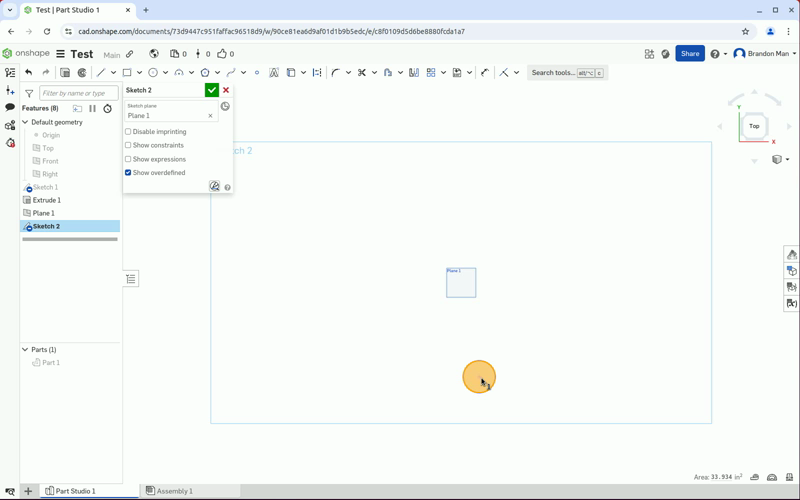
mouse_move(73, 352)
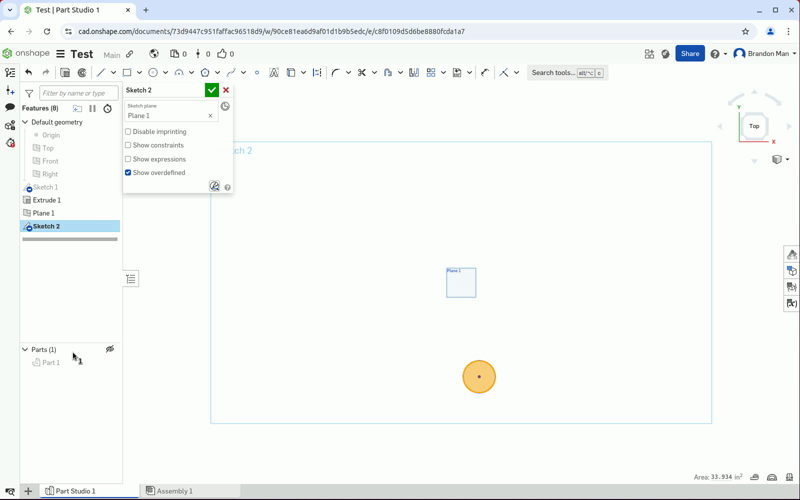
key(shift+y)
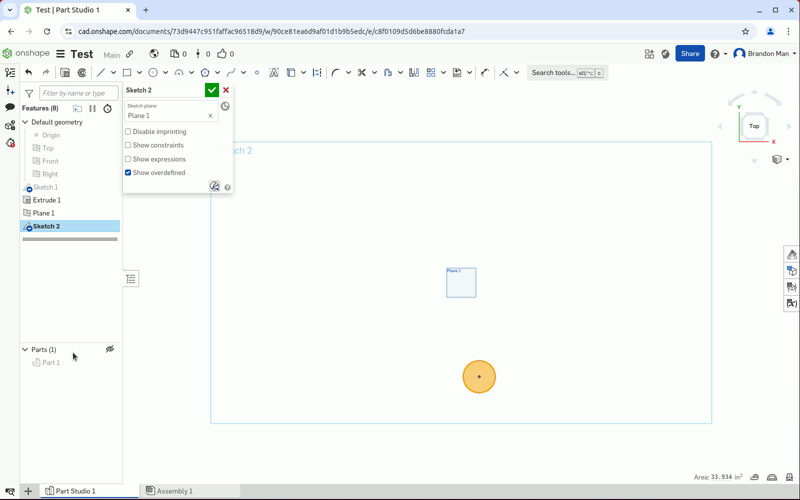
key(shift+e)
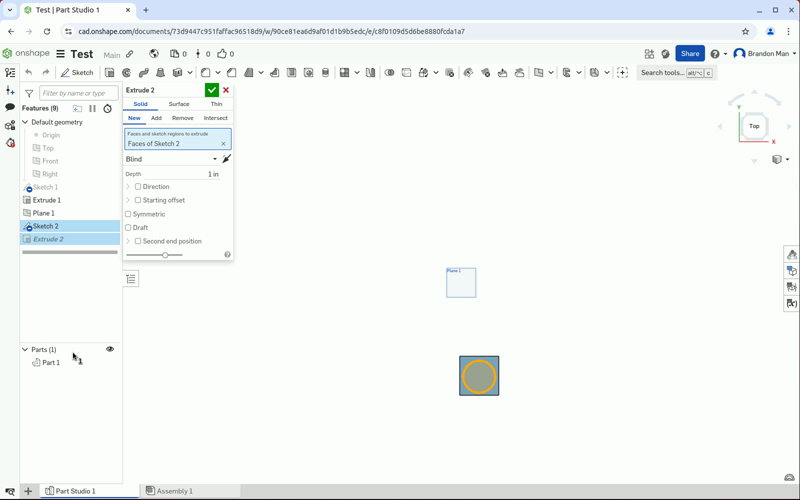
mouse_move(143, 106)
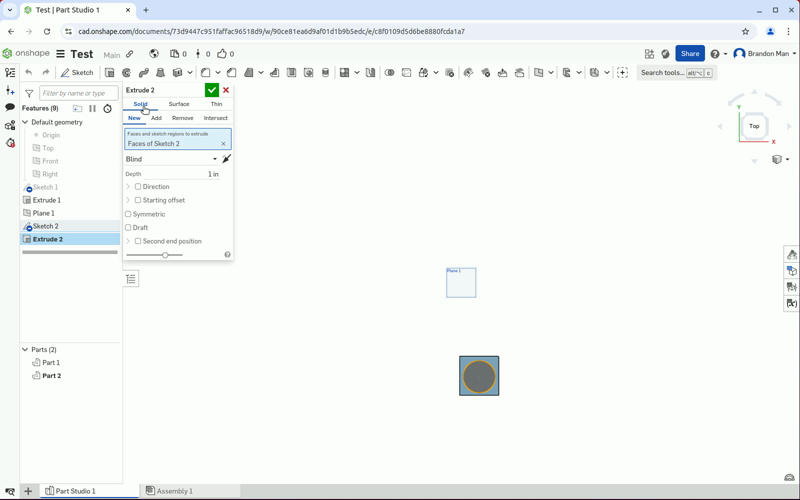
click(143, 106)
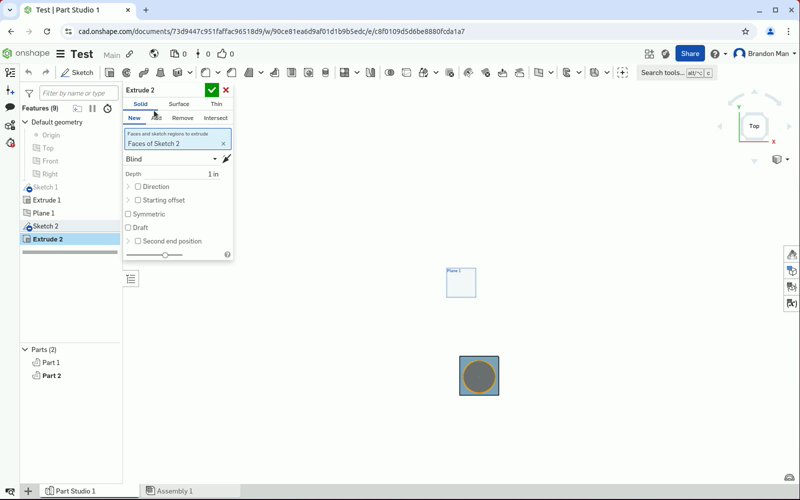
mouse_move(186, 120)
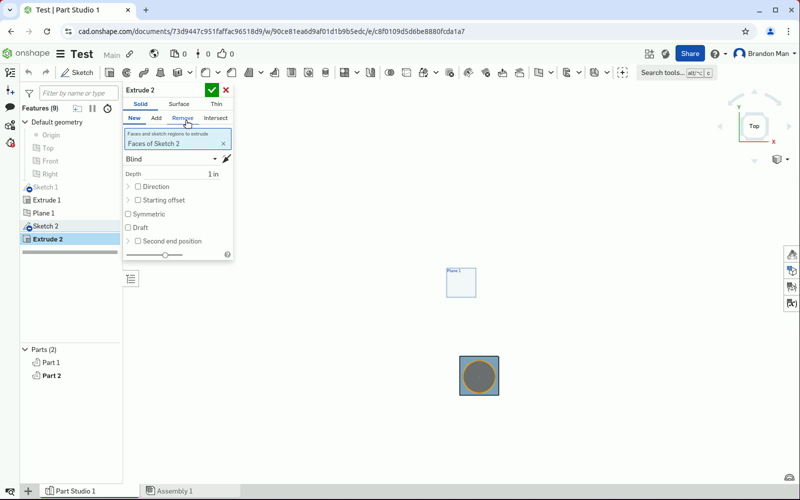
click(186, 120)
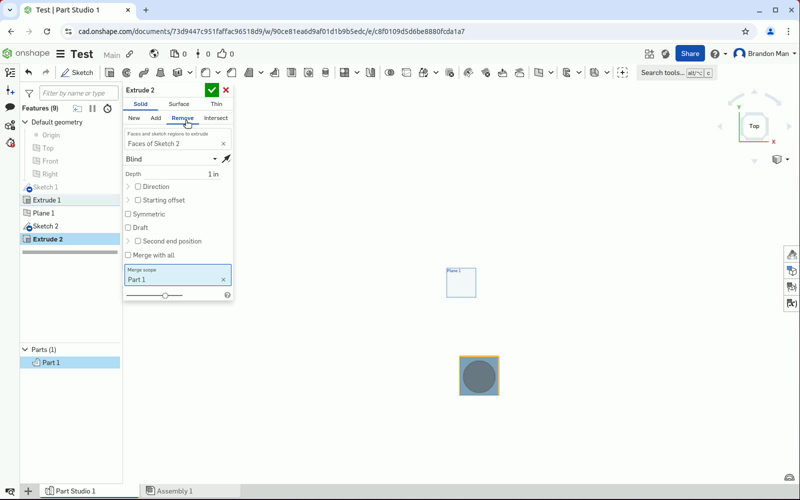
key(tab, 4)
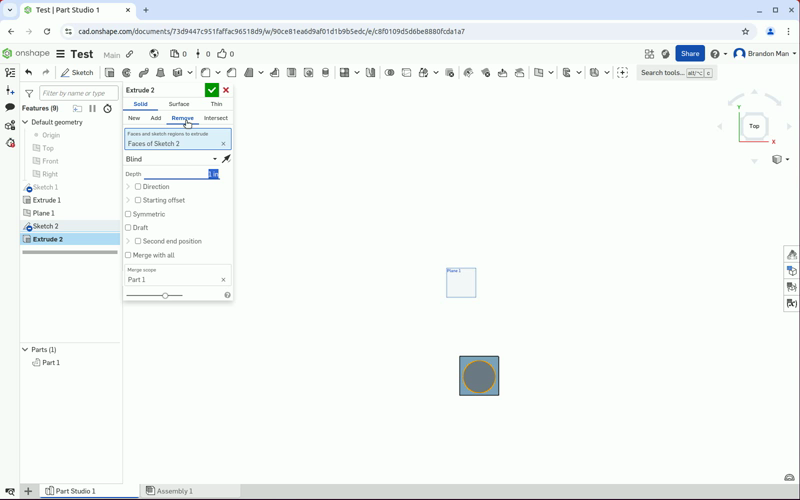
text(7.703)
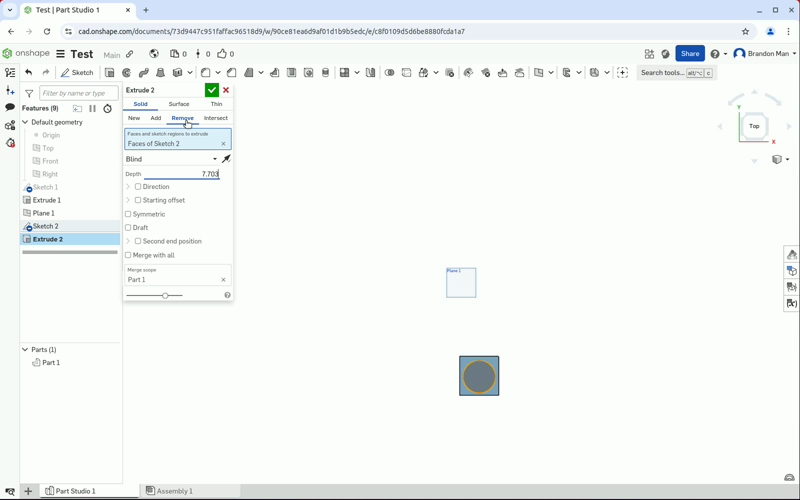
key(tab, 6)
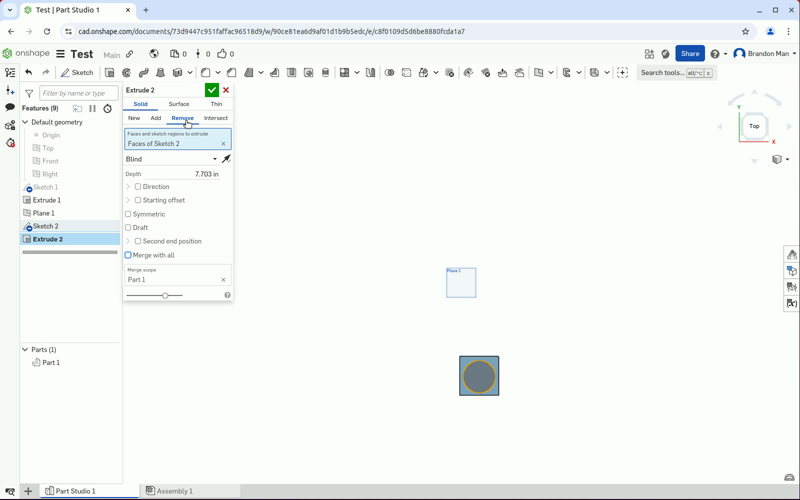
key(space)
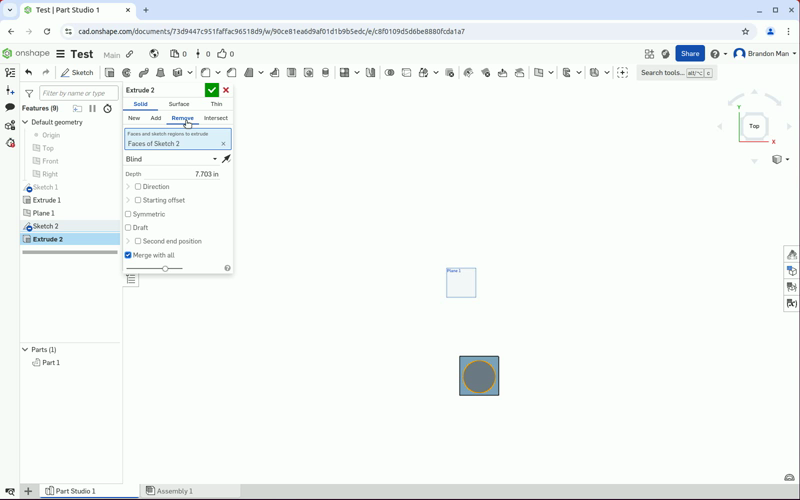
key(enter)
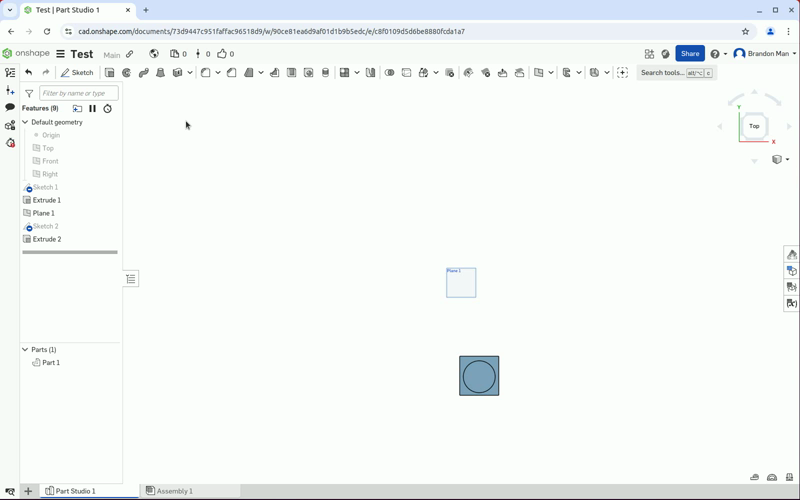
key(shift+h)
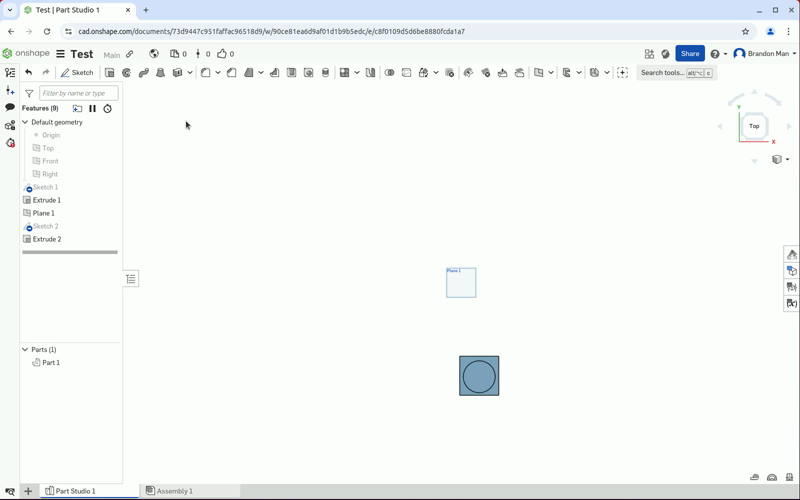
key(shift+h)
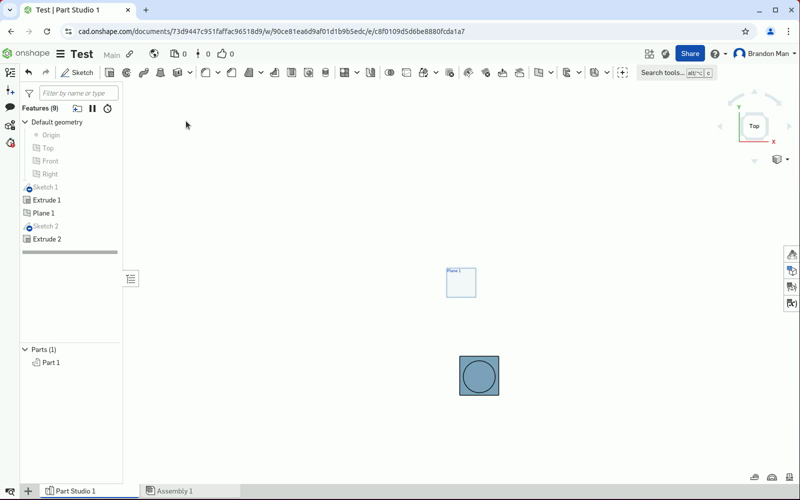
mouse_move(73, 189)
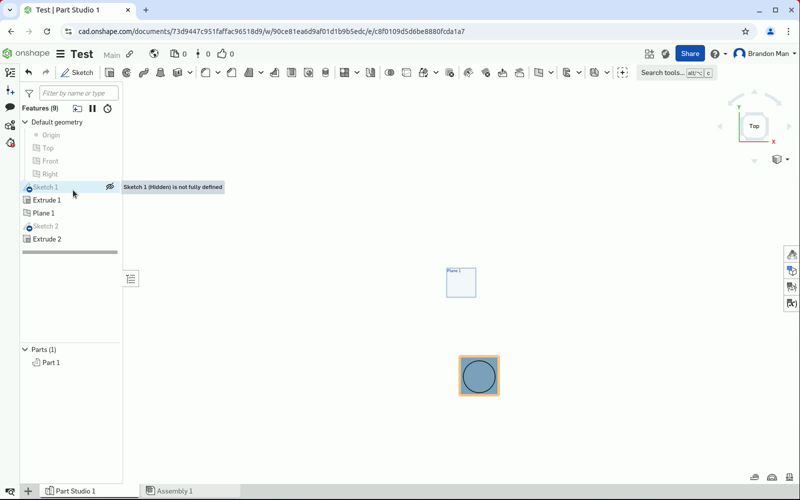
click(73, 189)
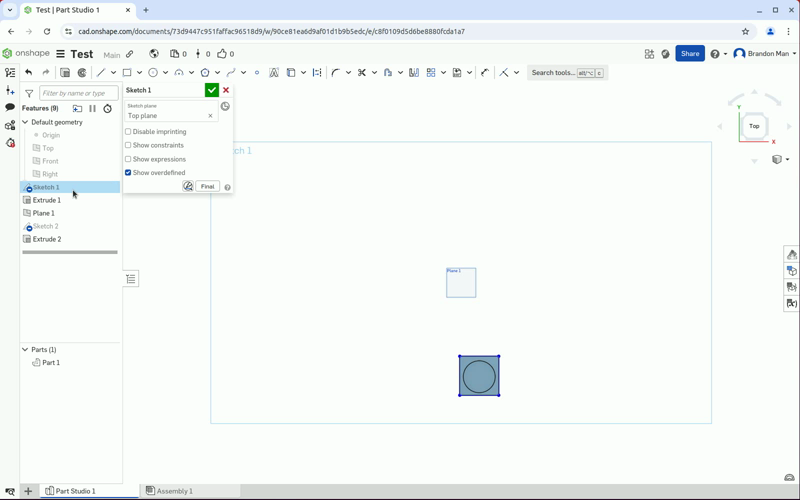
mouse_move(229, 92)
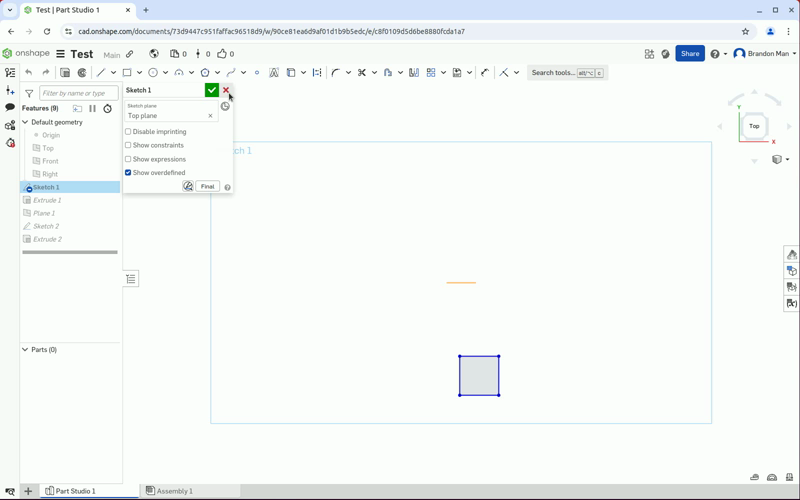
click(229, 92)
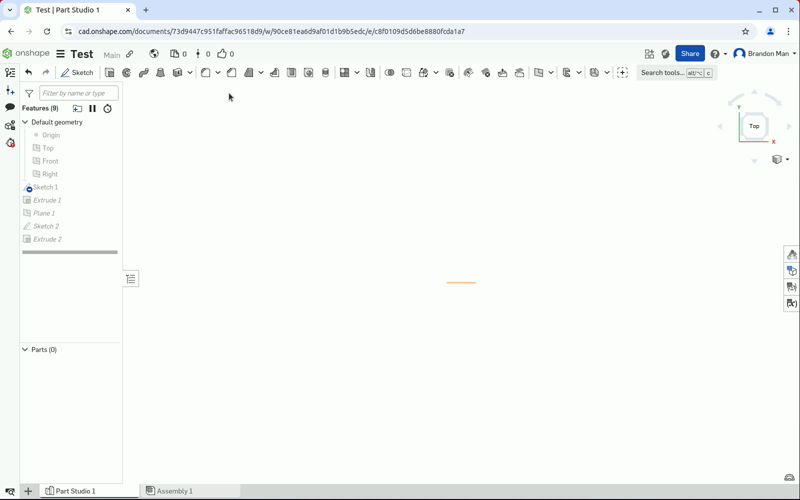
mouse_move(73, 352)
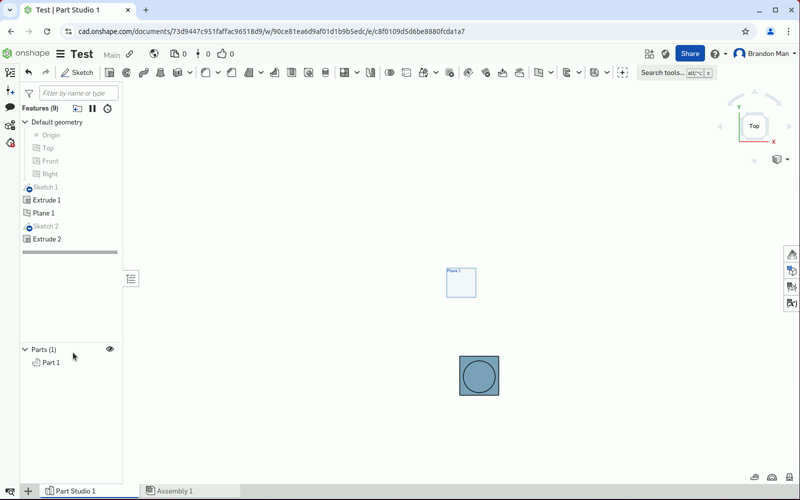
key(y)
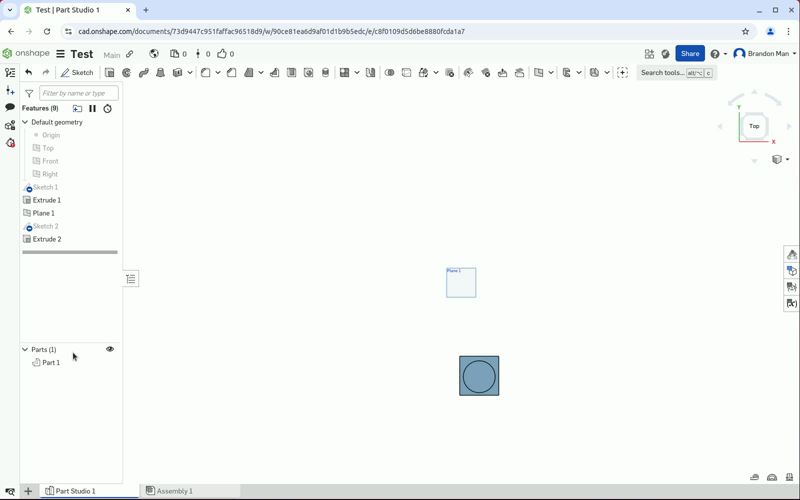
key(shift+p)
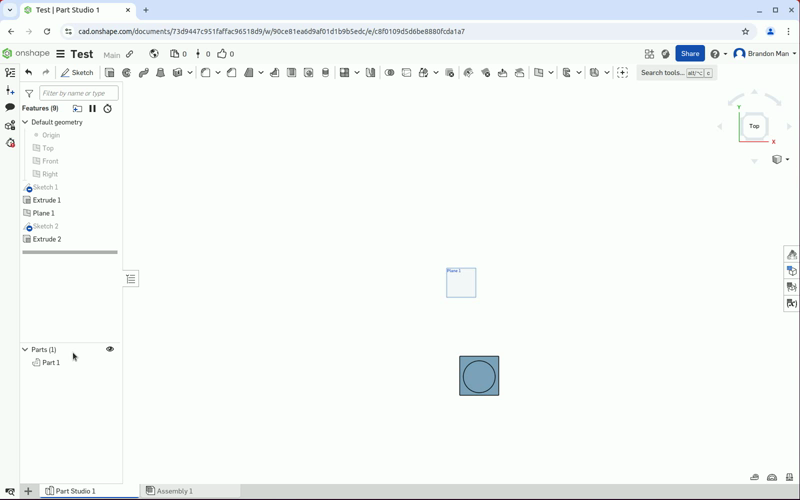
key(space)
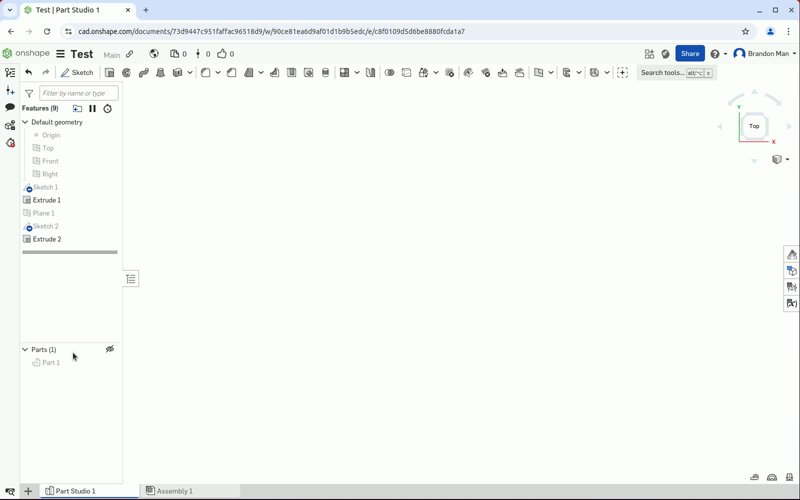
key_down(shift)
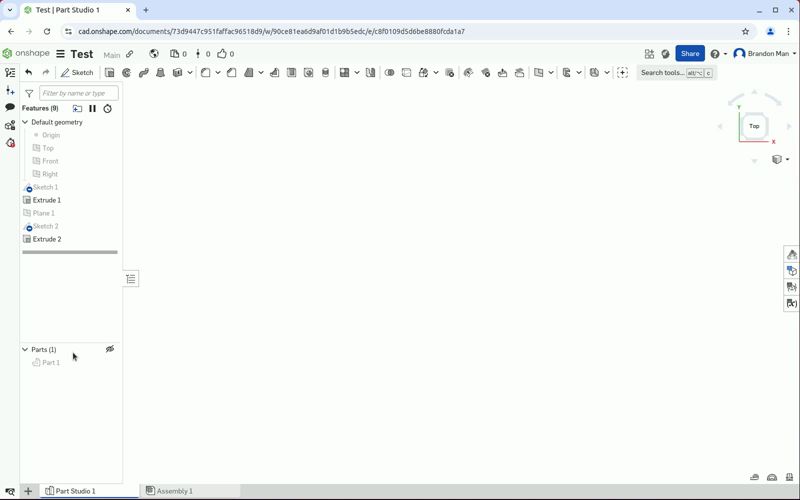
key(up)
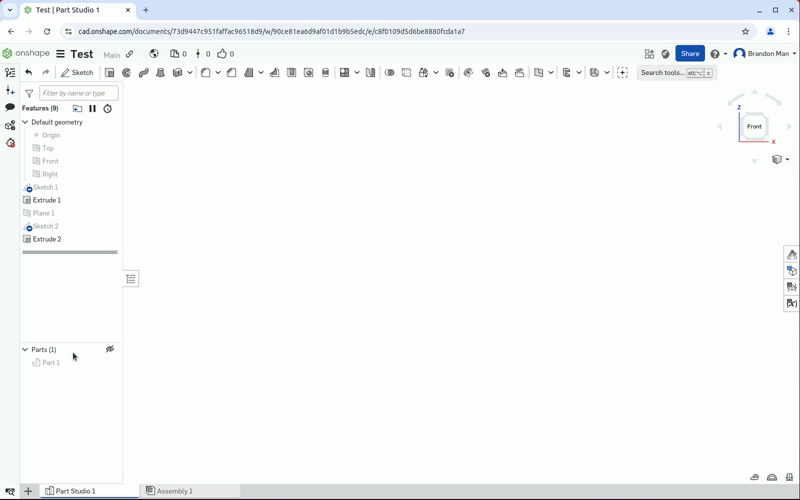
key_up(shift)
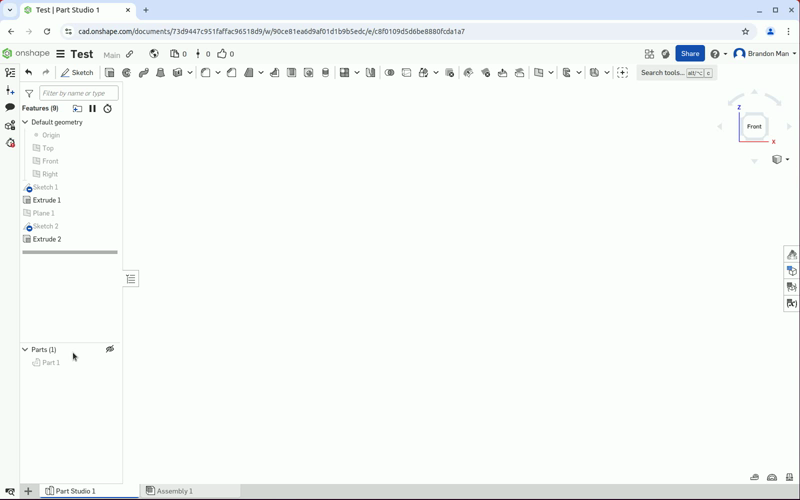
mouse_move(73, 352)
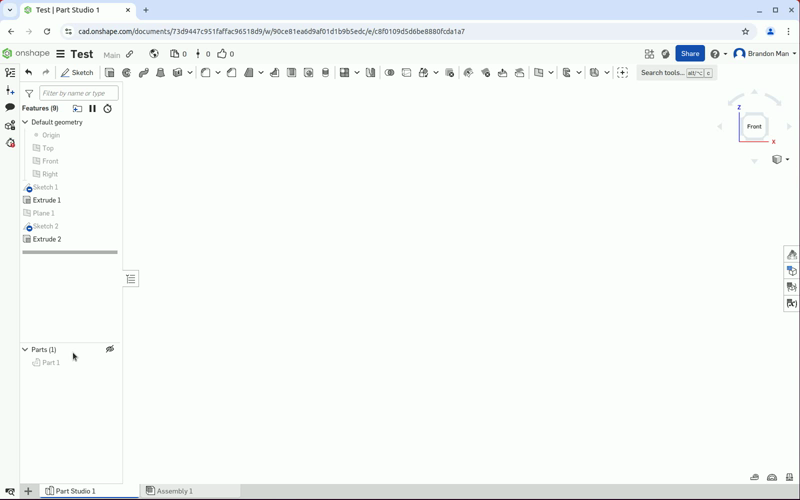
key(shift+y)
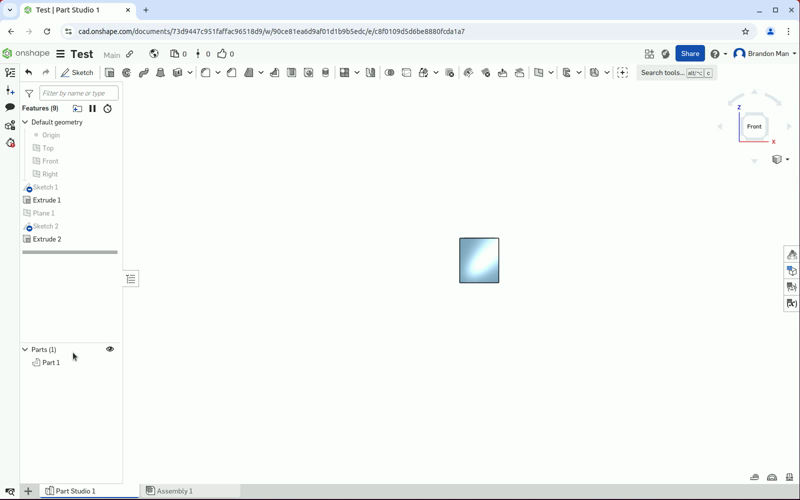
mouse_move(541, 75)
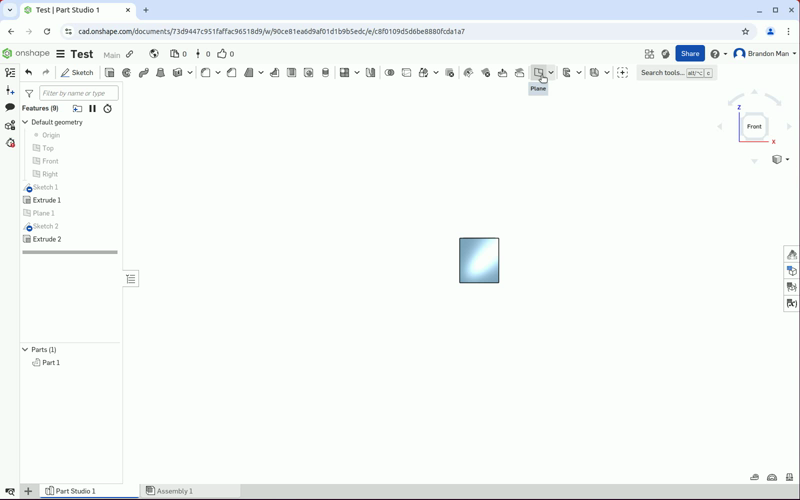
click(541, 75)
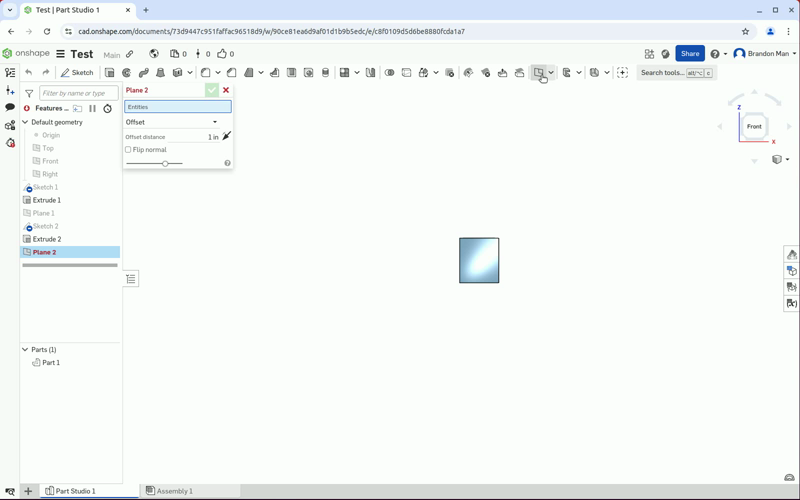
mouse_move(73, 163)
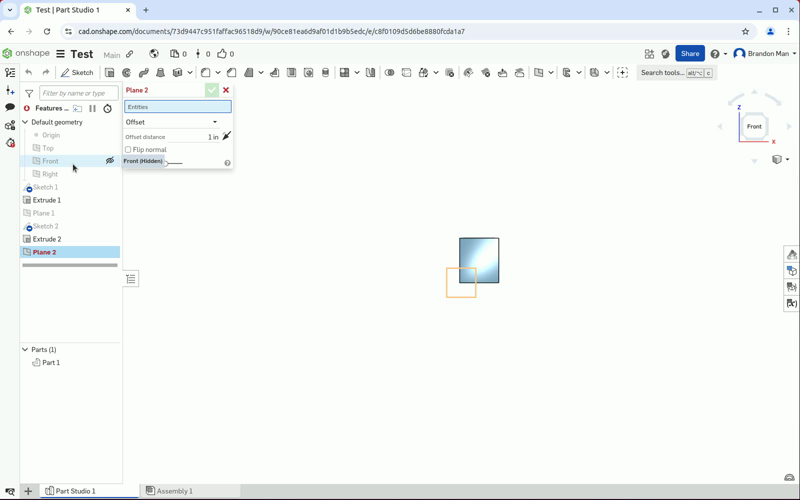
click(73, 163)
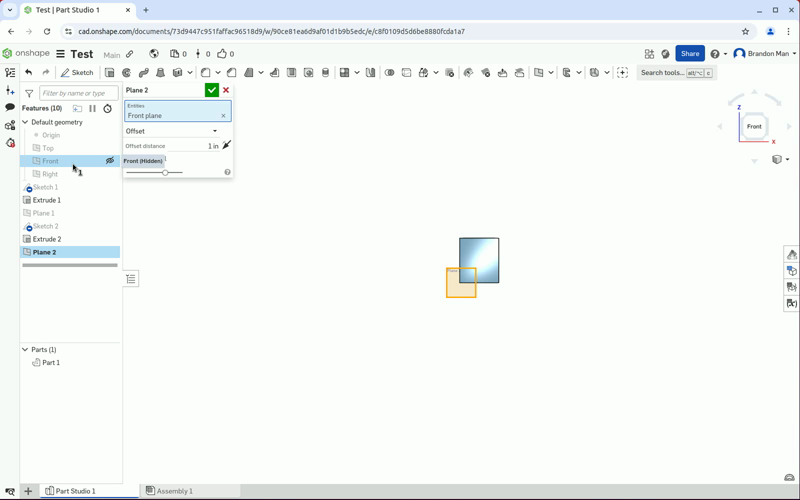
key(tab, 2)
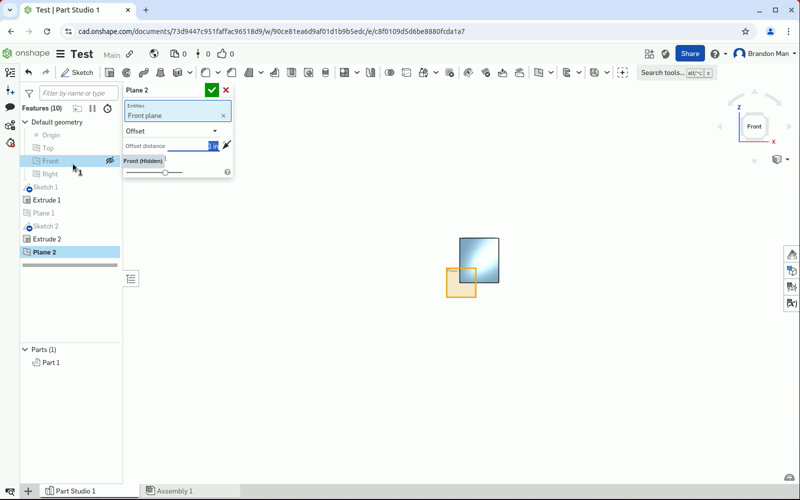
text(23.108)
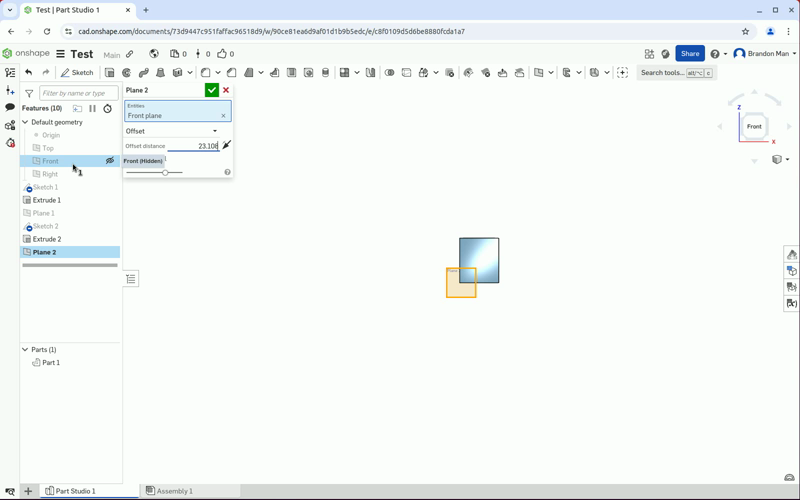
key(enter, 2)
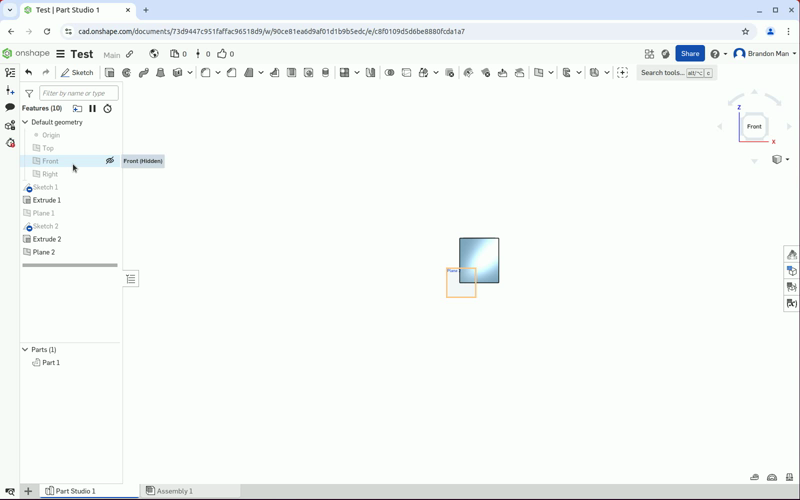
key(shift+s)
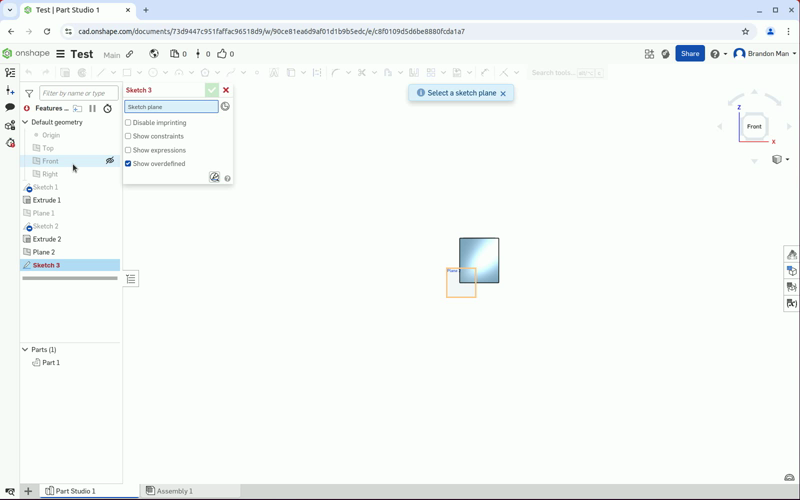
mouse_move(73, 254)
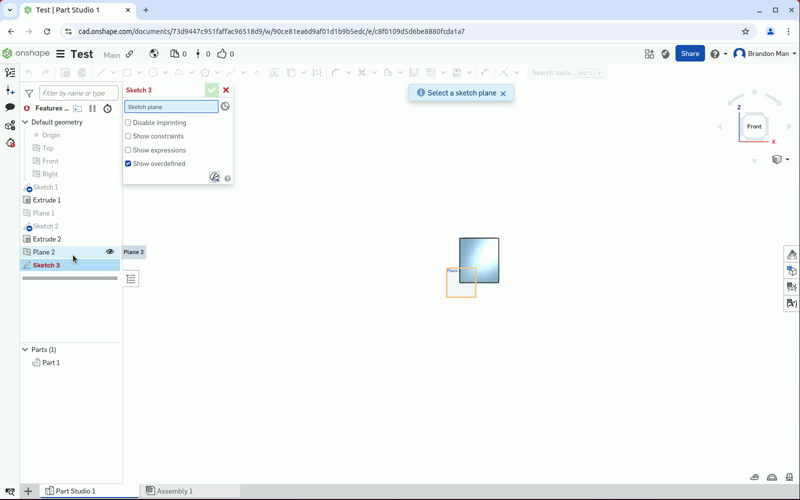
click(73, 254)
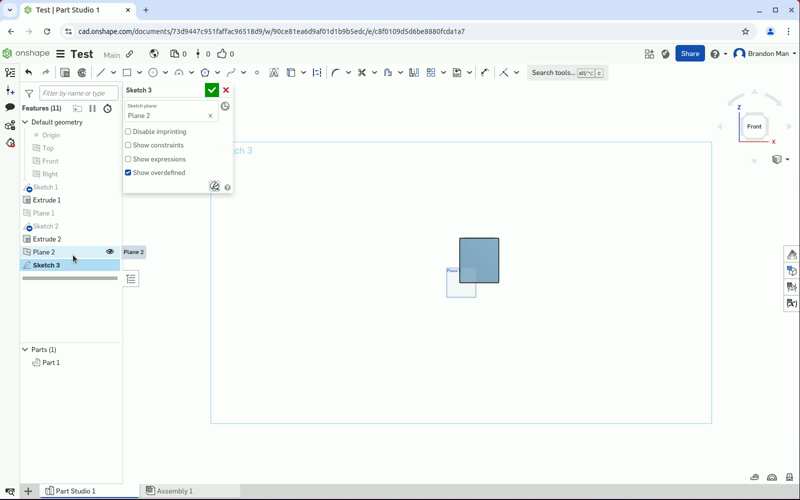
mouse_move(73, 352)
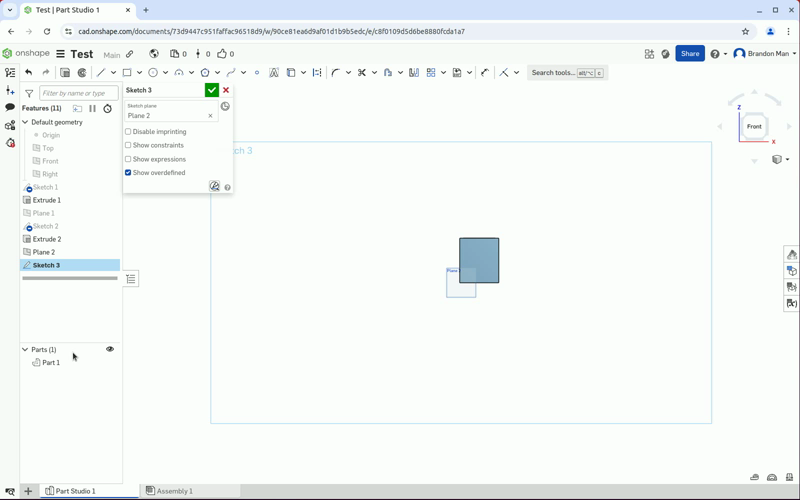
key(y)
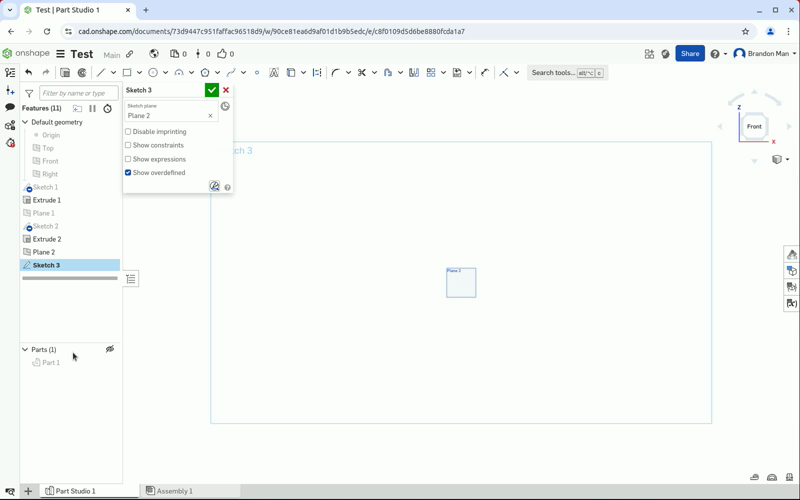
key(l)
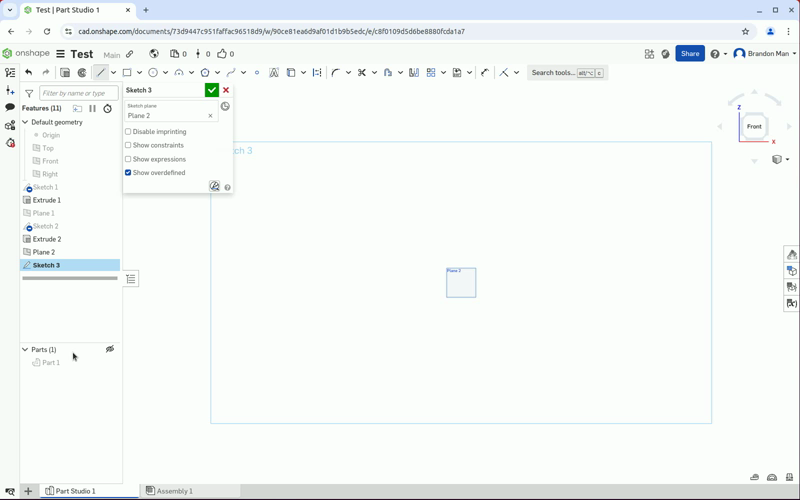
key_down(shift)
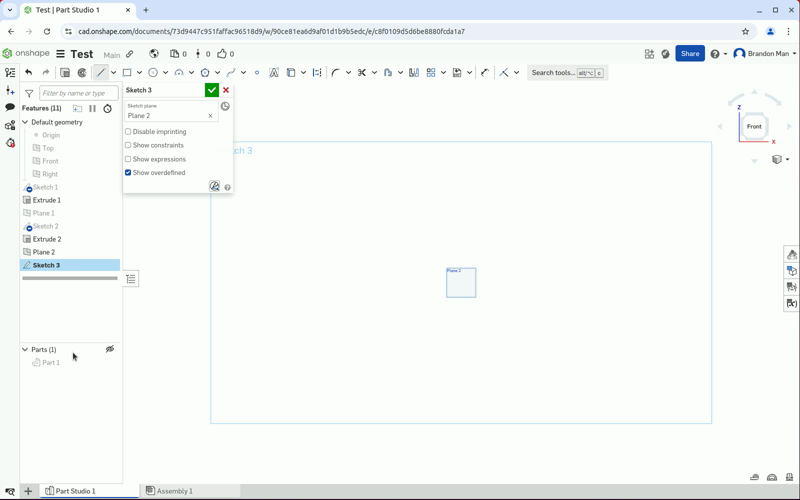
mouse_move(460, 280)
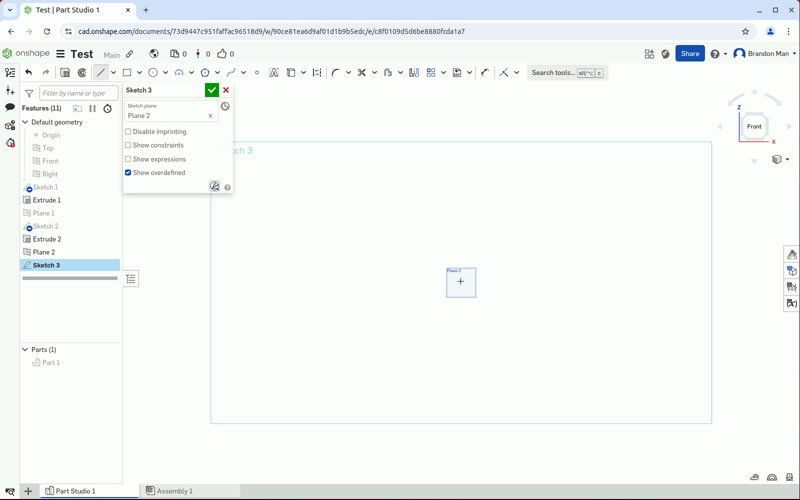
click(460, 280)
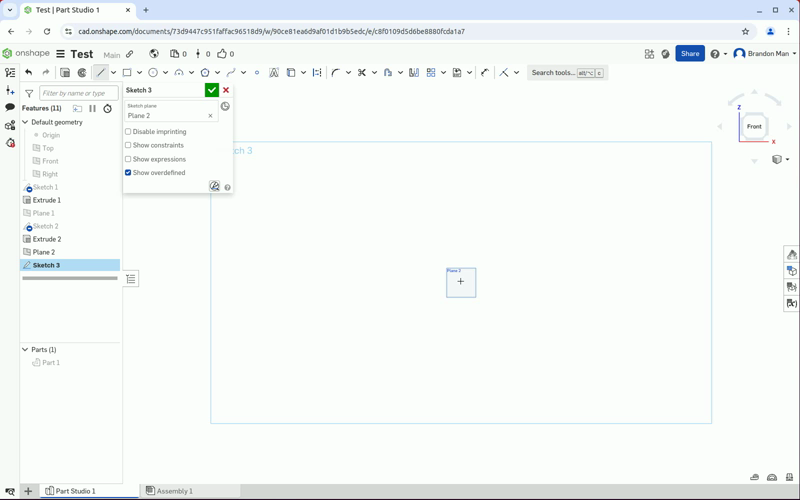
key_up(shift)
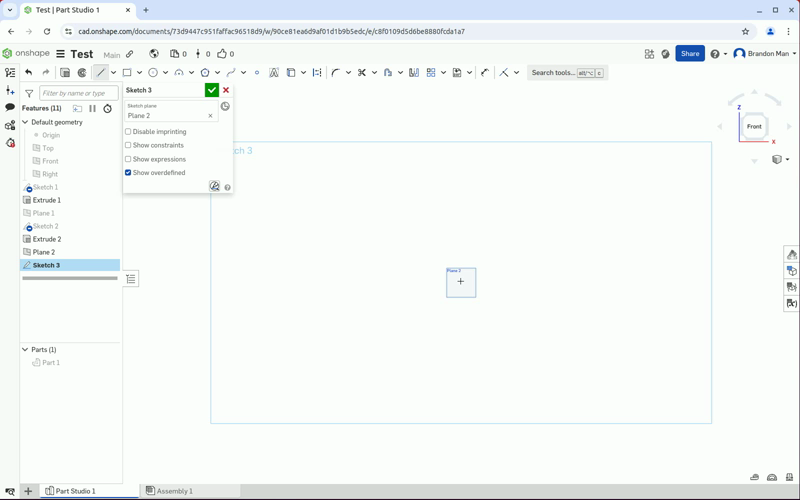
key_down(shift)
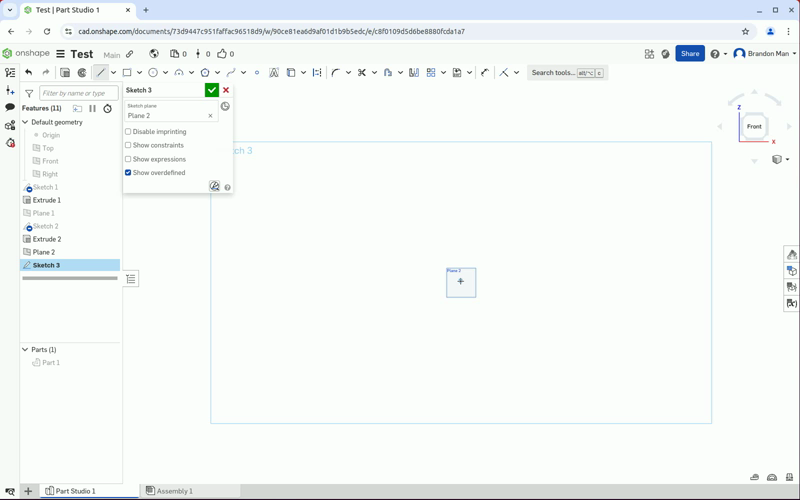
mouse_move(490, 280)
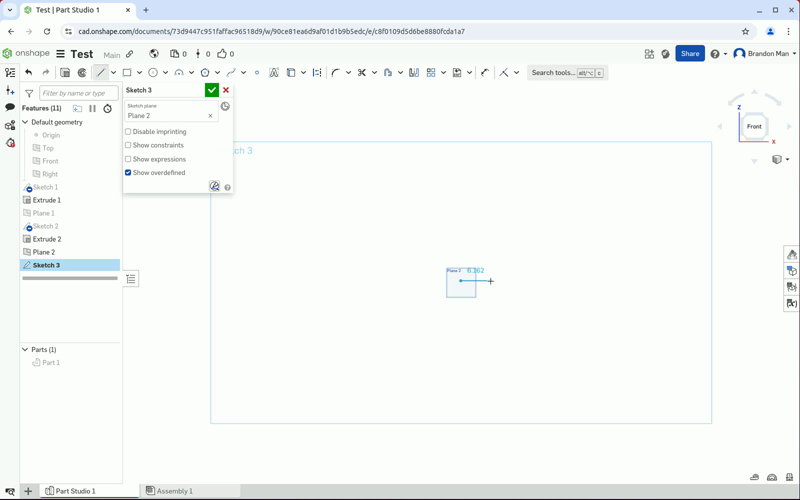
mouse_move(498, 280)
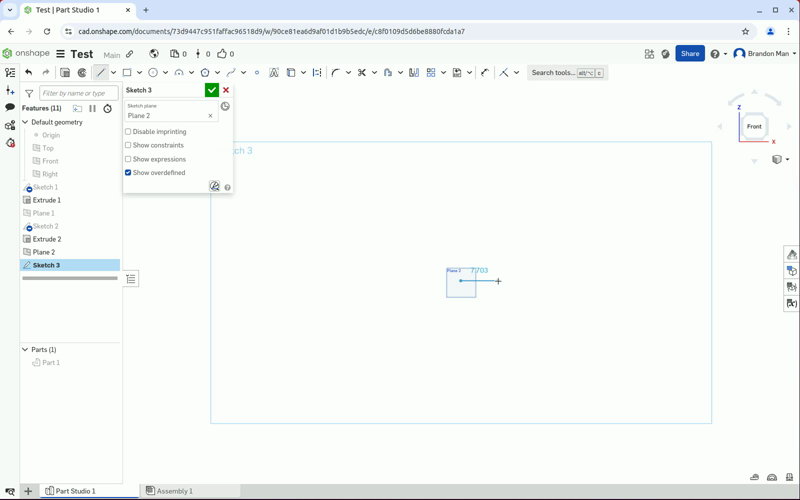
click(498, 280)
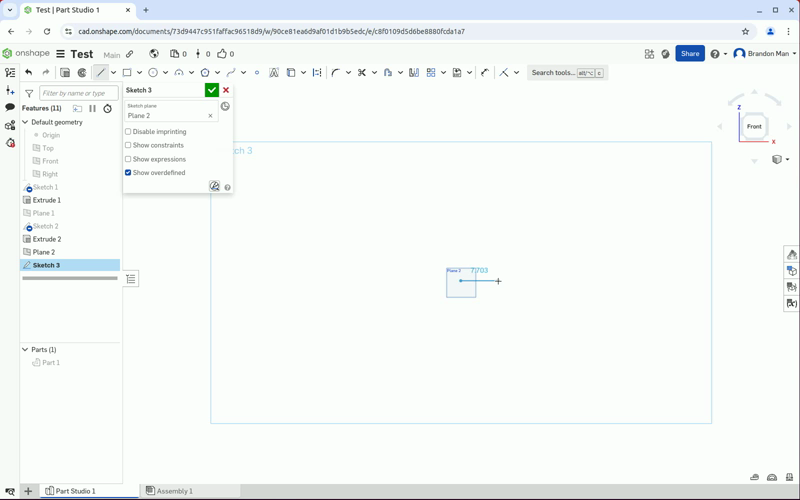
key_up(shift)
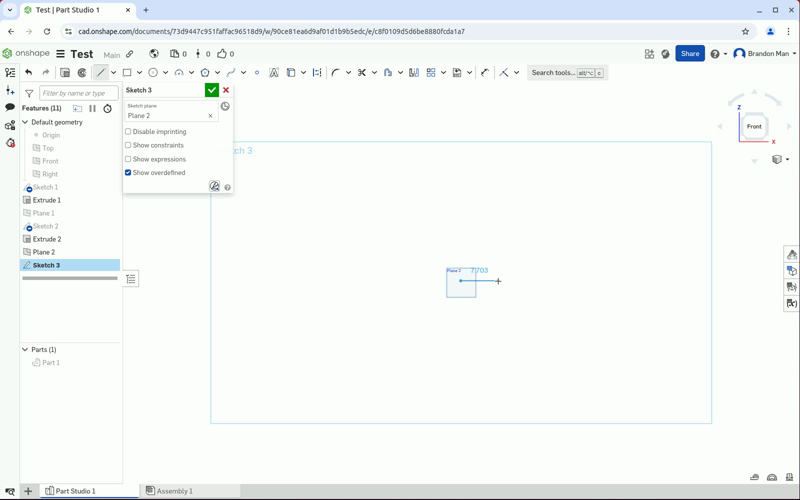
key_down(shift)
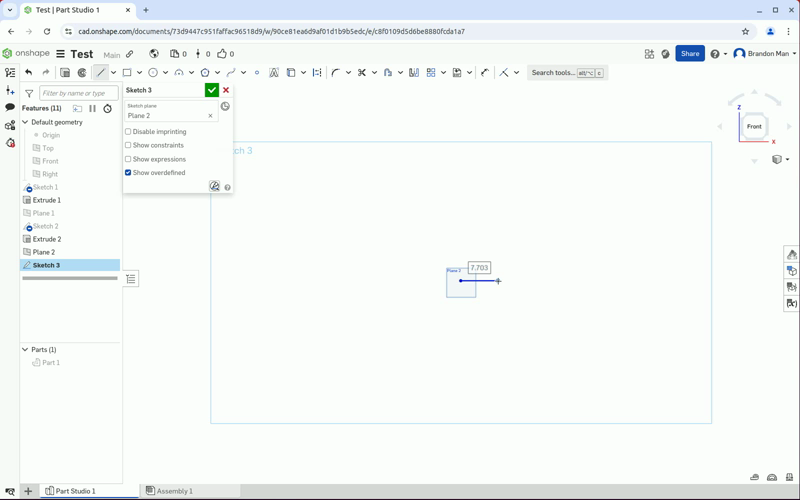
mouse_move(528, 280)
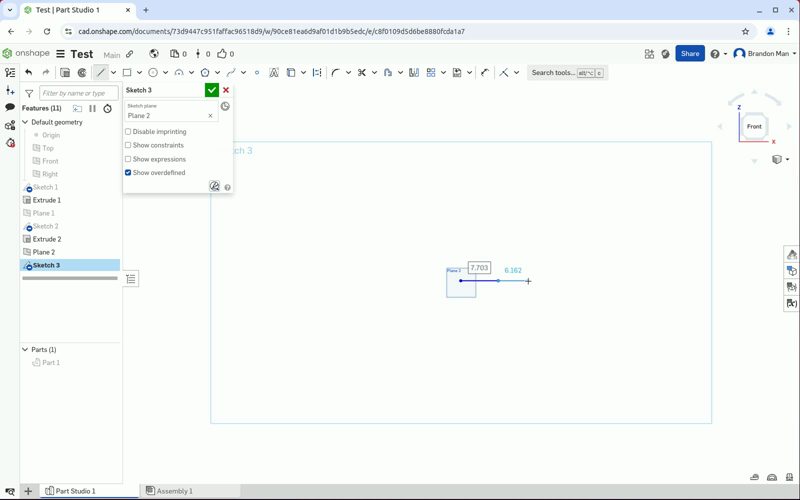
mouse_move(498, 273)
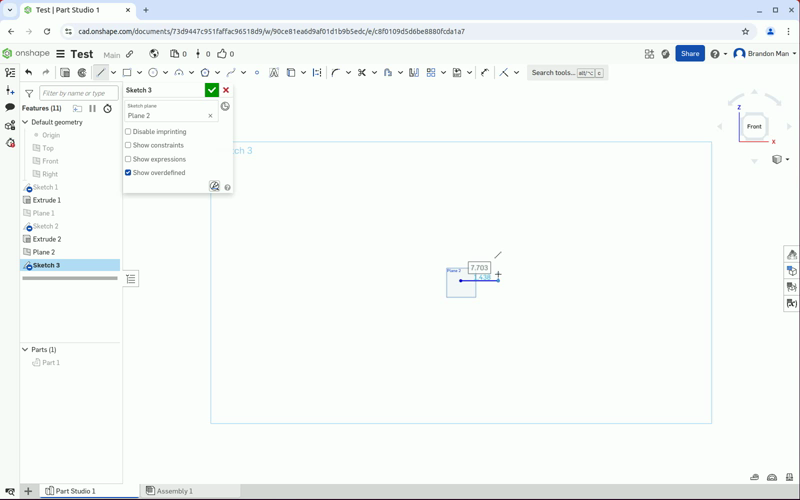
scroll(6)
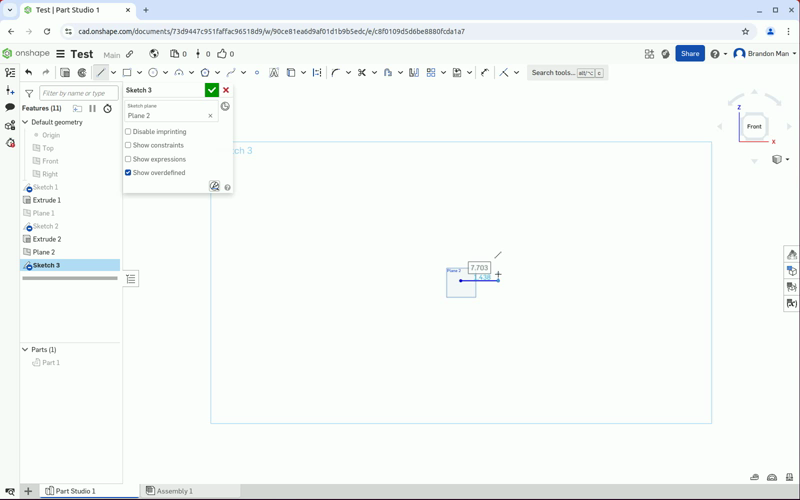
scroll(6)
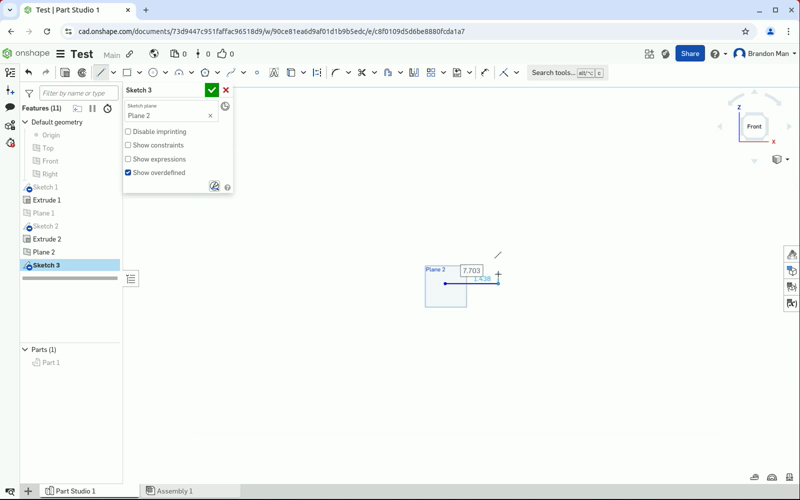
scroll(6)
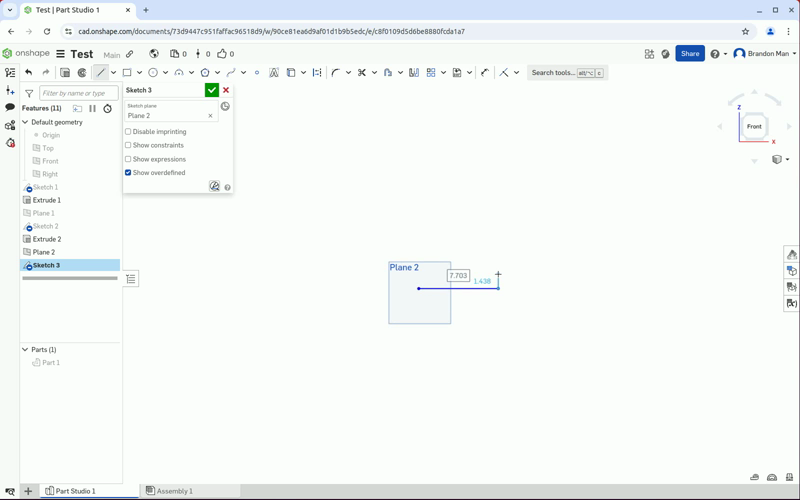
scroll(6)
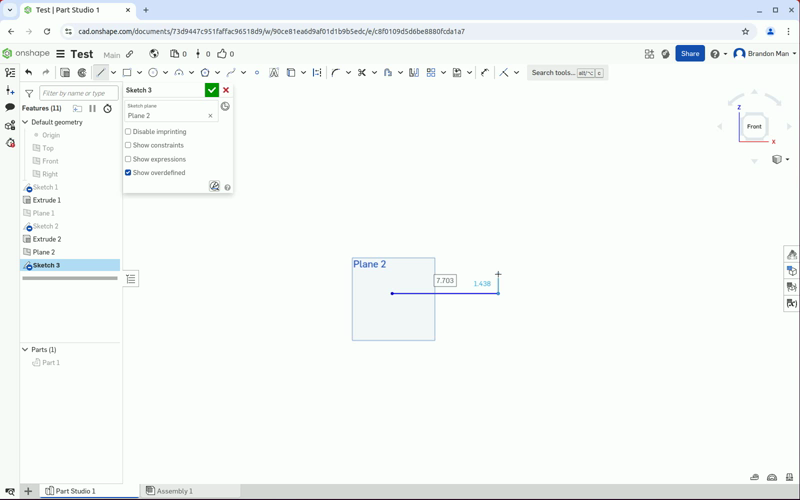
scroll(6)
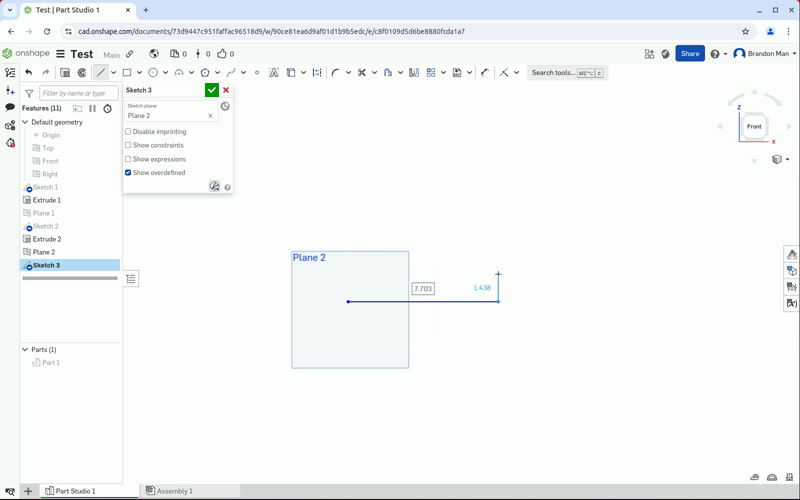
scroll(6)
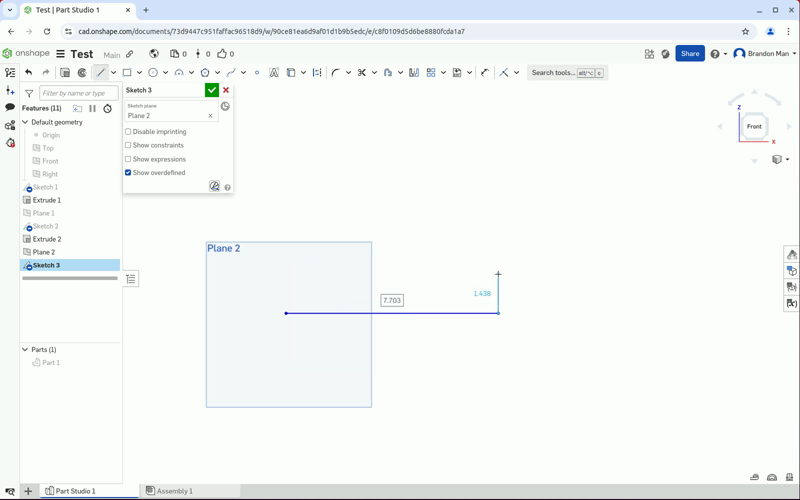
scroll(6)
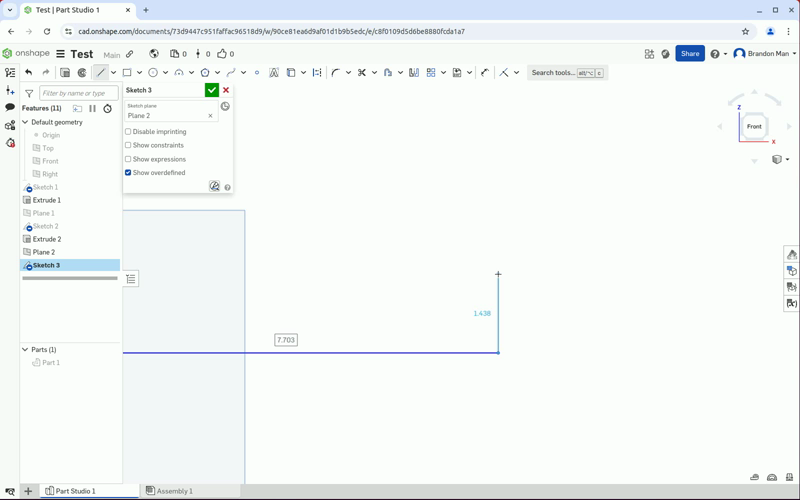
click(498, 273)
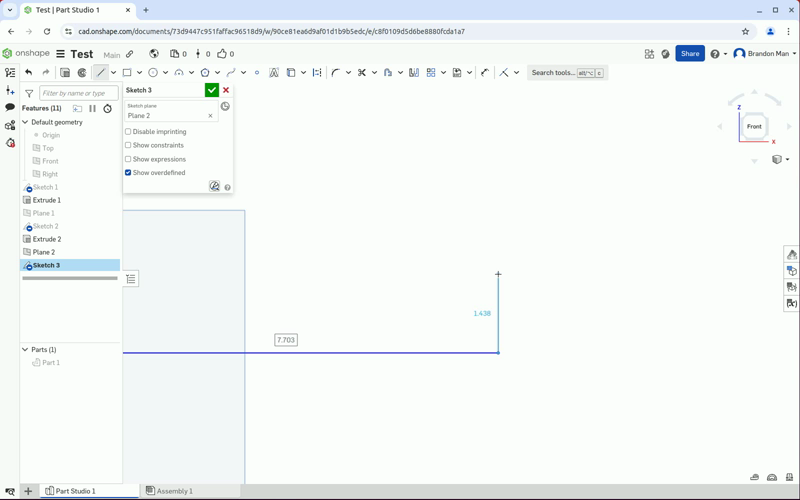
scroll(-6)
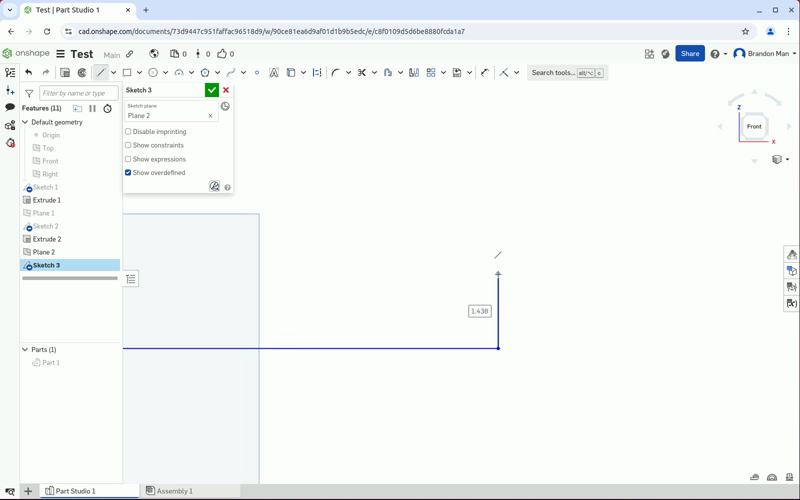
scroll(-6)
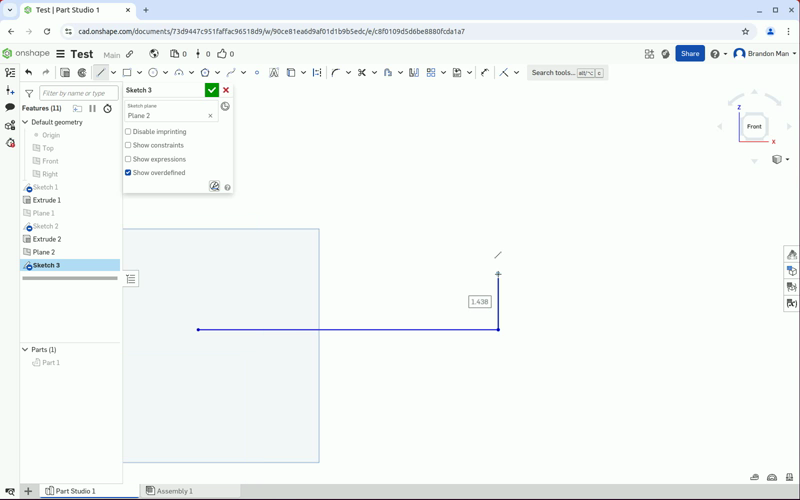
scroll(-6)
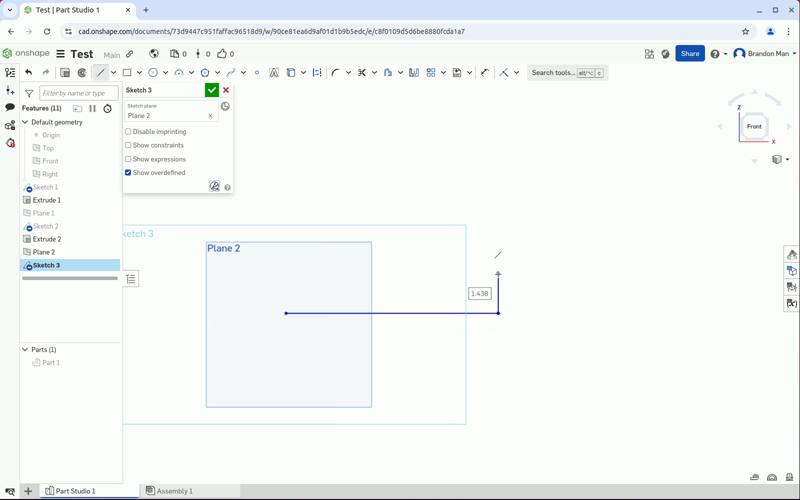
scroll(-6)
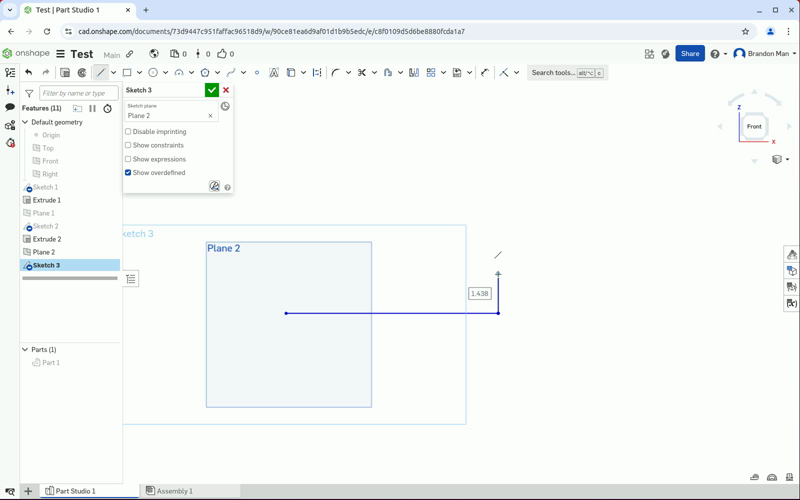
scroll(-6)
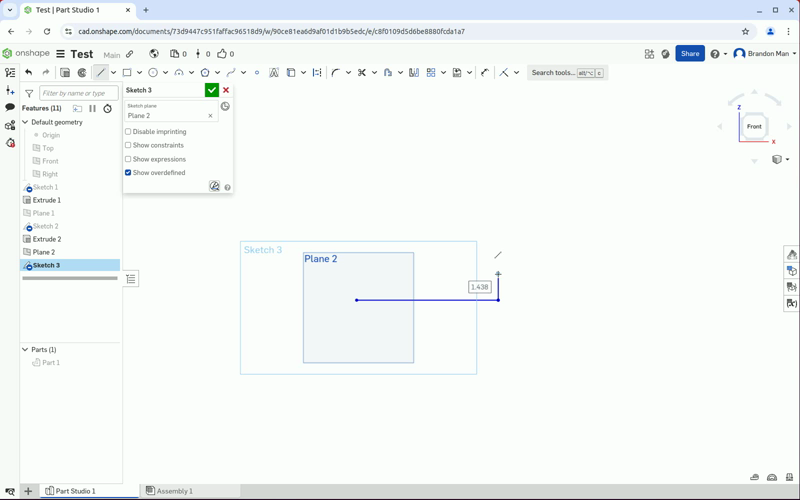
scroll(-6)
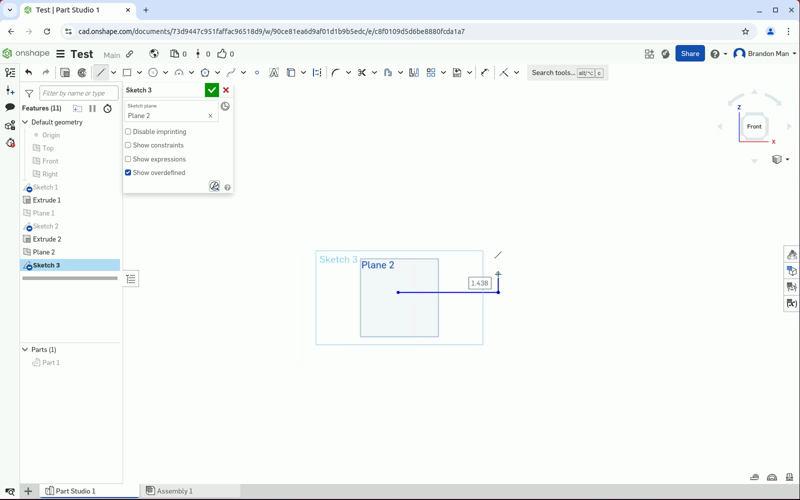
scroll(-6)
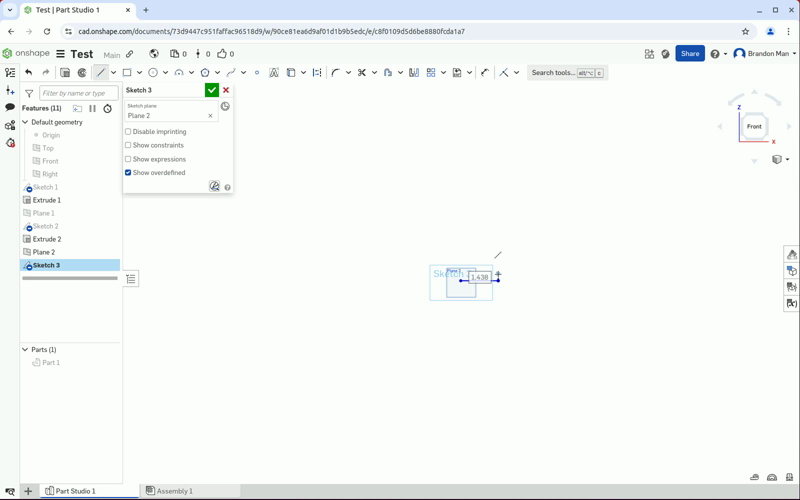
key_up(shift)
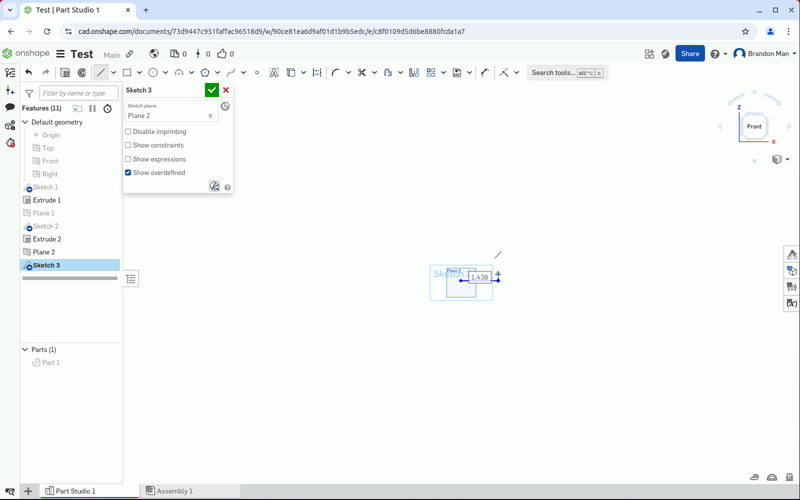
key_down(shift)
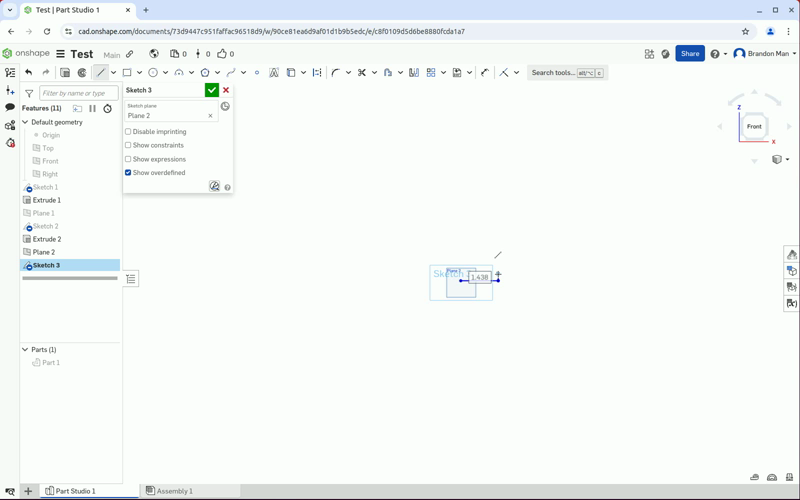
mouse_move(528, 273)
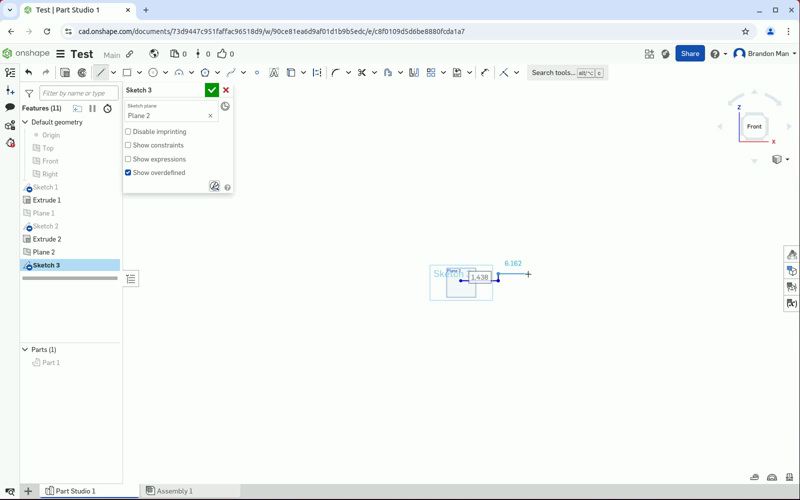
mouse_move(460, 273)
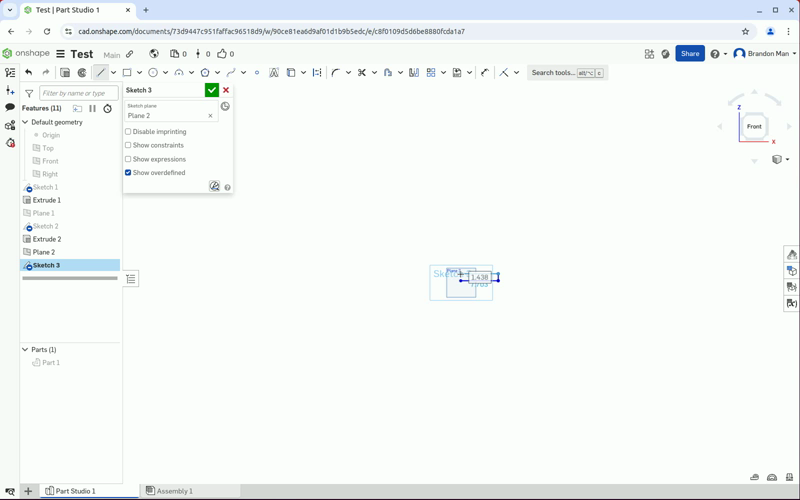
click(460, 273)
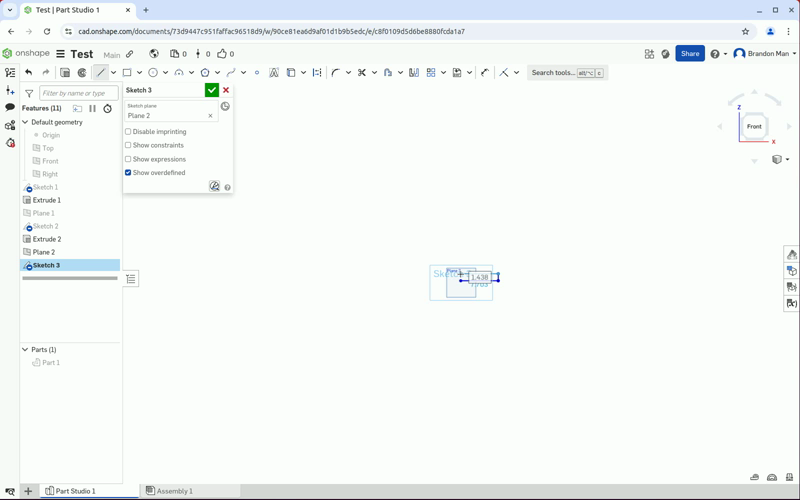
key_up(shift)
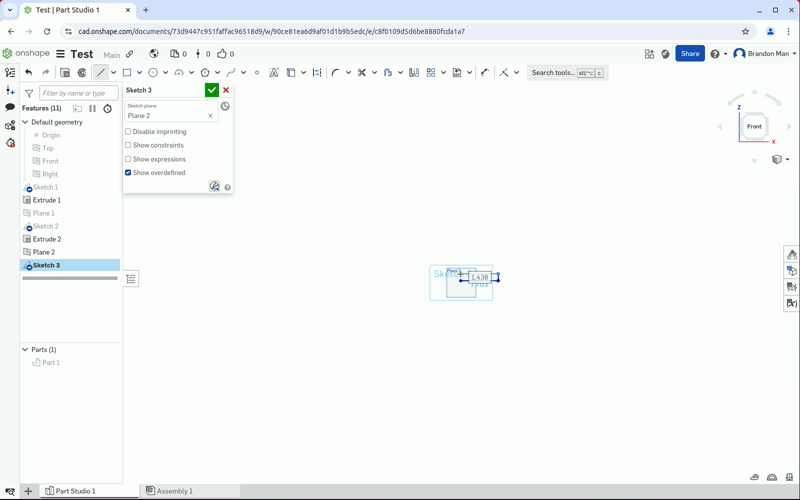
mouse_move(490, 273)
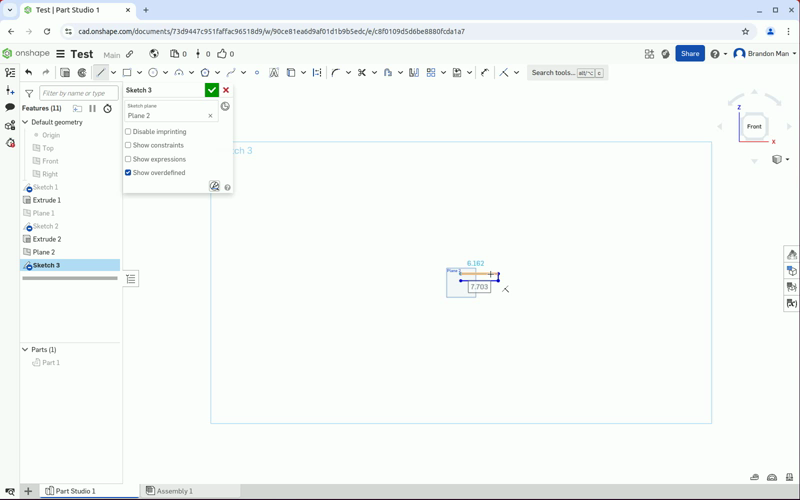
key_down(shift)
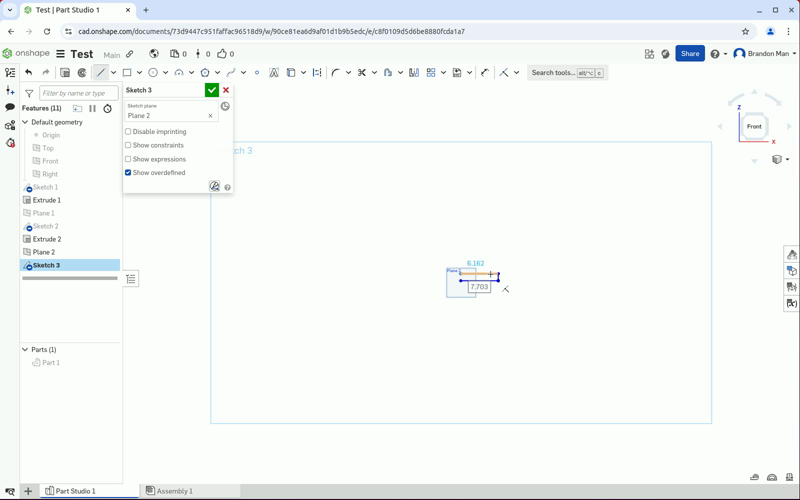
mouse_move(460, 280)
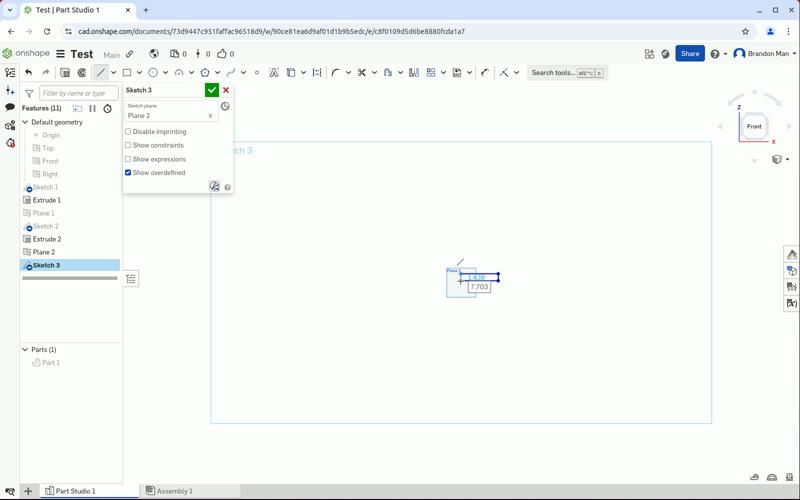
scroll(6)
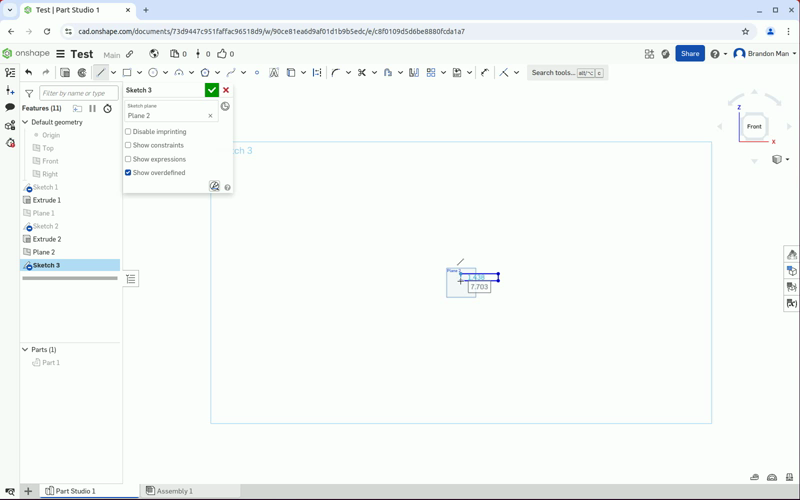
scroll(6)
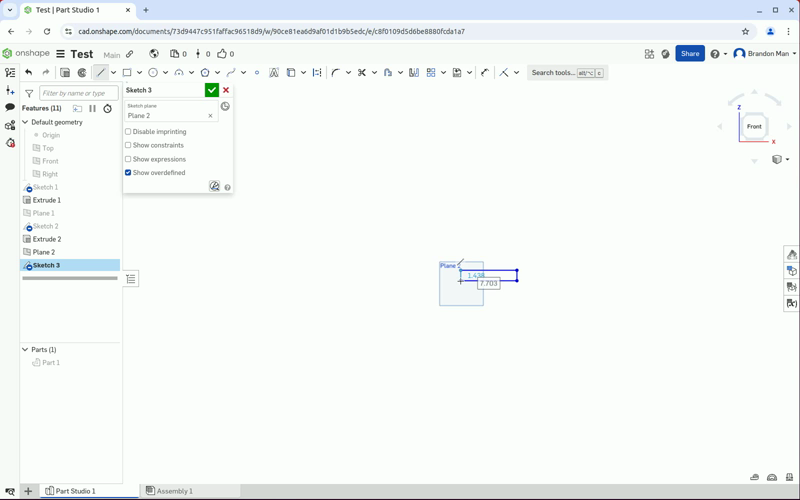
scroll(6)
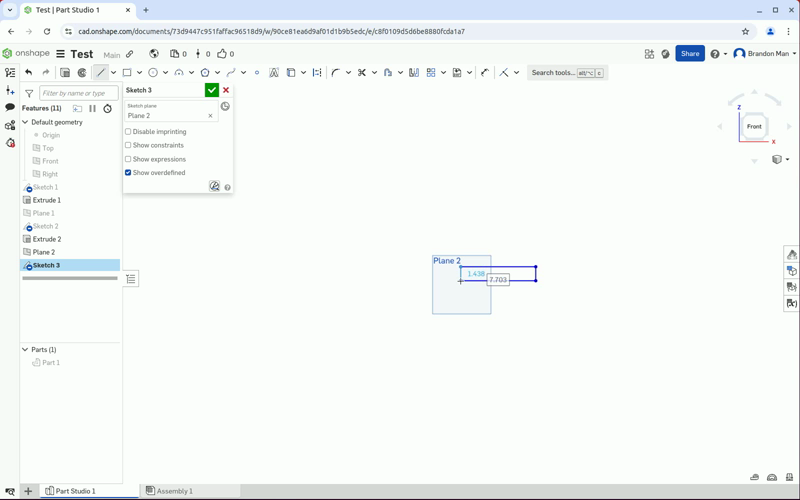
scroll(6)
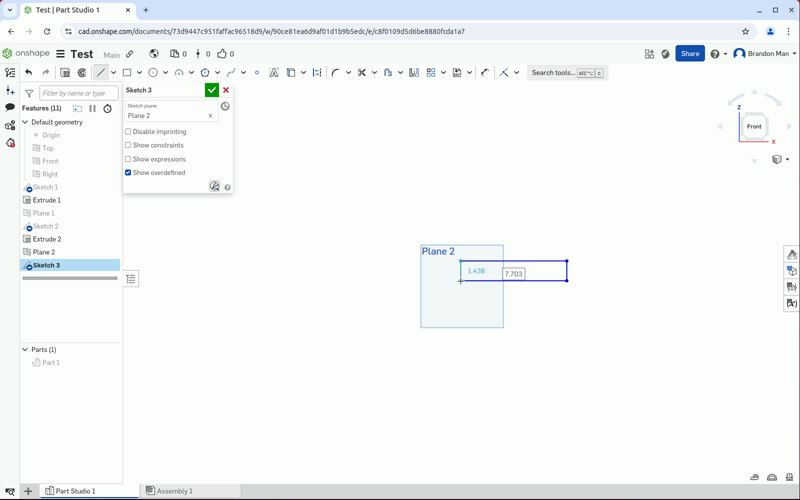
scroll(6)
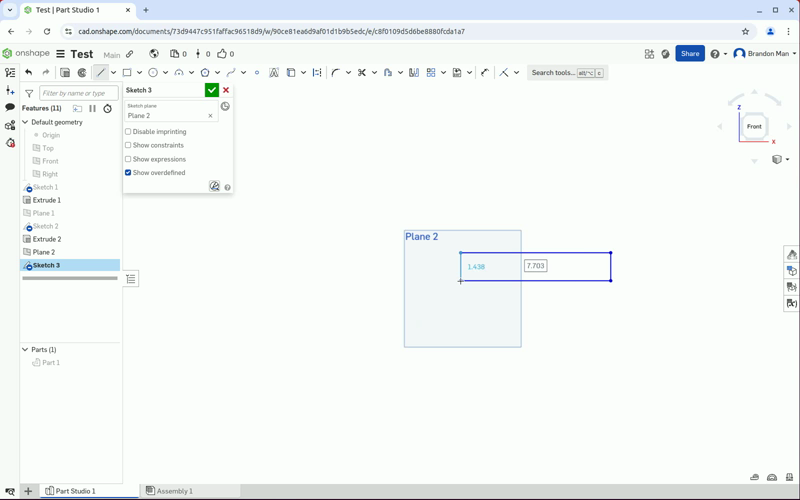
scroll(6)
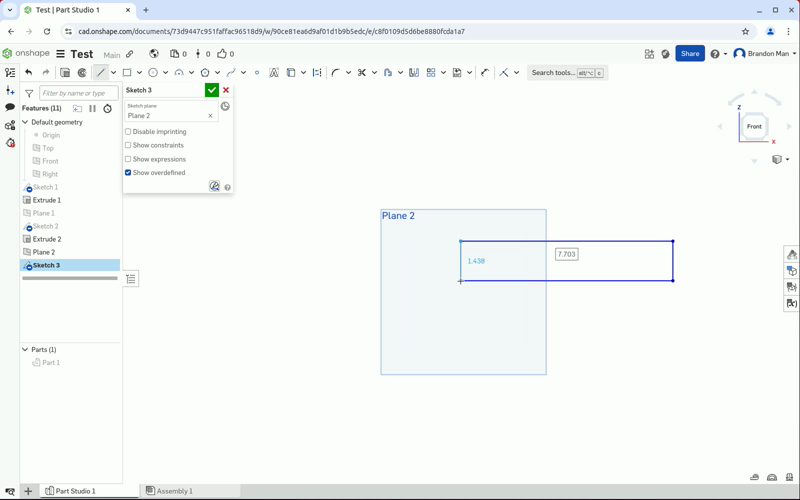
scroll(6)
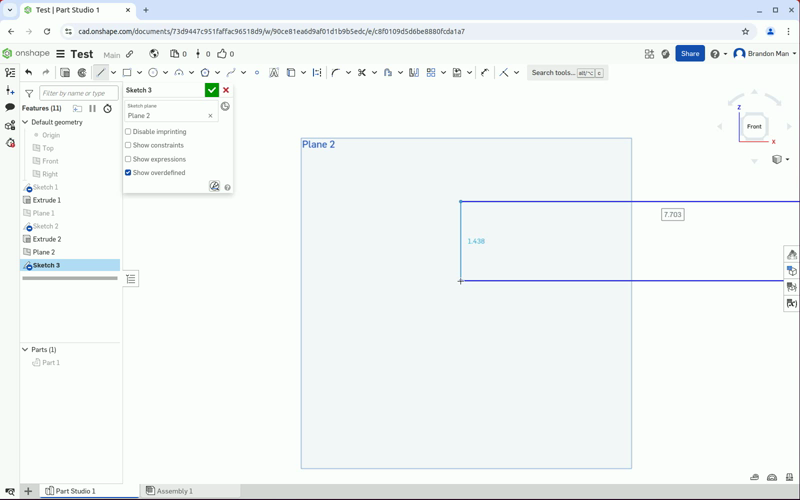
key_up(shift)
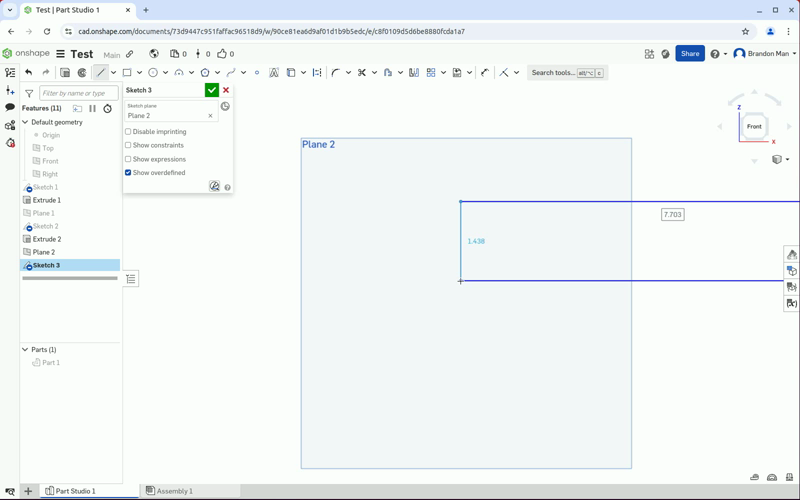
click(460, 280)
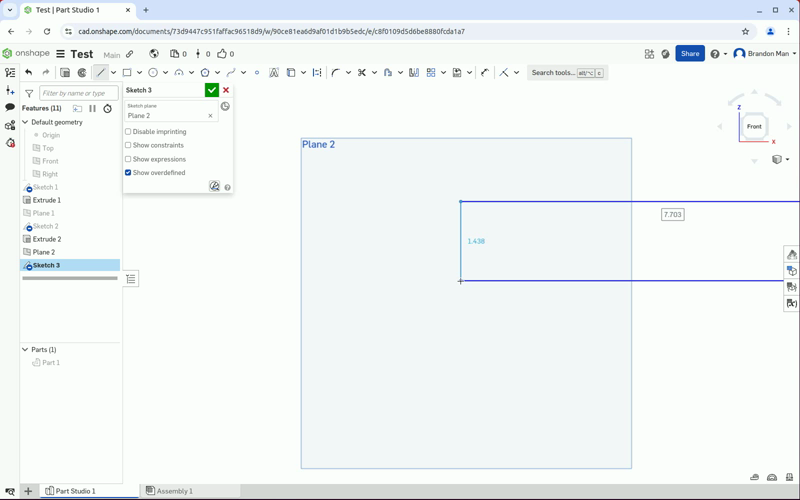
scroll(-6)
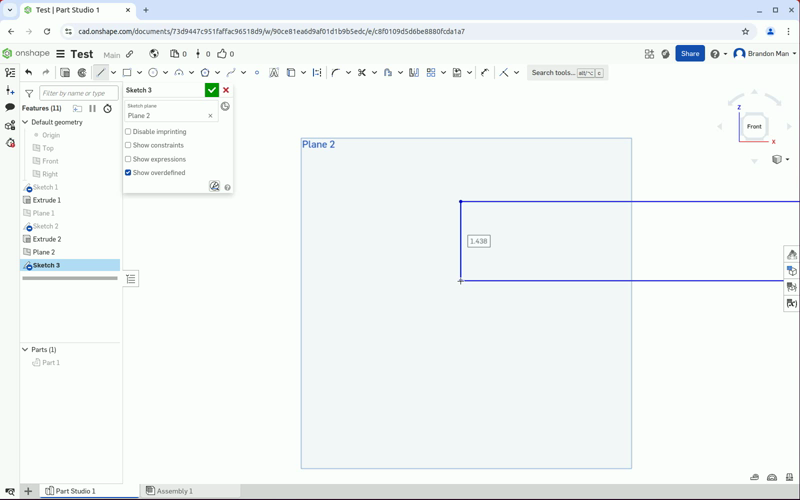
scroll(-6)
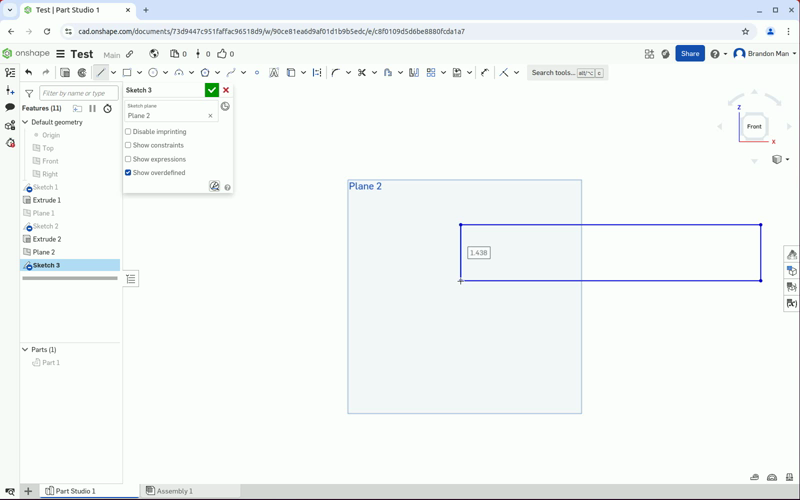
scroll(-6)
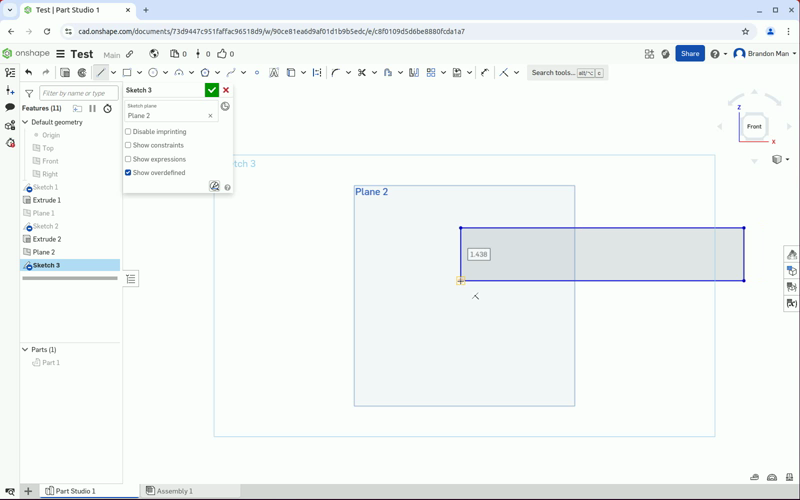
scroll(-6)
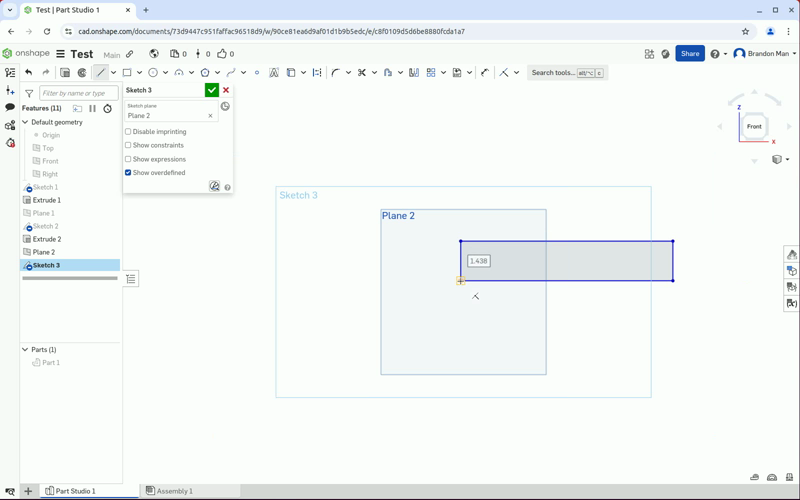
scroll(-6)
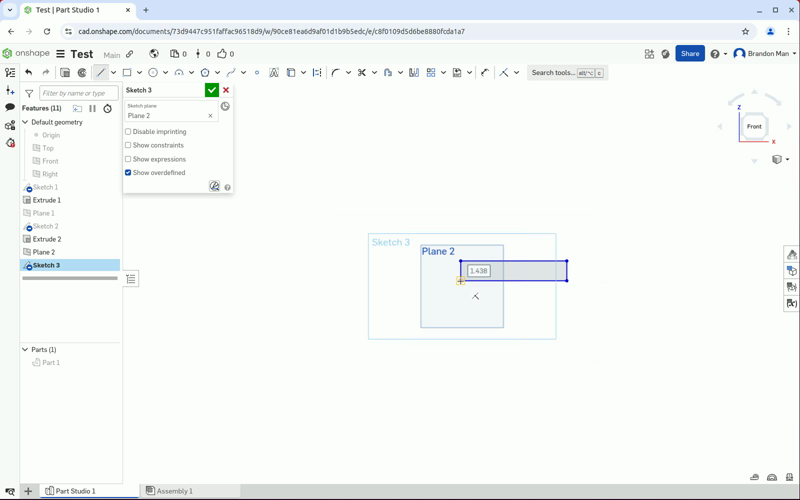
scroll(-6)
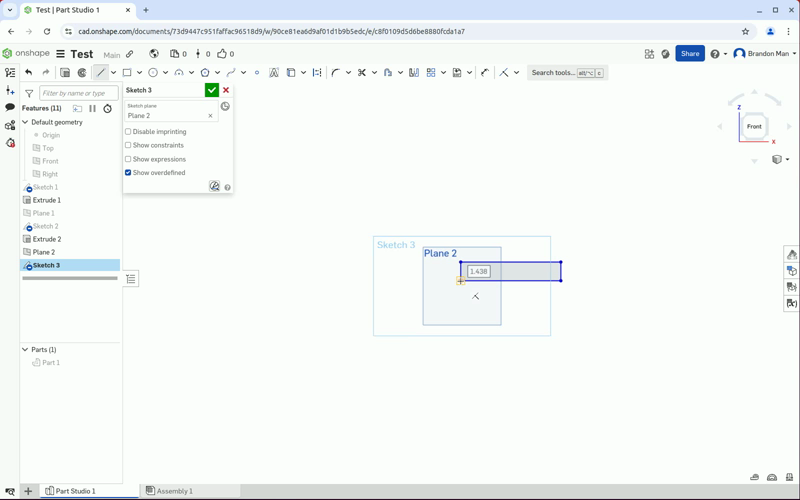
scroll(-6)
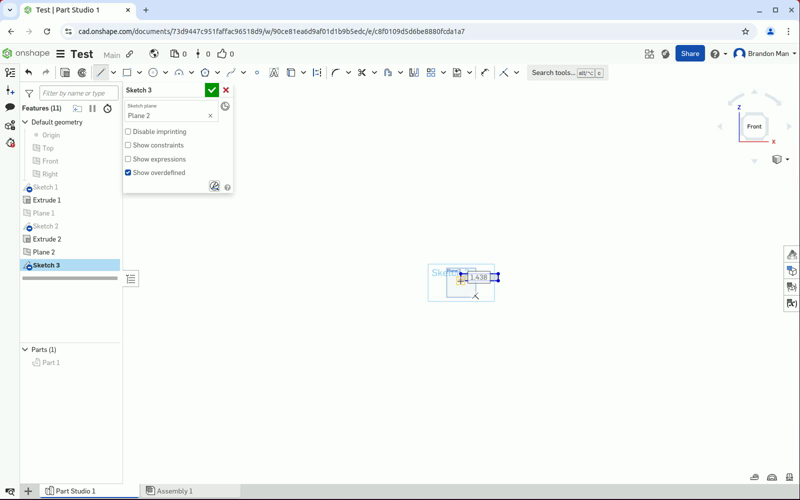
key(esc)
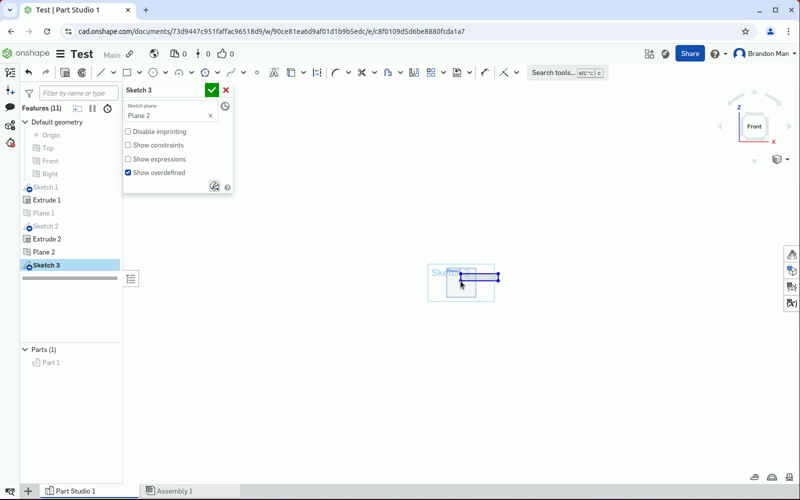
mouse_move(496, 277)
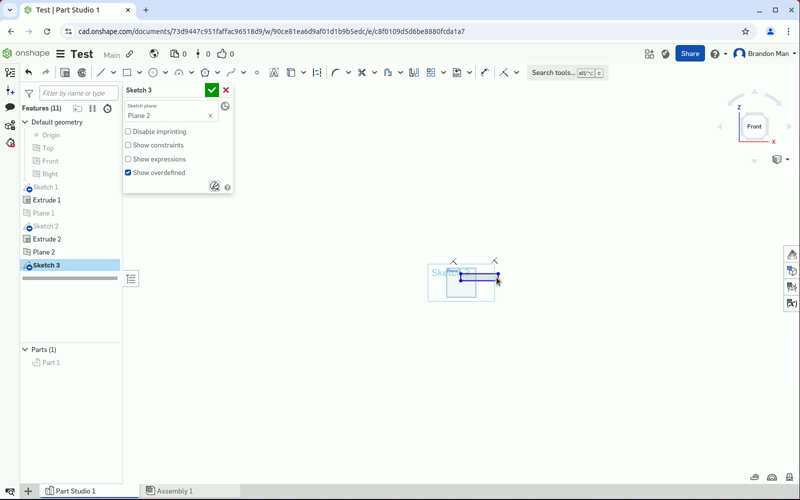
scroll(6)
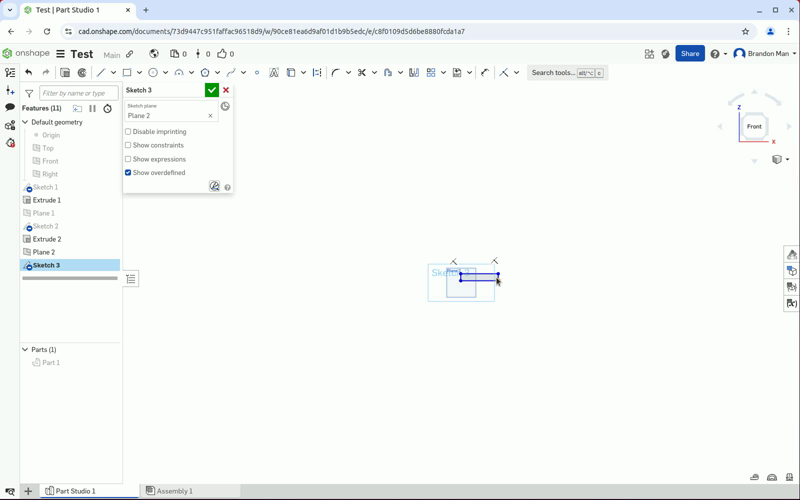
scroll(6)
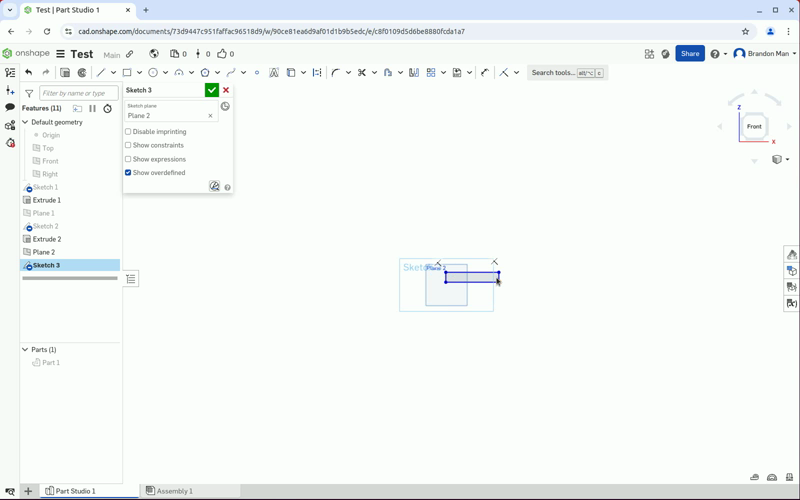
scroll(6)
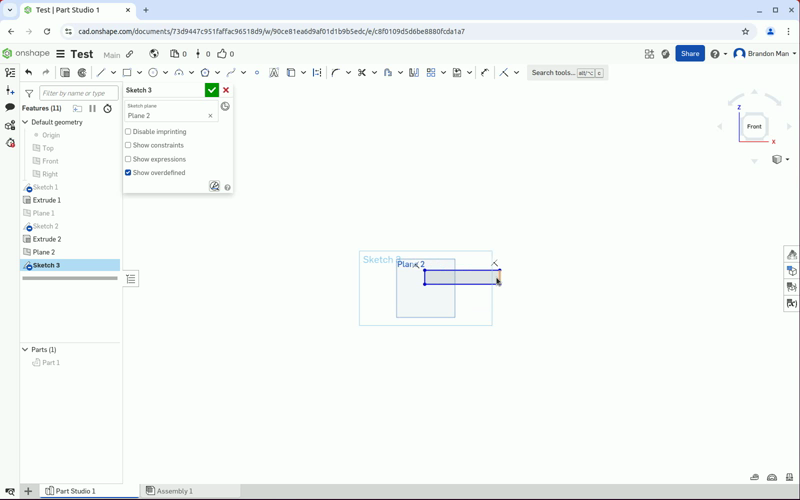
scroll(6)
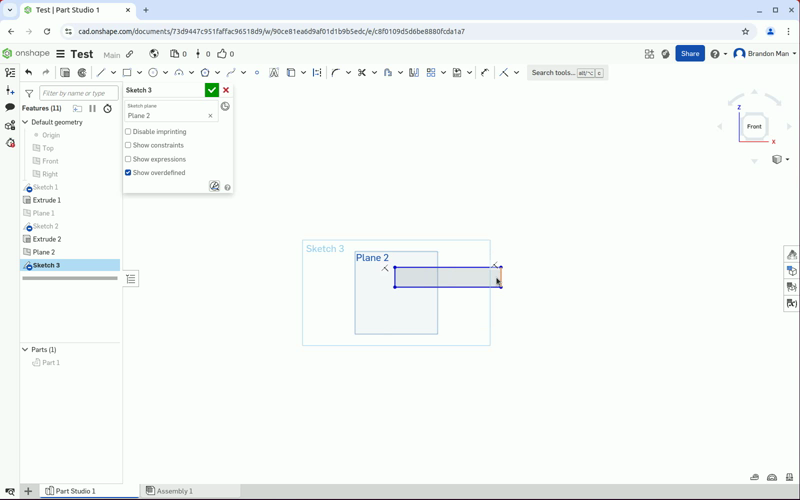
scroll(6)
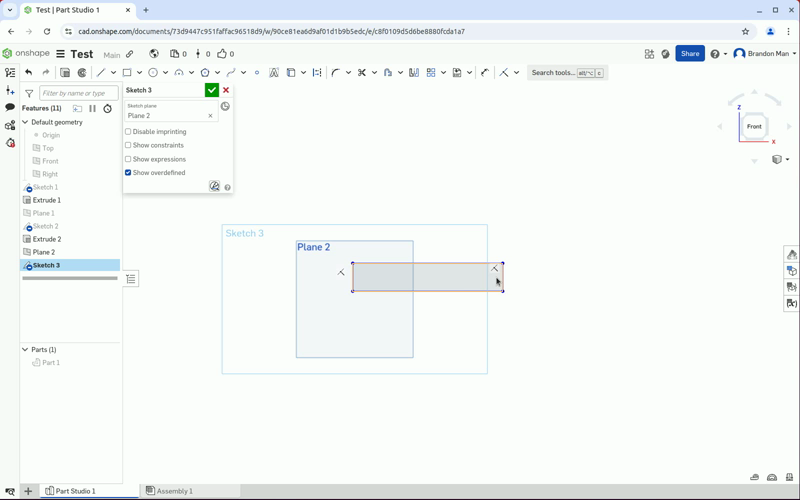
scroll(6)
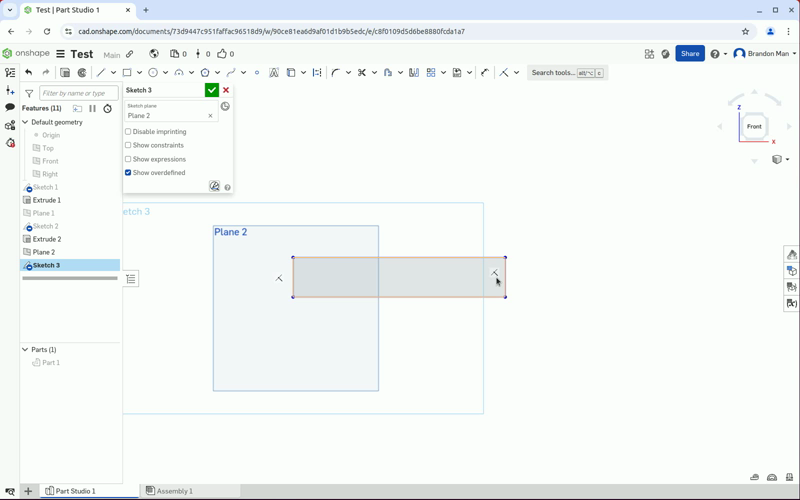
scroll(6)
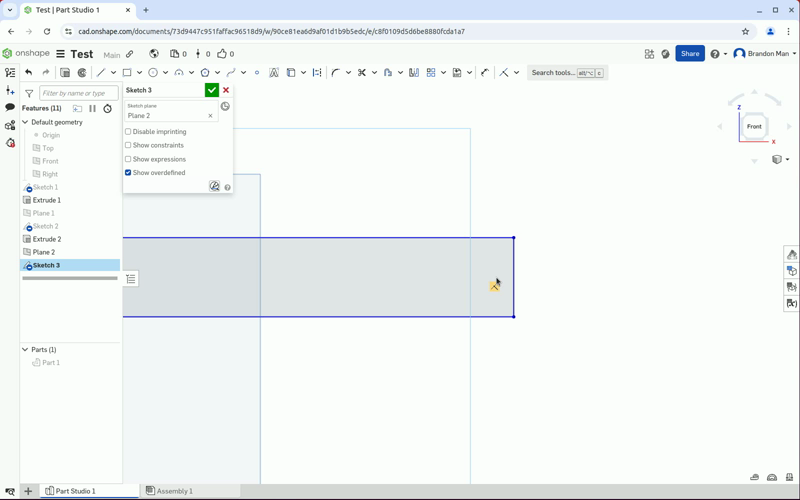
click(496, 277)
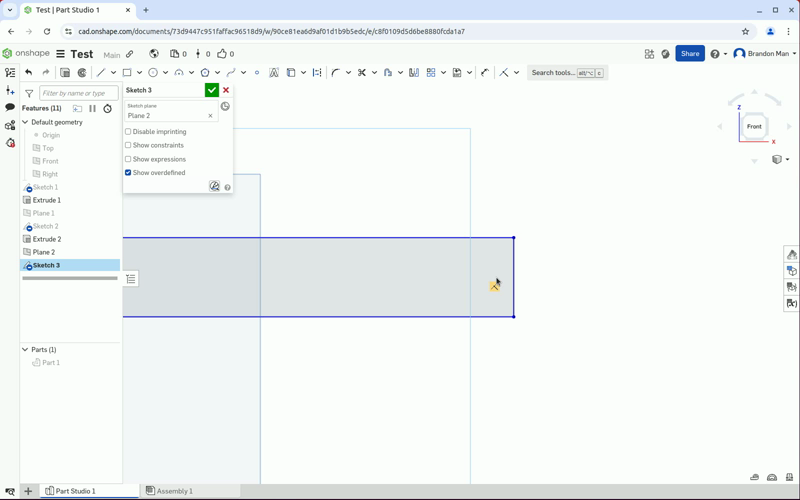
scroll(-6)
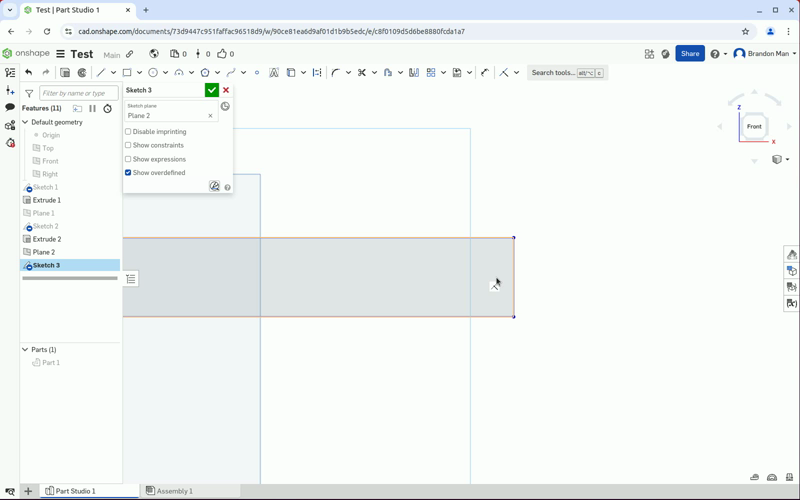
scroll(-6)
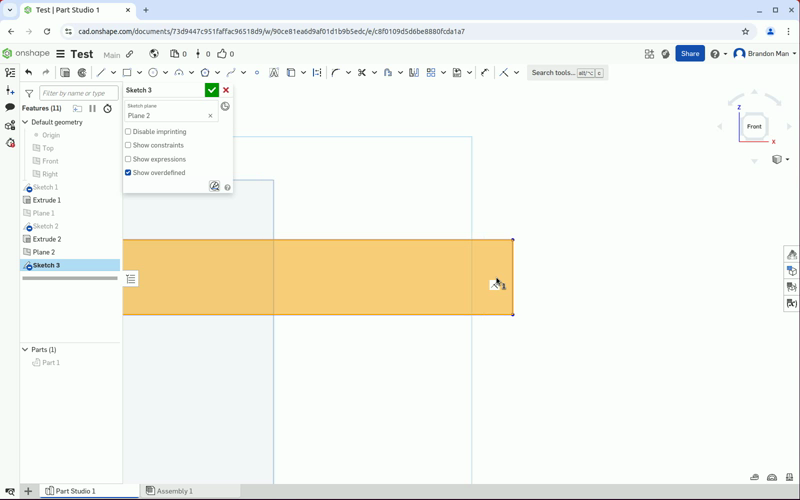
scroll(-6)
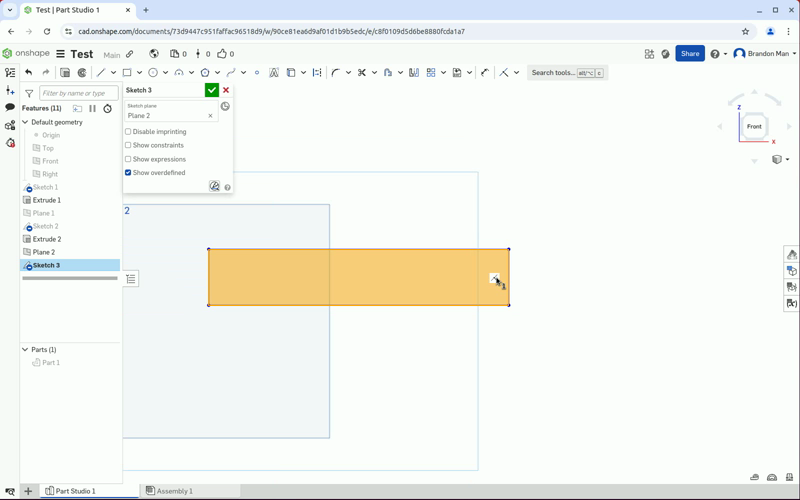
scroll(-6)
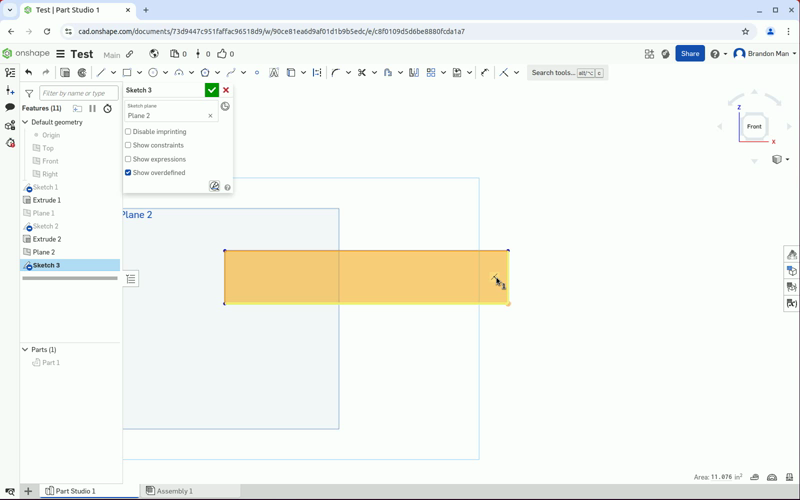
scroll(-6)
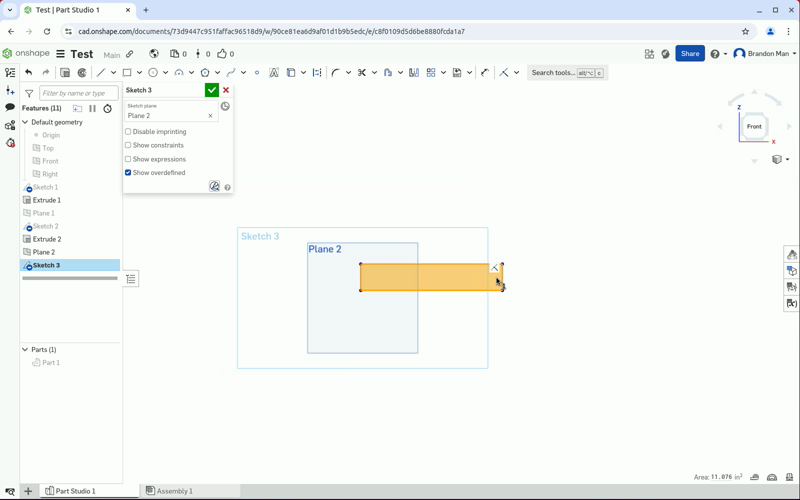
scroll(-6)
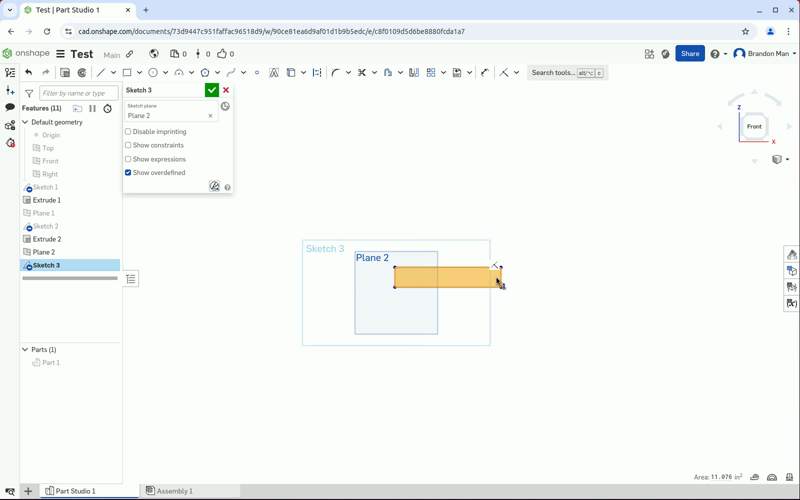
scroll(-6)
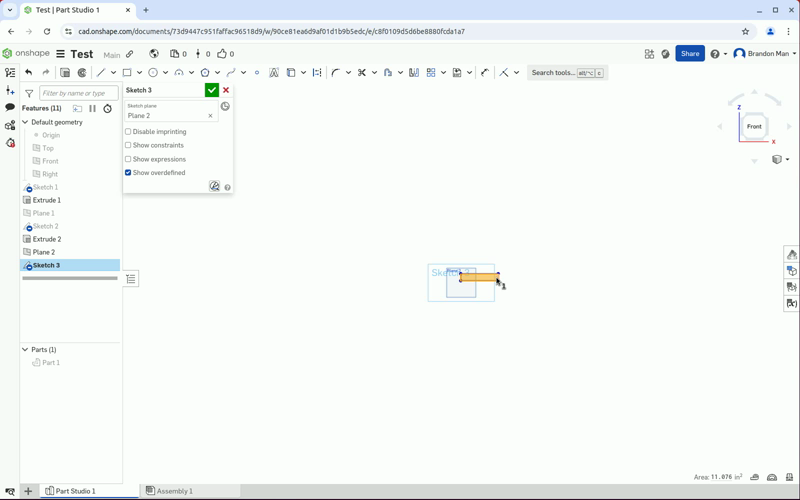
mouse_move(73, 352)
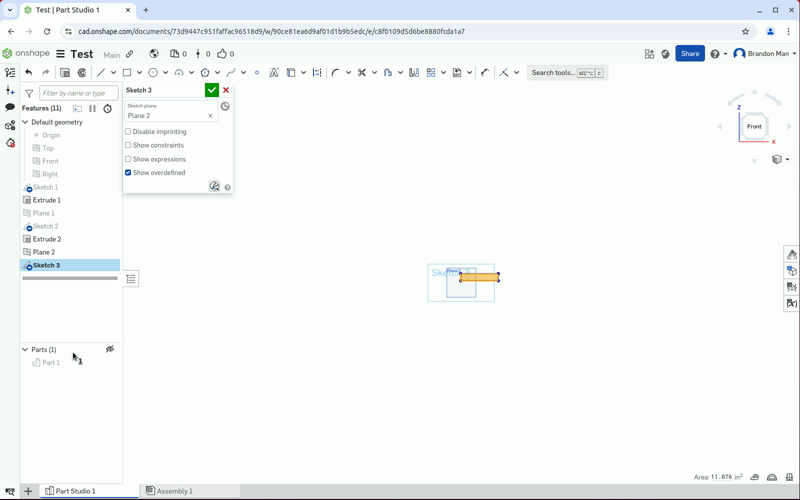
key(shift+y)
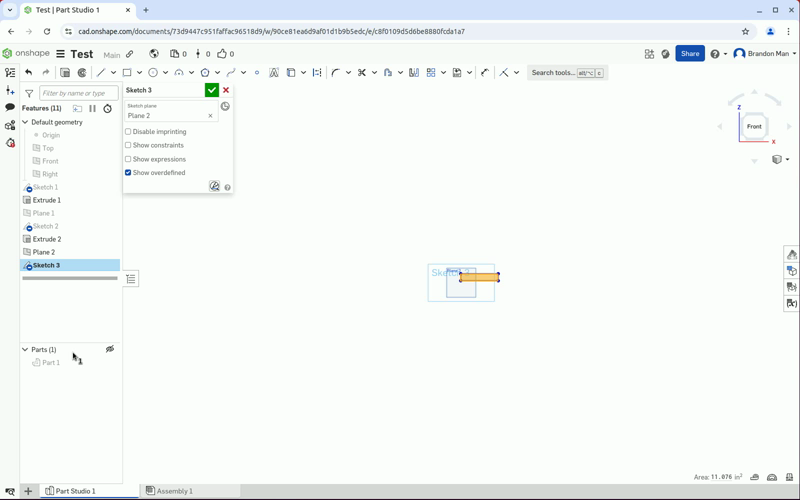
key(shift+e)
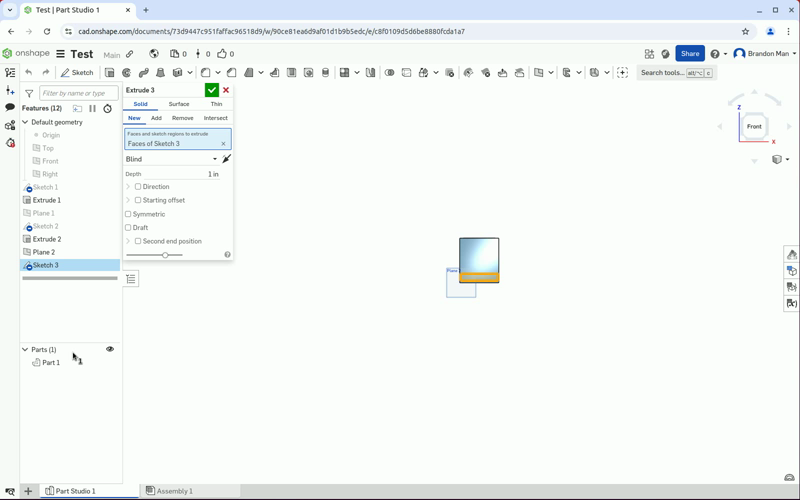
mouse_move(143, 106)
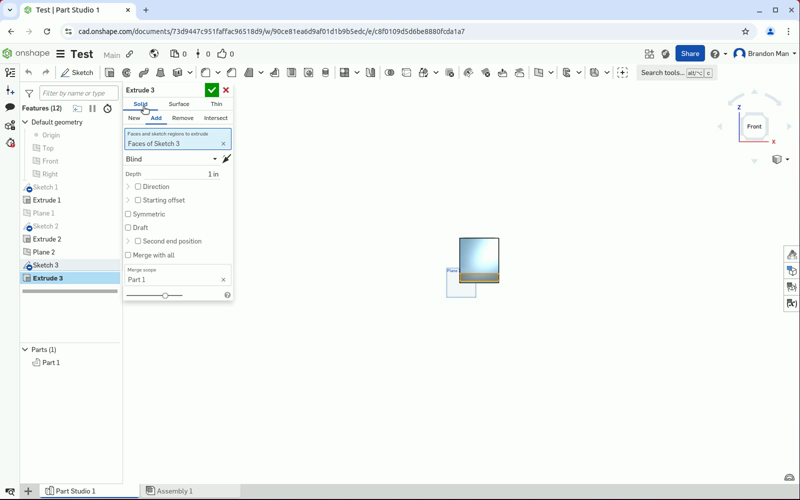
click(143, 106)
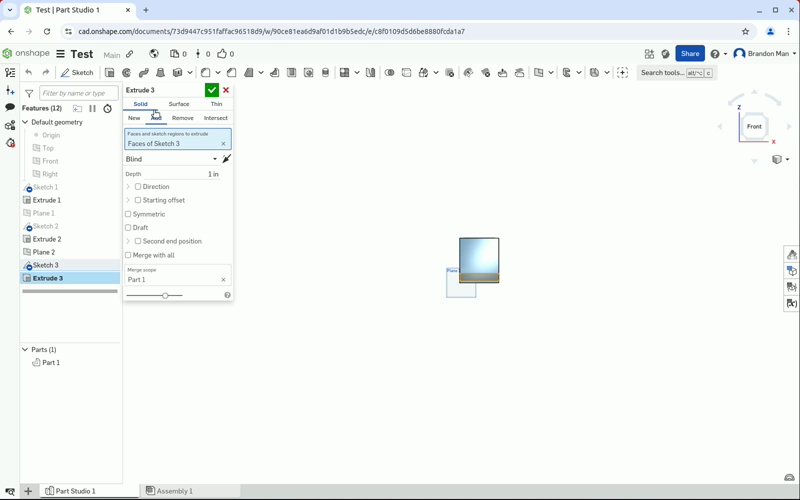
mouse_move(186, 120)
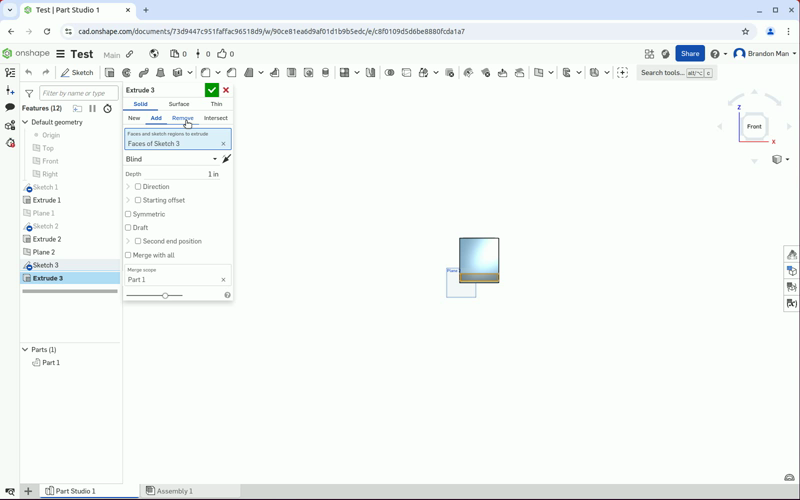
click(186, 120)
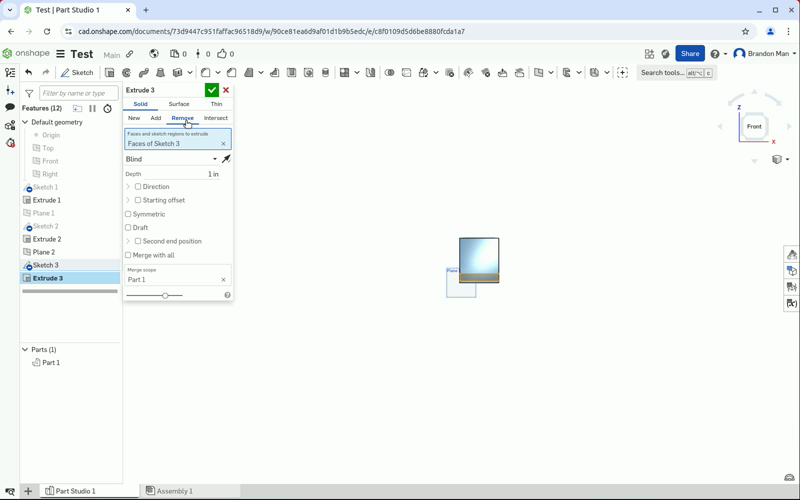
key(tab, 4)
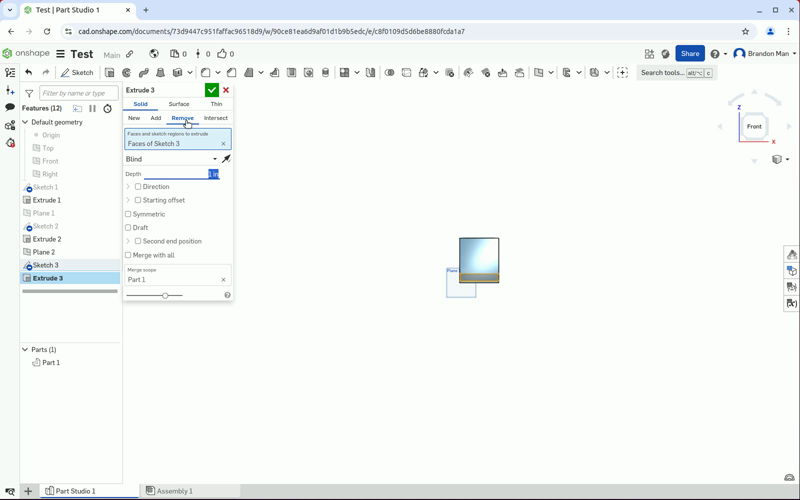
text(3.611)
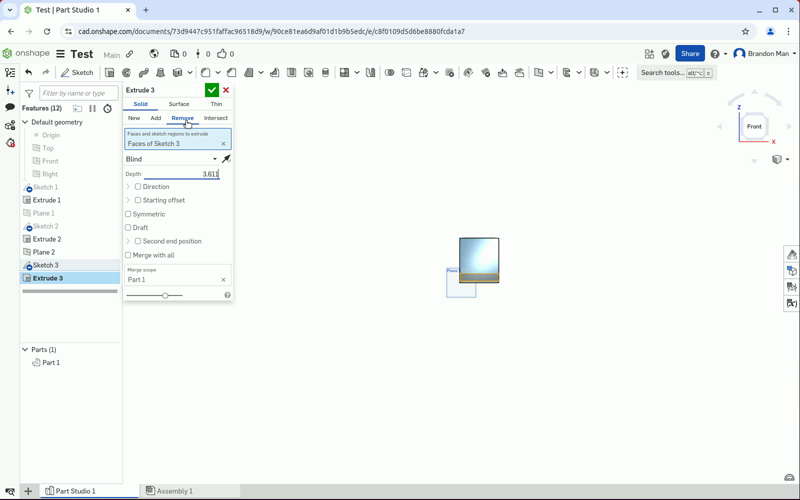
key(tab, 6)
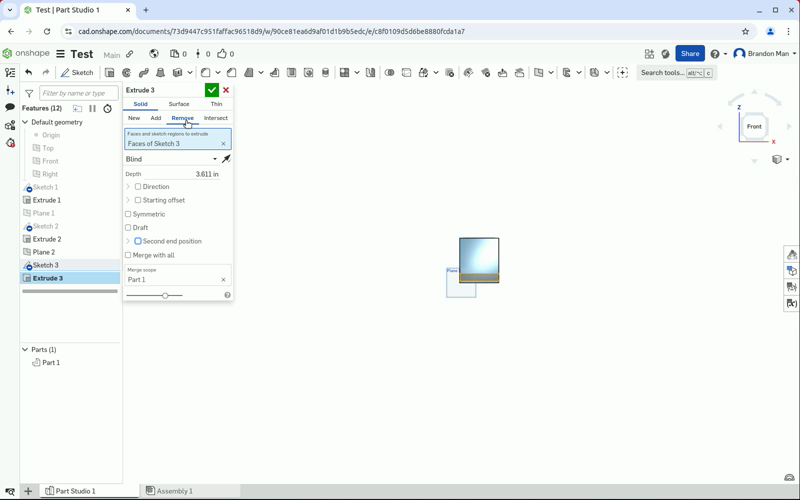
key(space)
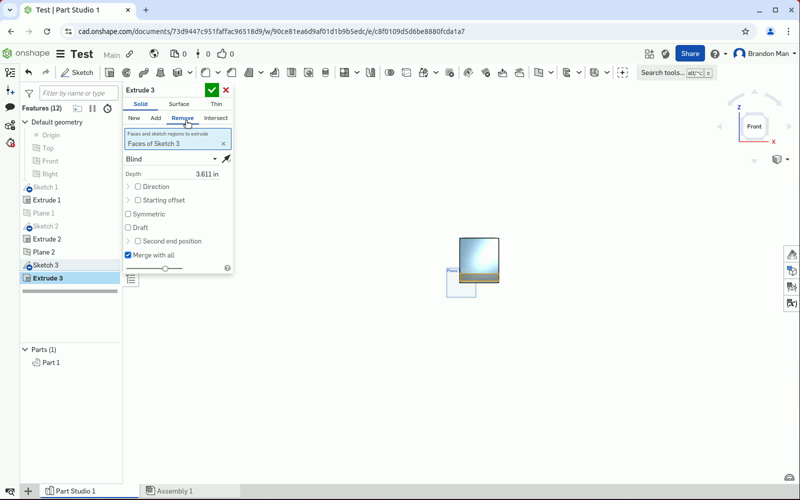
key(enter)
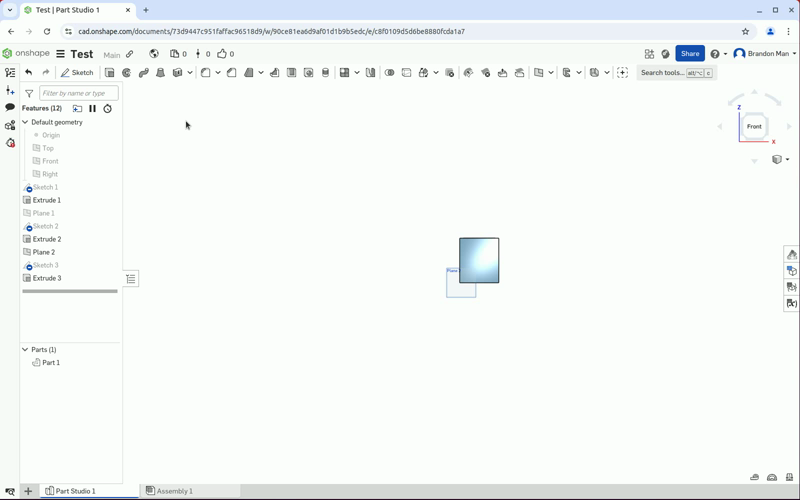
key(shift+h)
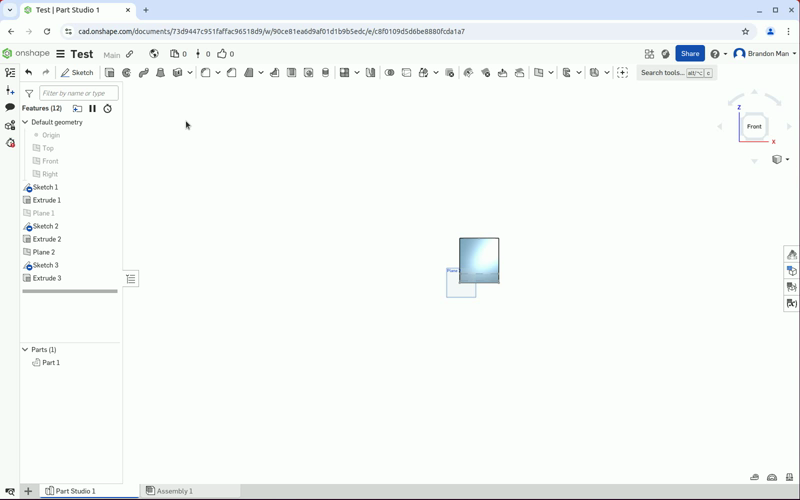
key(shift+h)
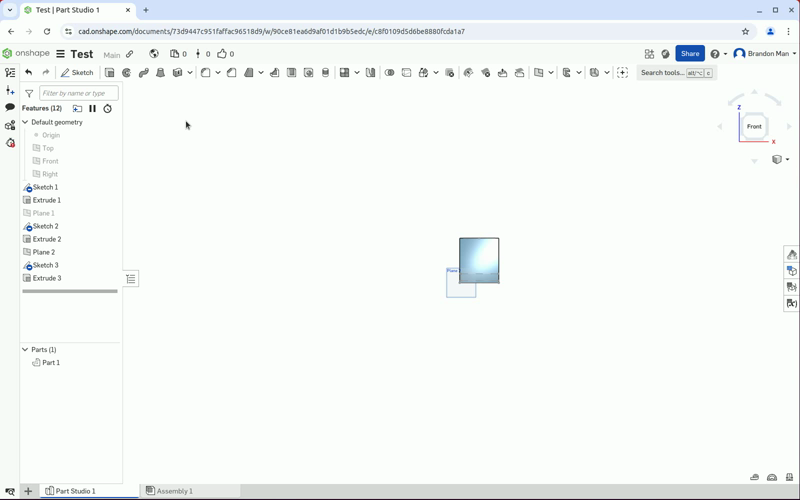
key(shift+7)
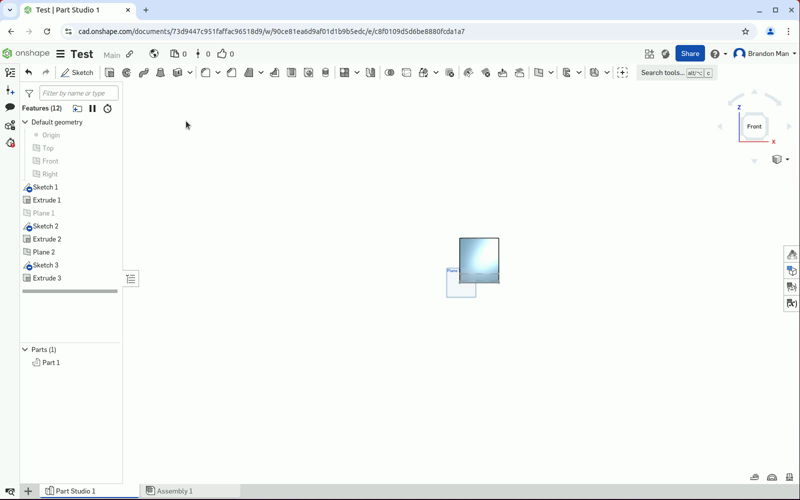
key(left, 2)
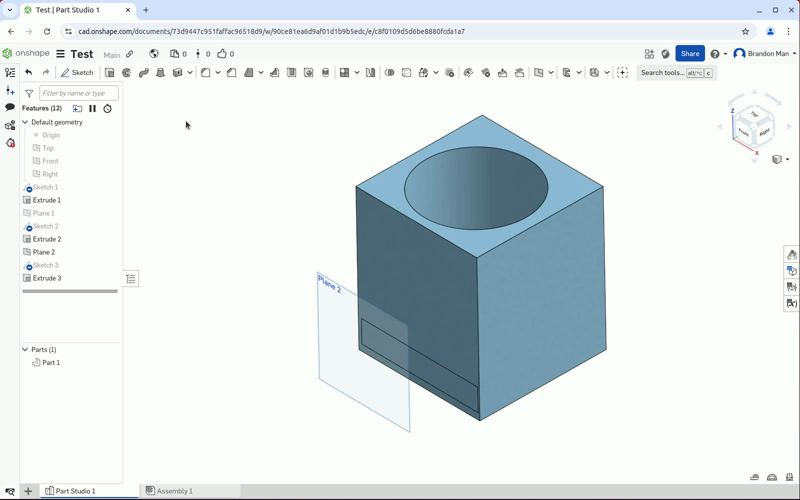
key(down, 2)
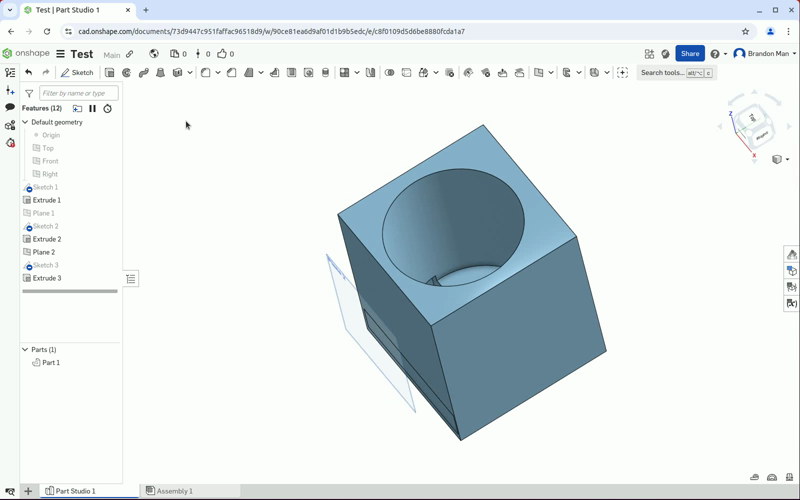
key(up, 2)
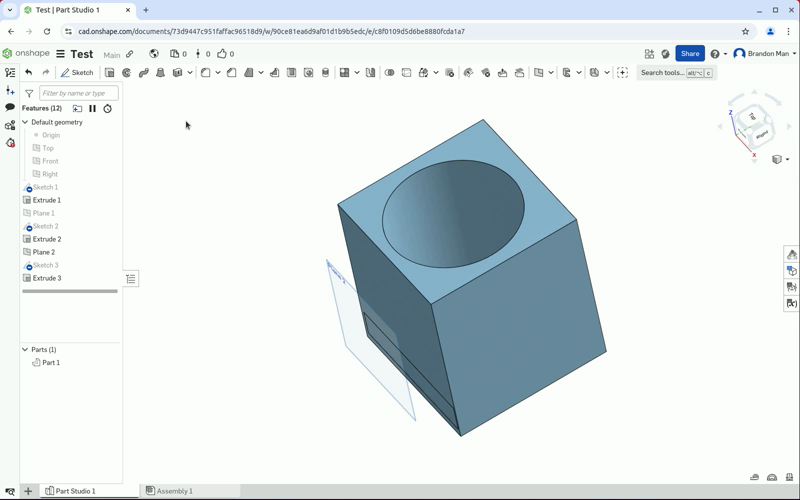
key(right, 2)
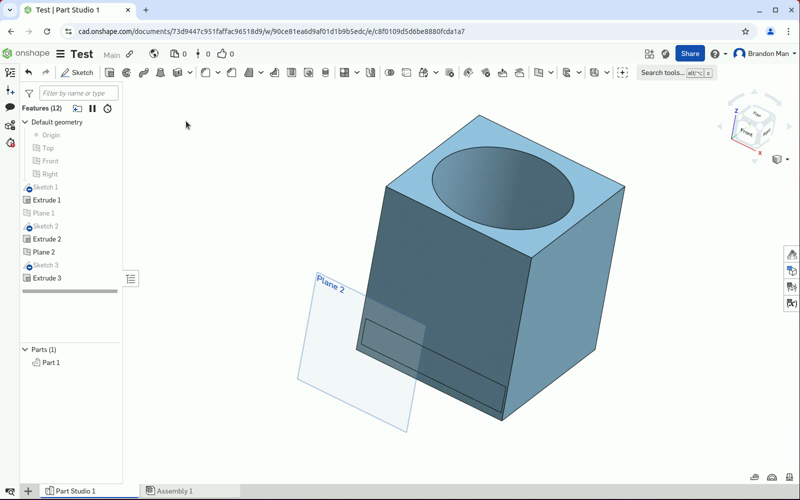
mouse_move(73, 189)
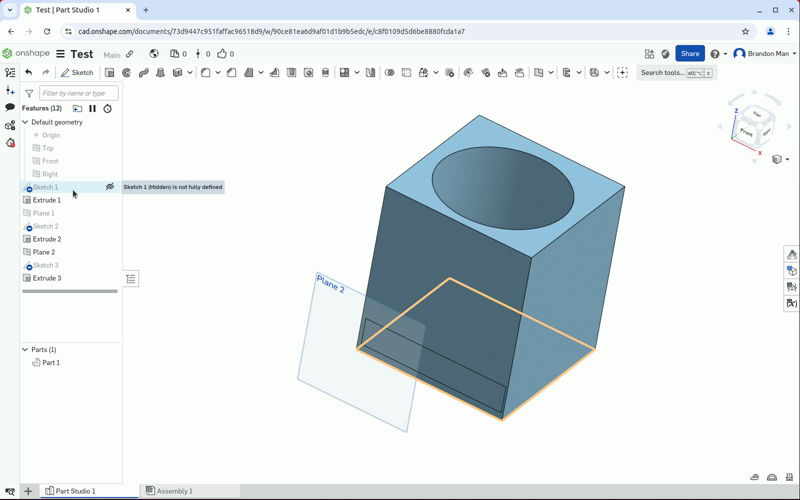
click(73, 189)